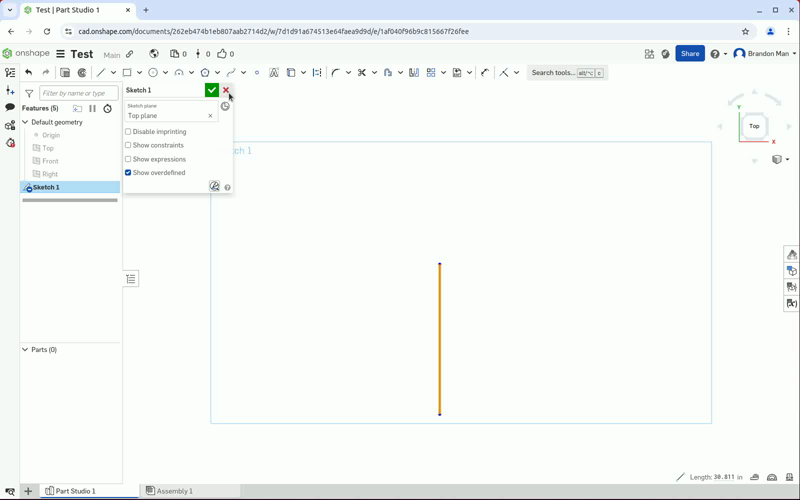
key(shift+h)
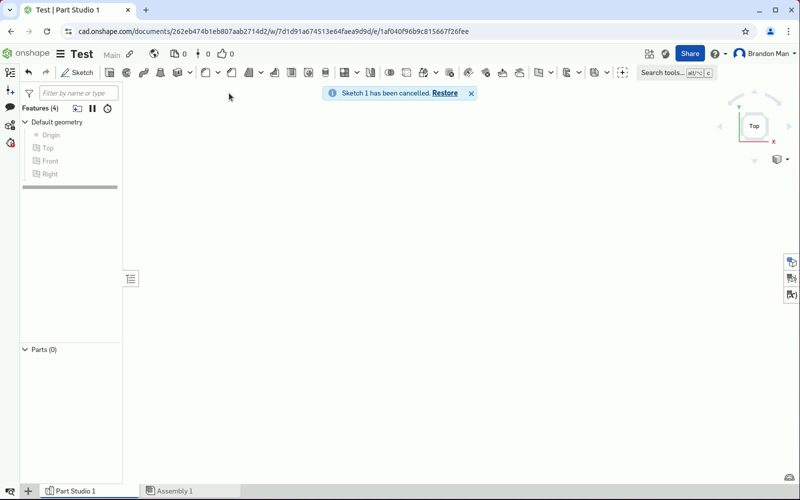
mouse_move(73, 352)
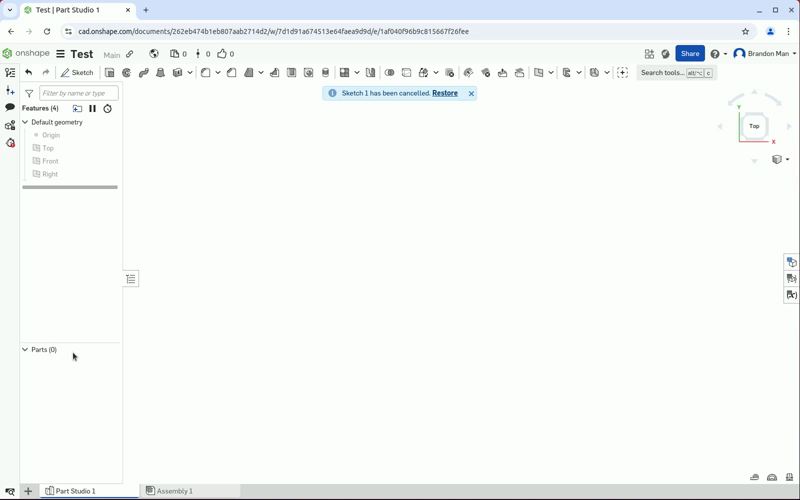
key(y)
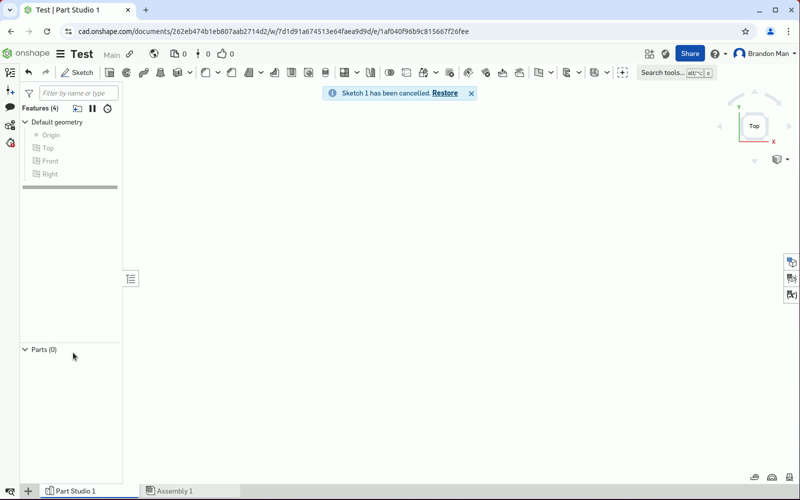
key(shift+p)
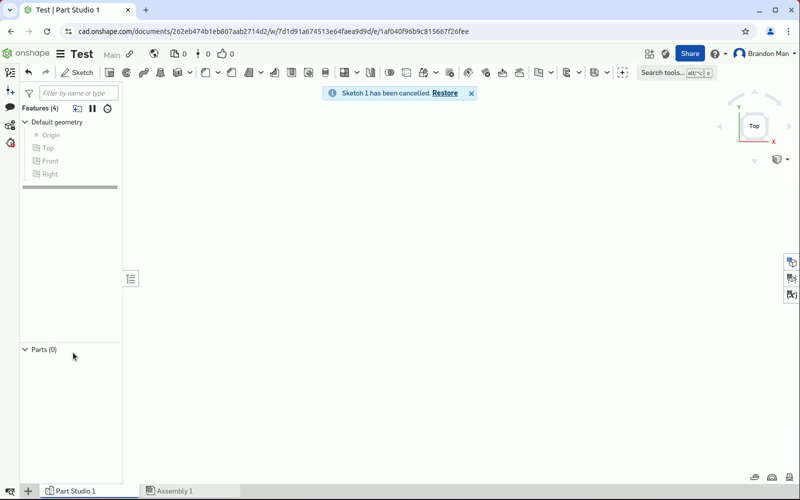
key(space)
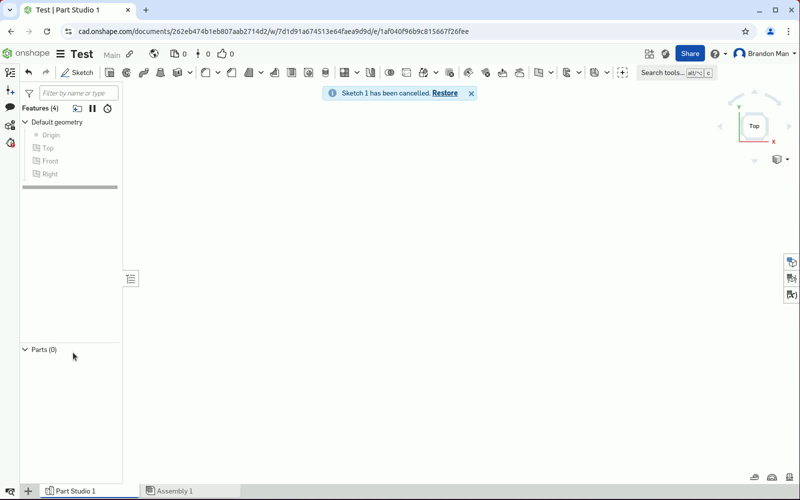
key_down(shift)
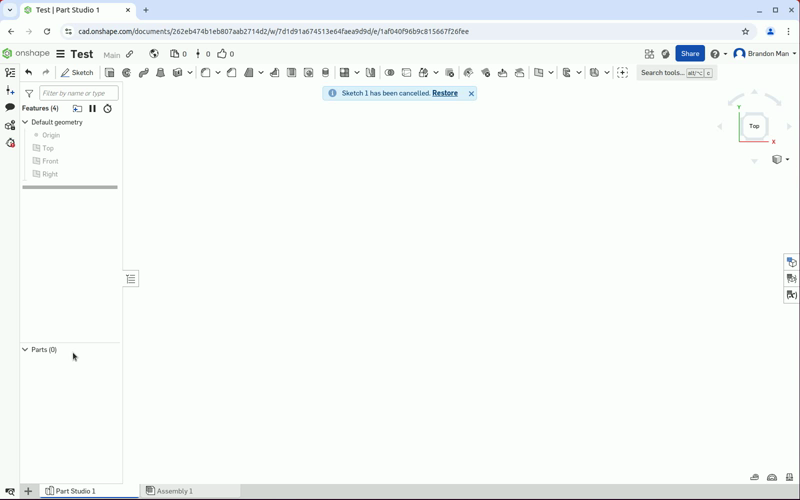
key(up)
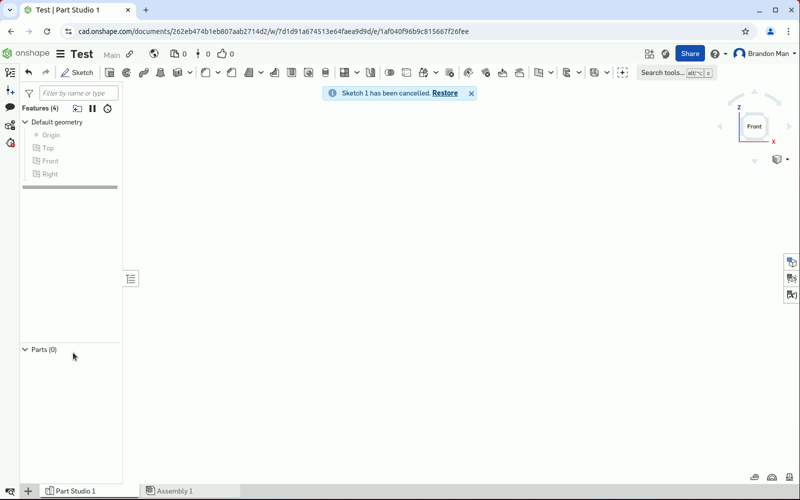
key_up(shift)
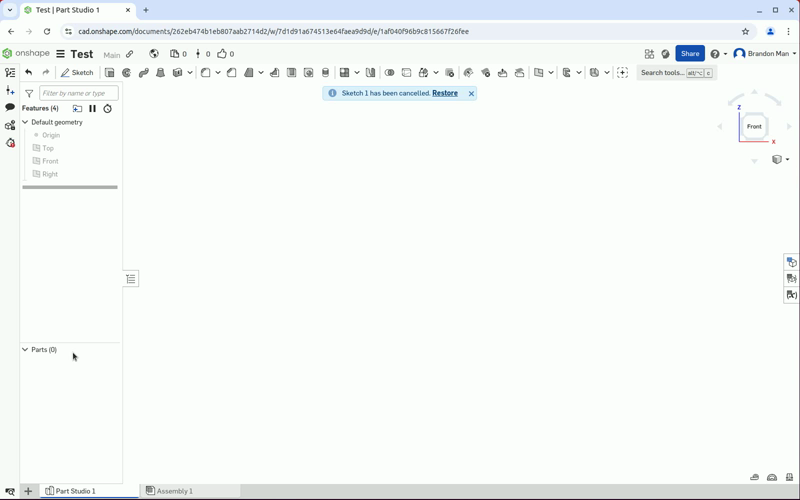
key(space)
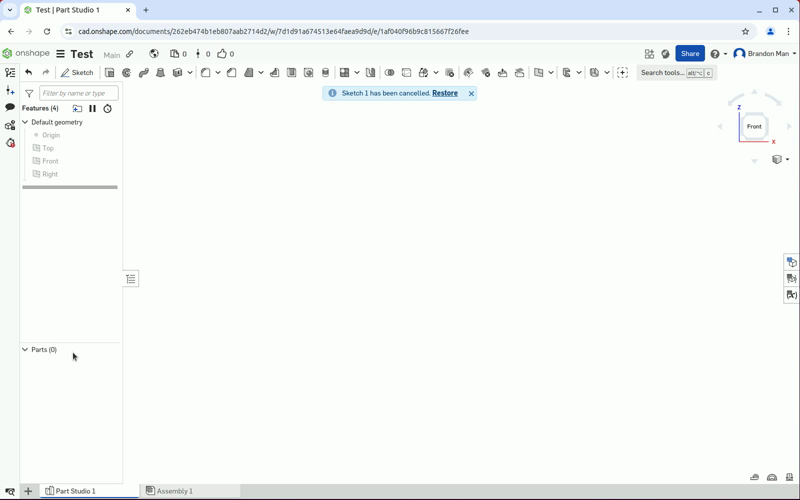
key_down(shift)
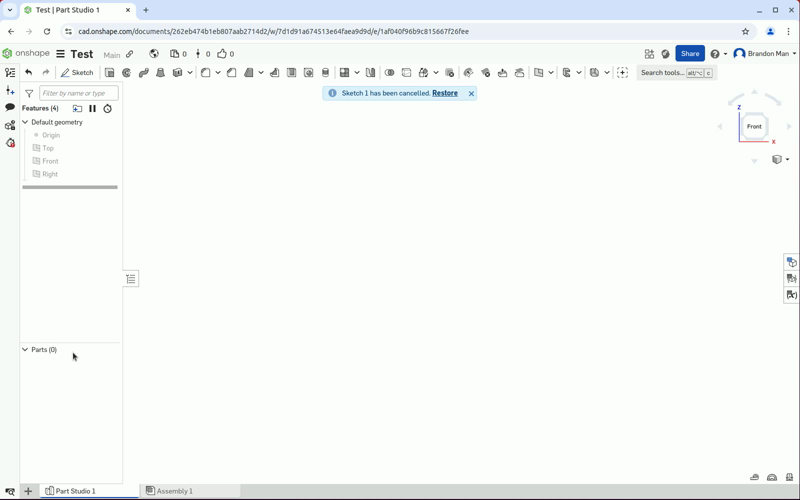
key(left)
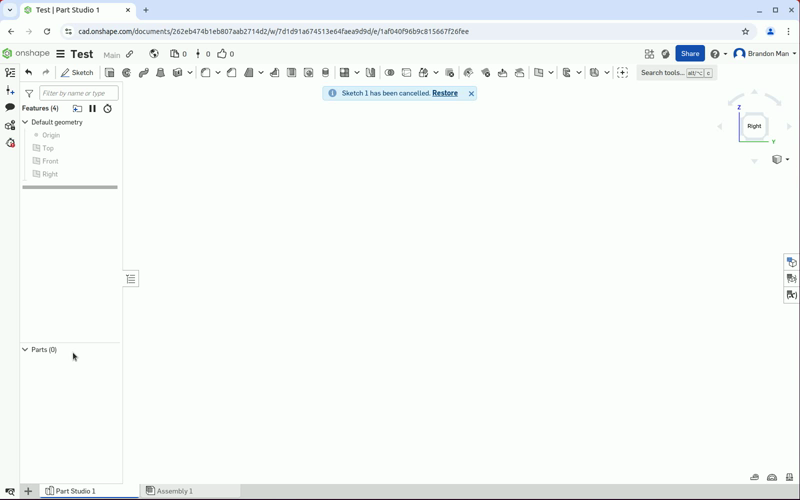
key_up(shift)
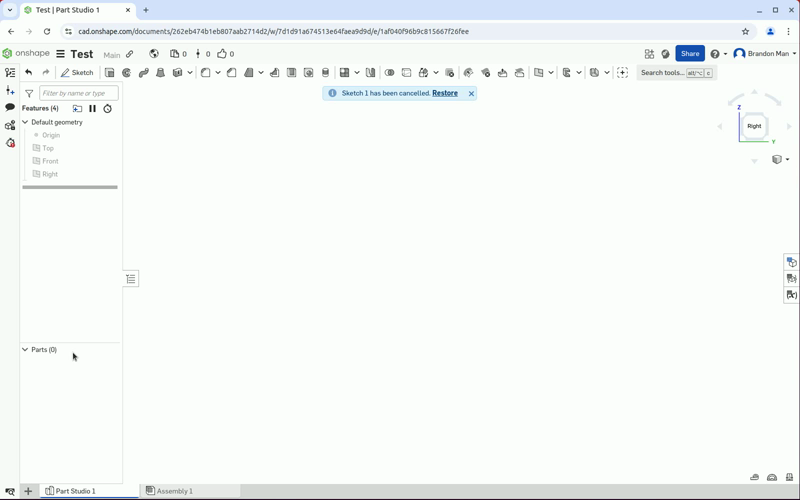
mouse_move(73, 352)
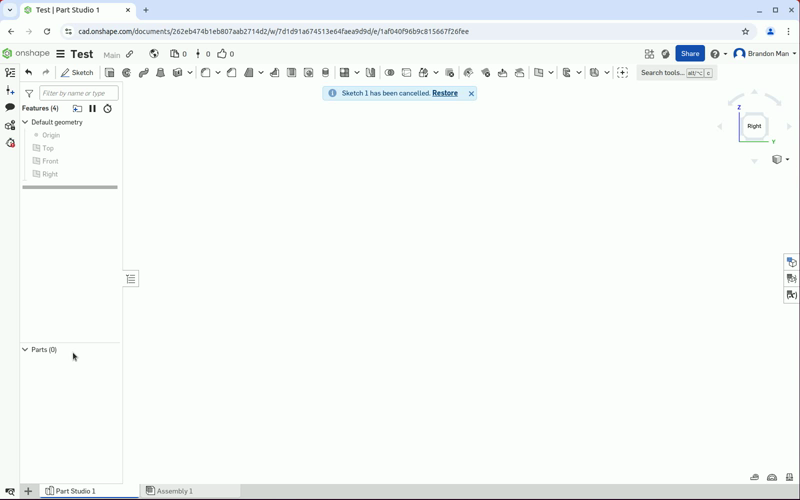
key(shift+y)
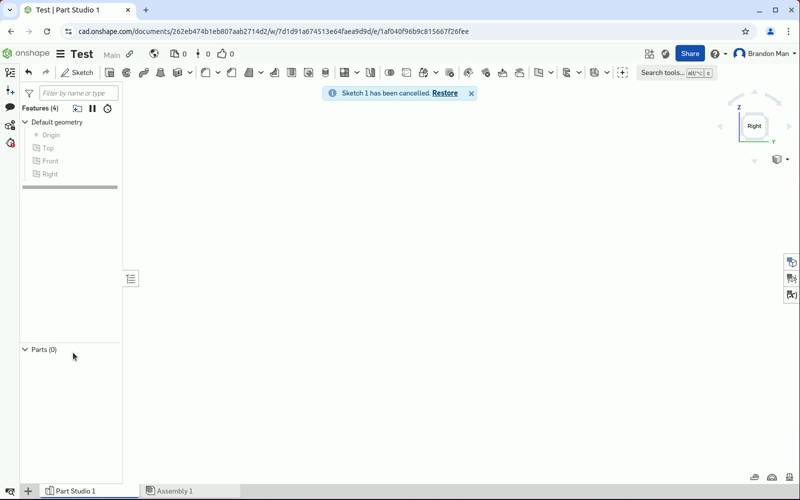
key(shift+s)
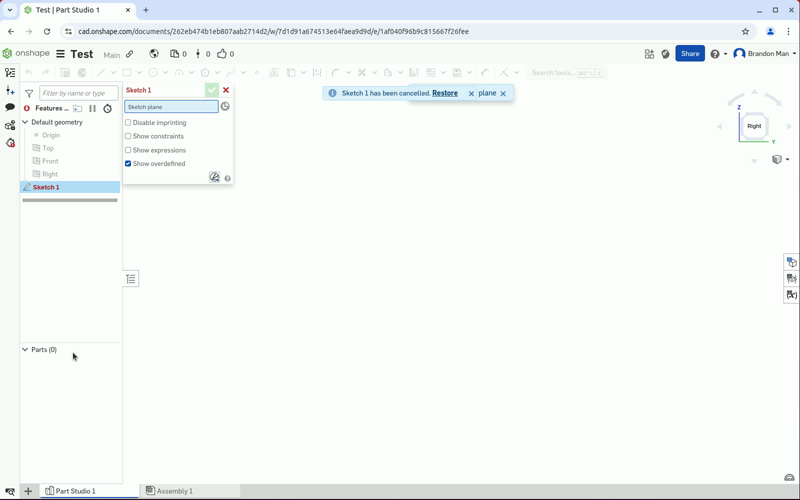
mouse_move(73, 176)
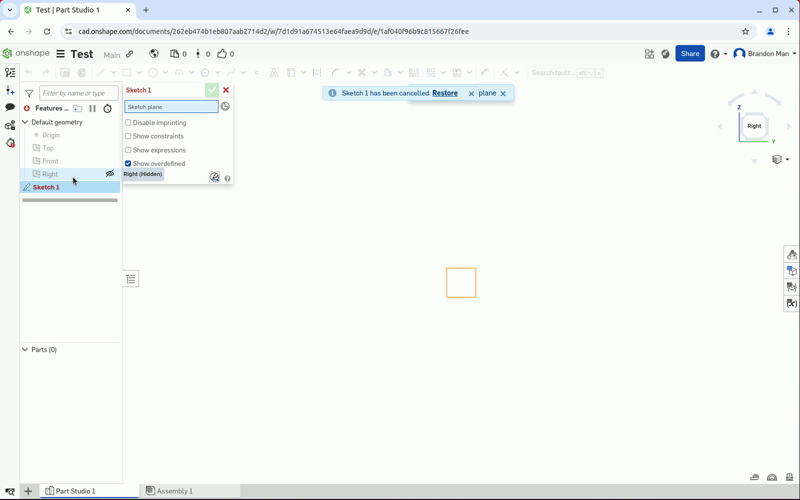
click(73, 176)
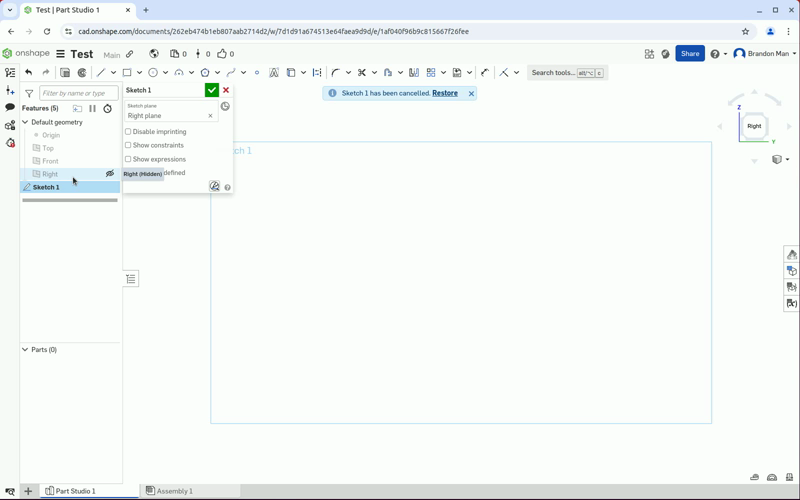
mouse_move(73, 352)
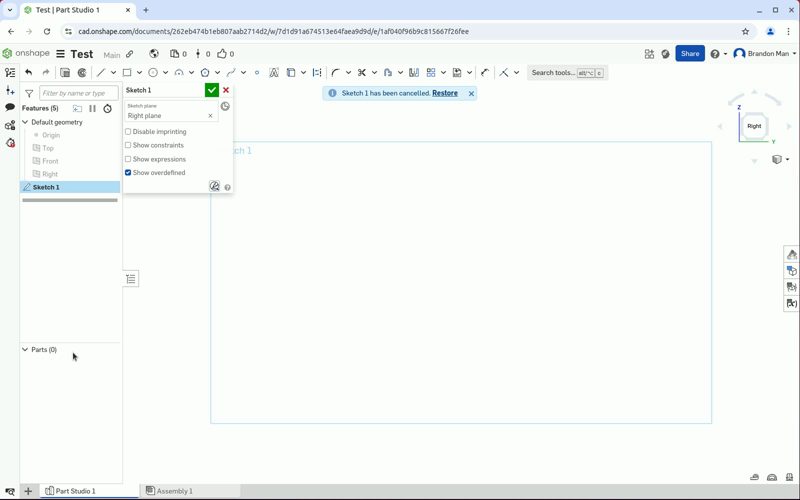
key(y)
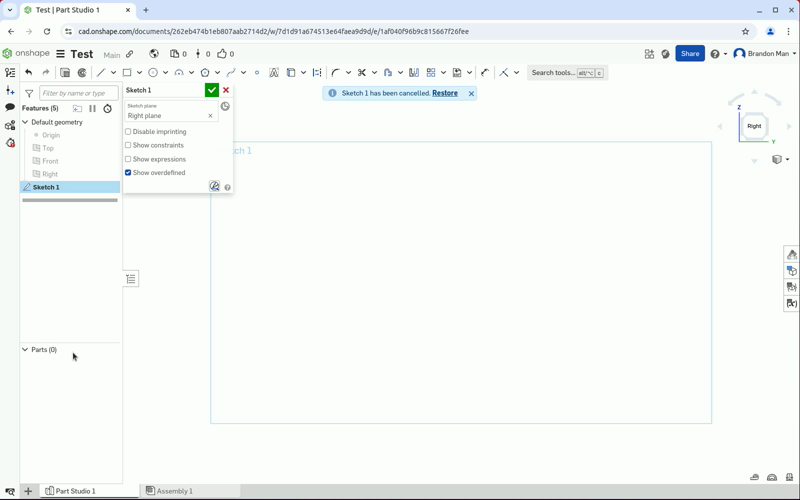
key(l)
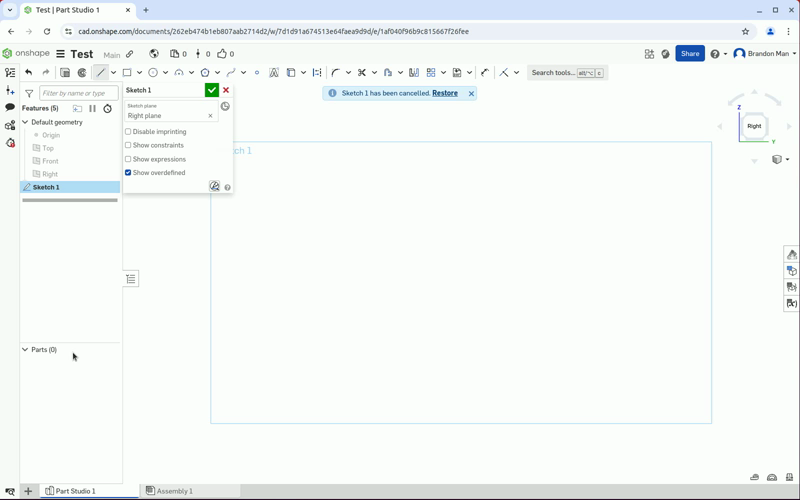
key_down(shift)
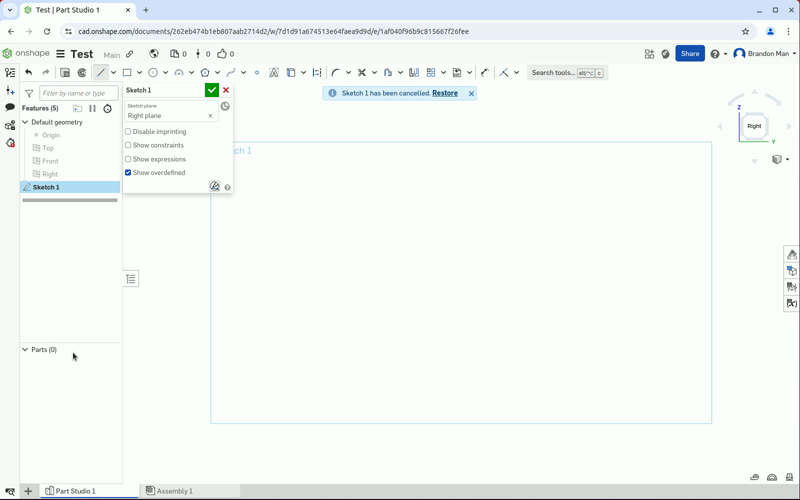
mouse_move(357, 349)
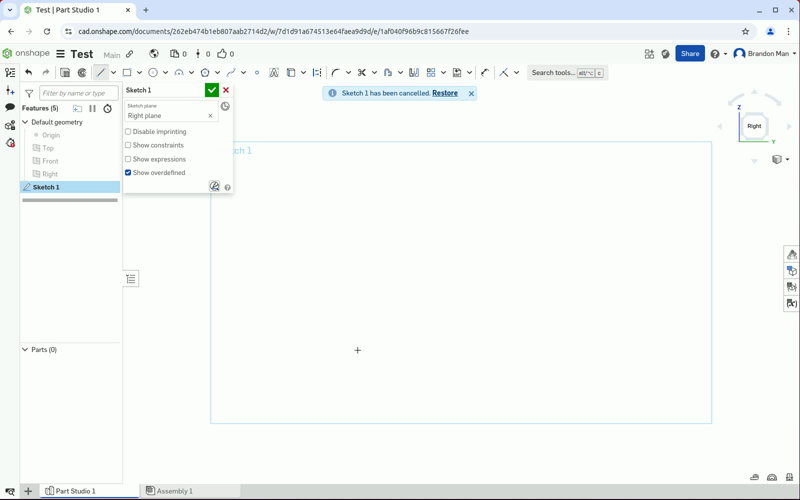
click(357, 349)
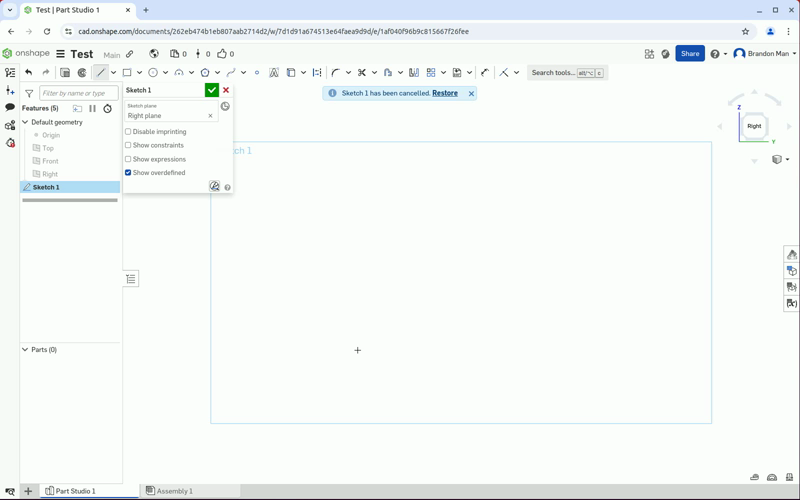
key_up(shift)
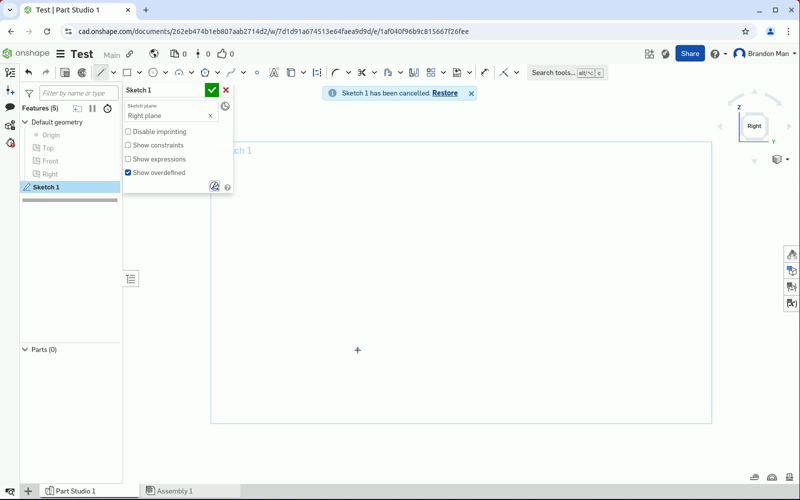
key_down(shift)
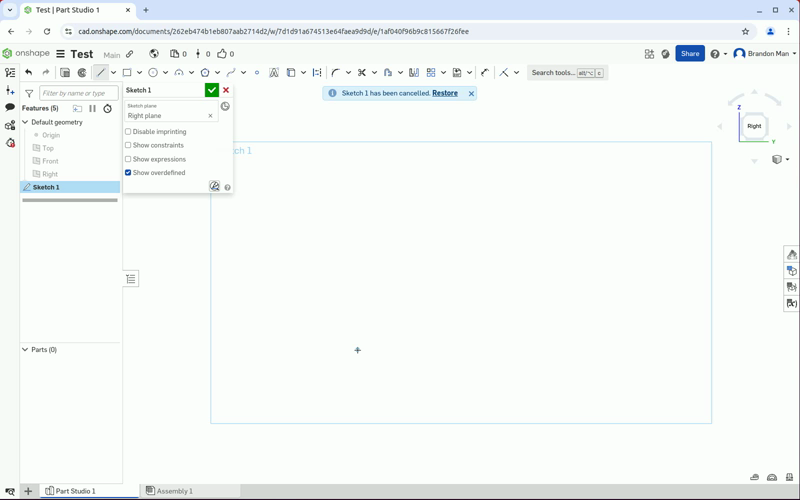
mouse_move(387, 349)
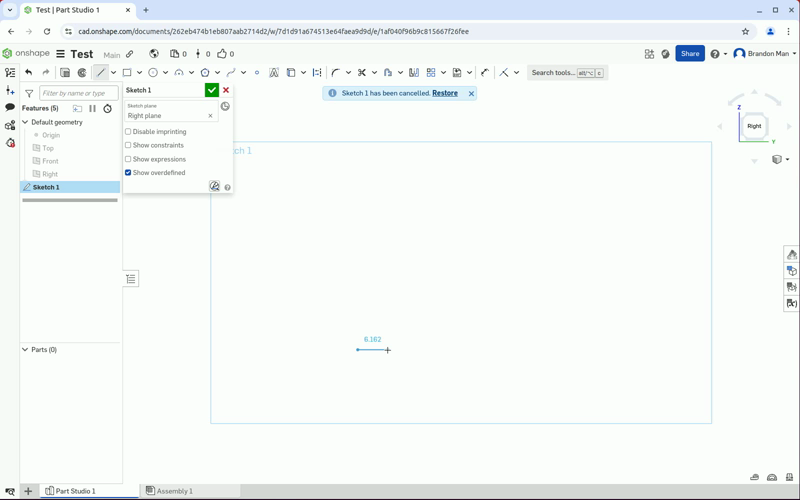
mouse_move(382, 349)
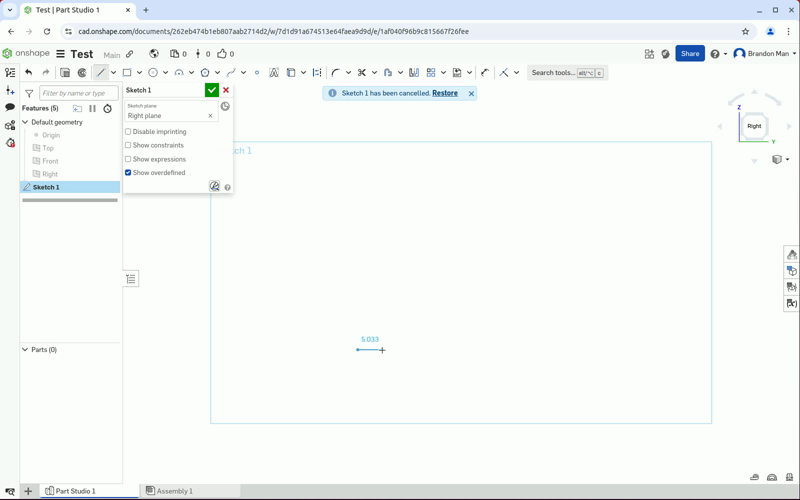
click(382, 349)
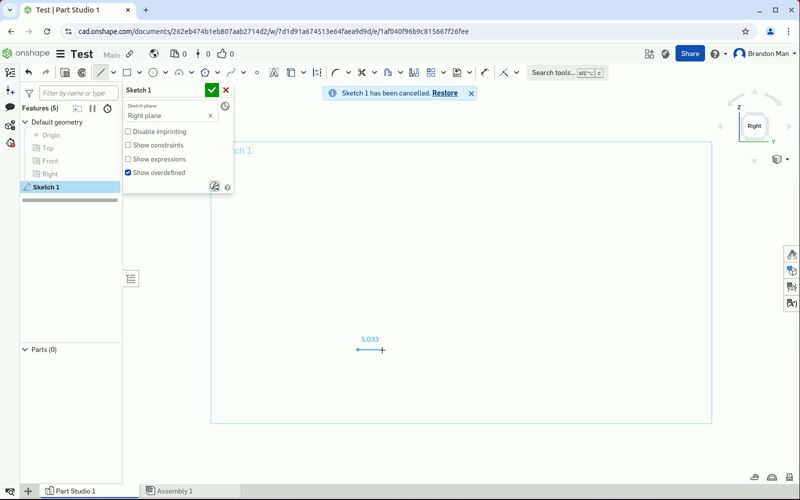
key_up(shift)
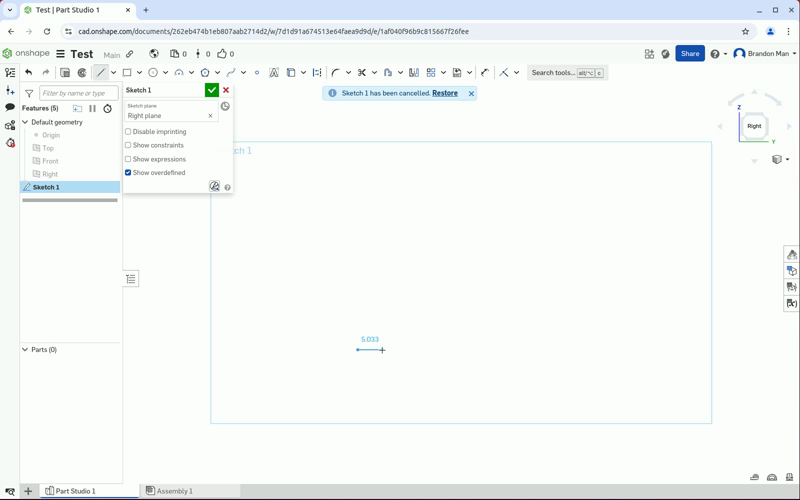
key_down(shift)
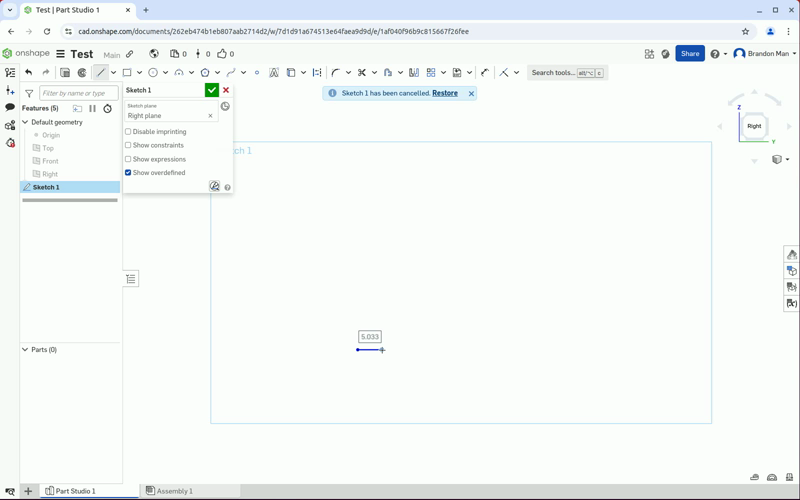
mouse_move(382, 266)
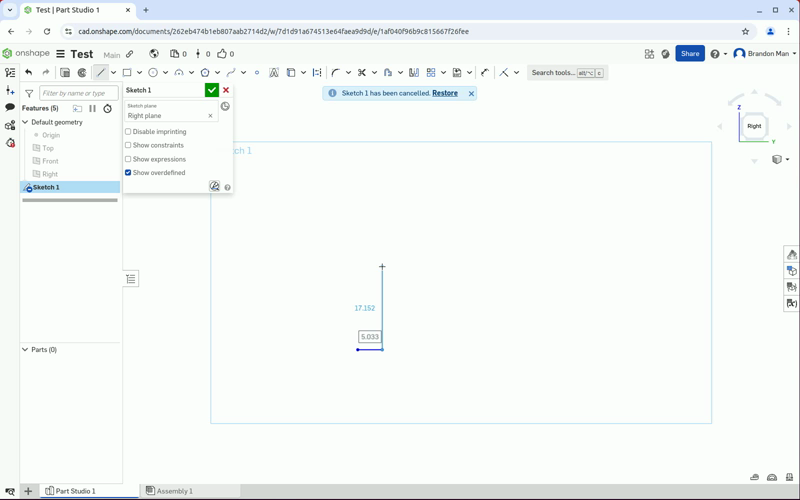
click(382, 266)
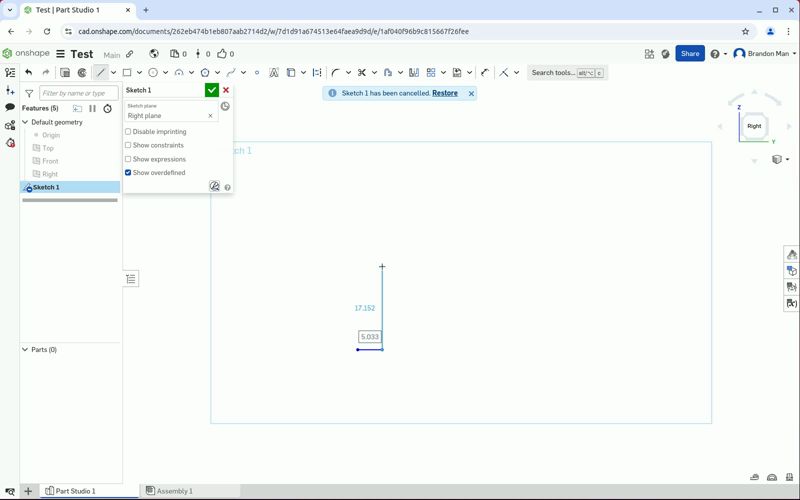
key_up(shift)
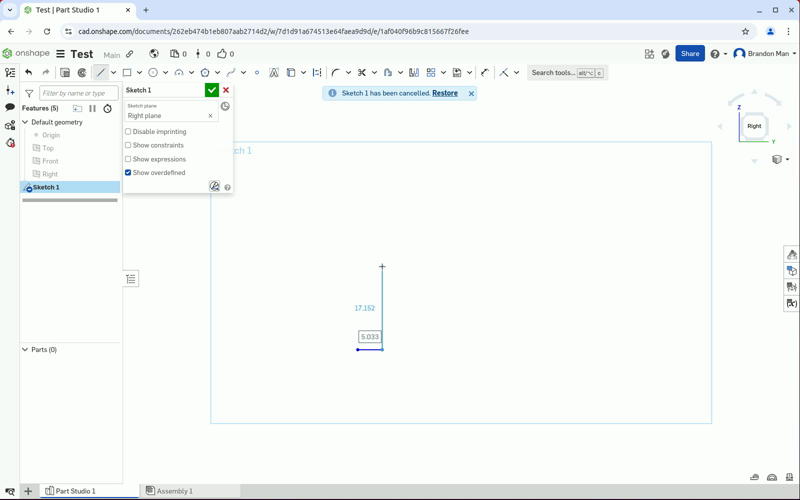
key_down(shift)
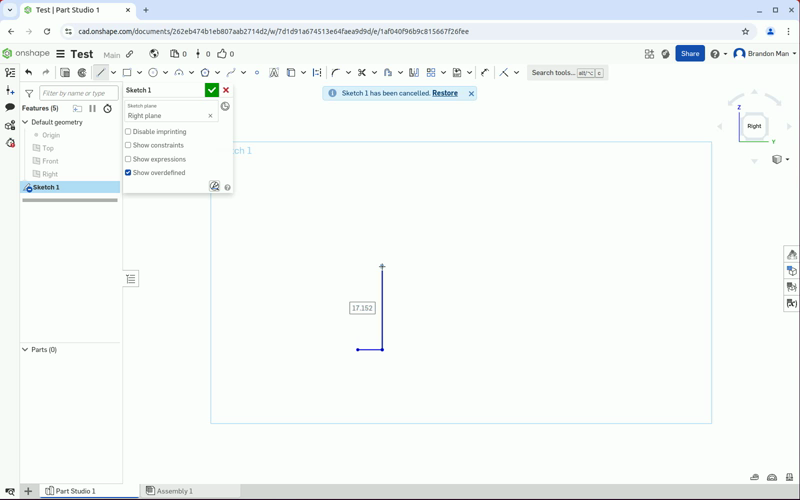
mouse_move(547, 266)
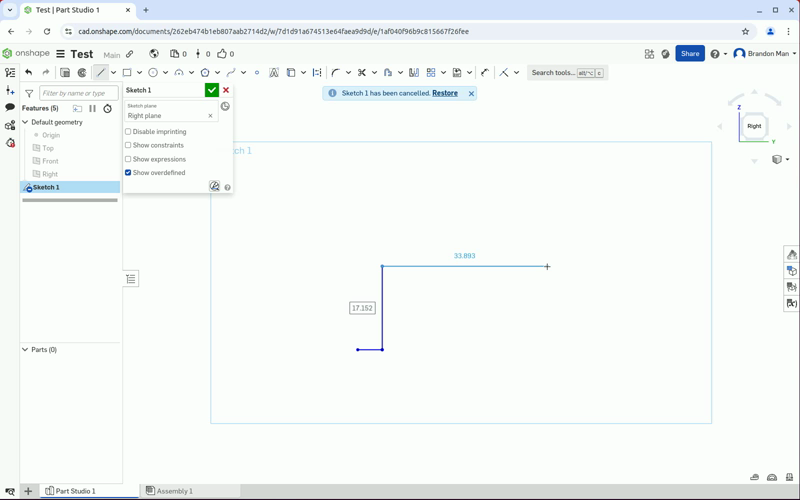
click(547, 266)
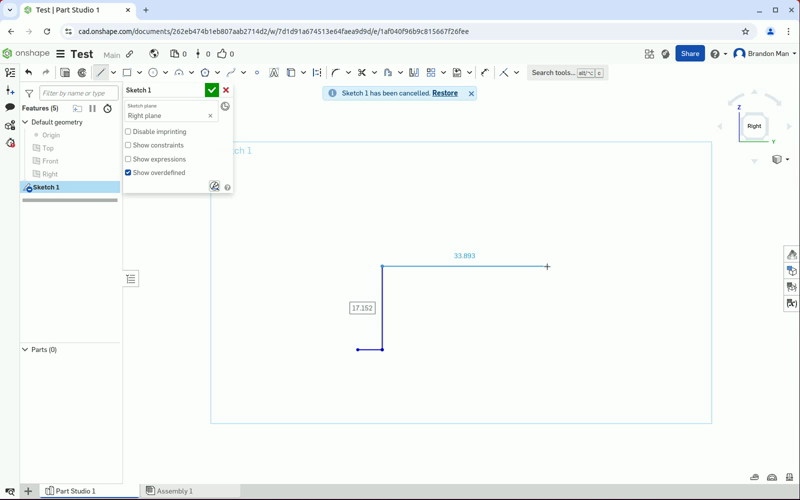
key_up(shift)
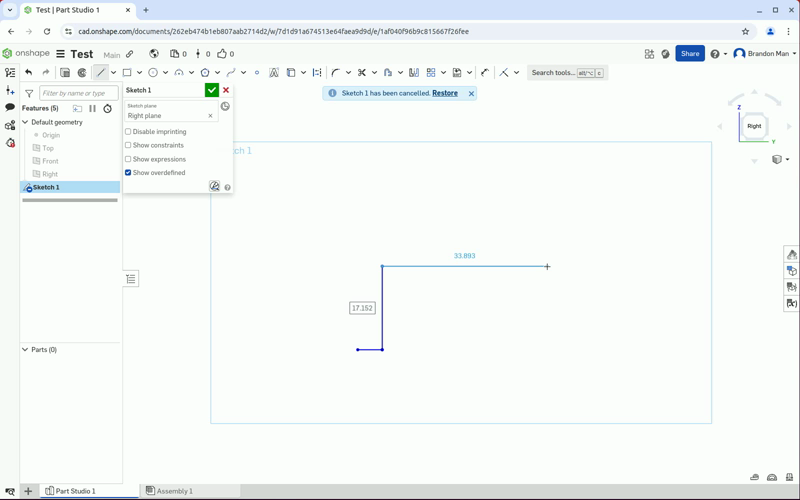
key_down(shift)
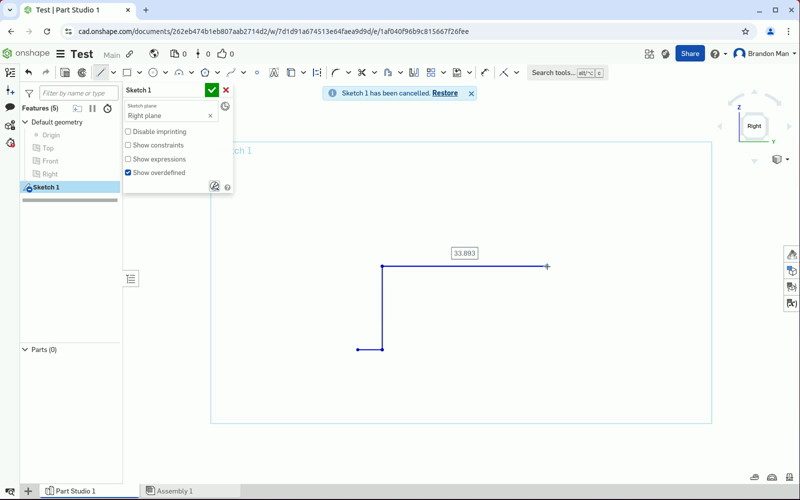
mouse_move(547, 349)
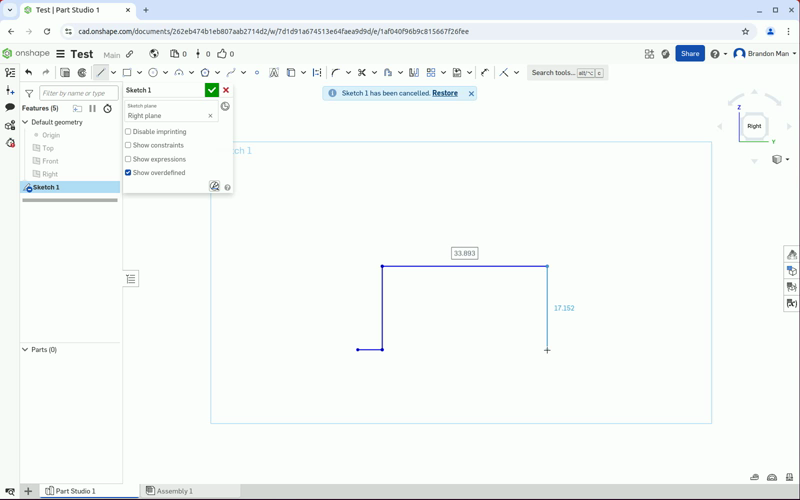
click(547, 349)
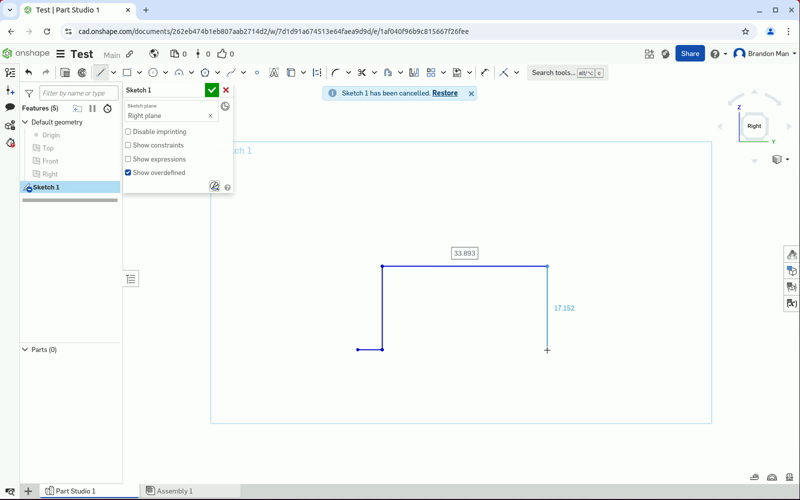
key_up(shift)
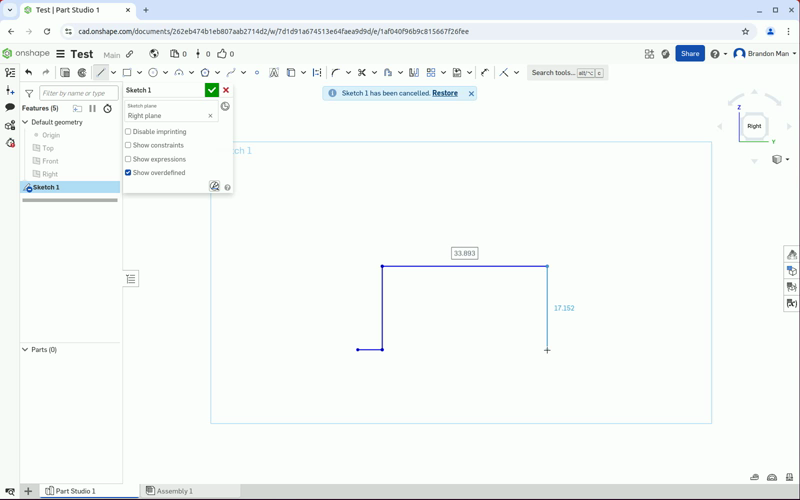
key_down(shift)
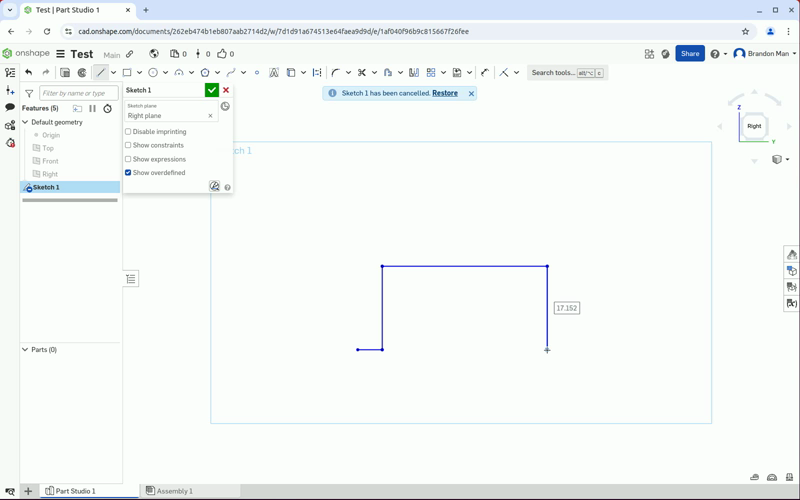
mouse_move(577, 349)
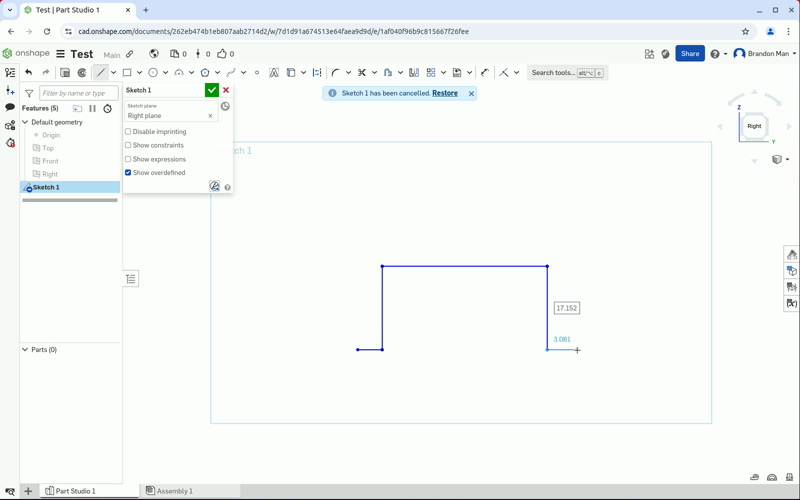
mouse_move(572, 349)
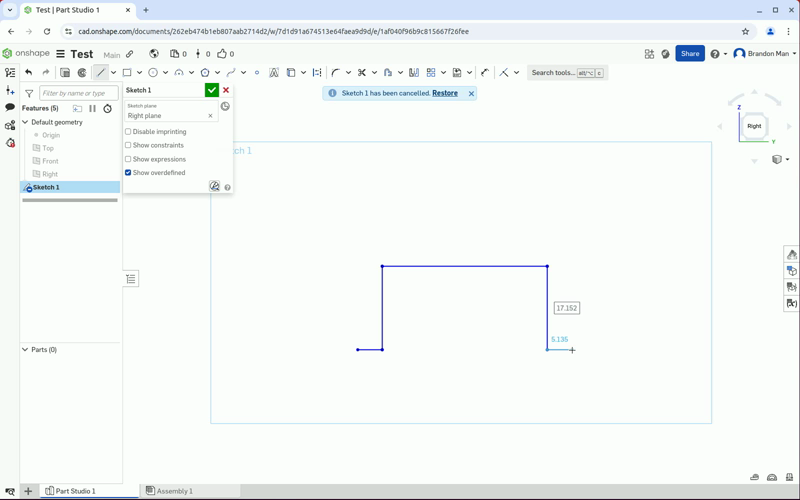
click(572, 349)
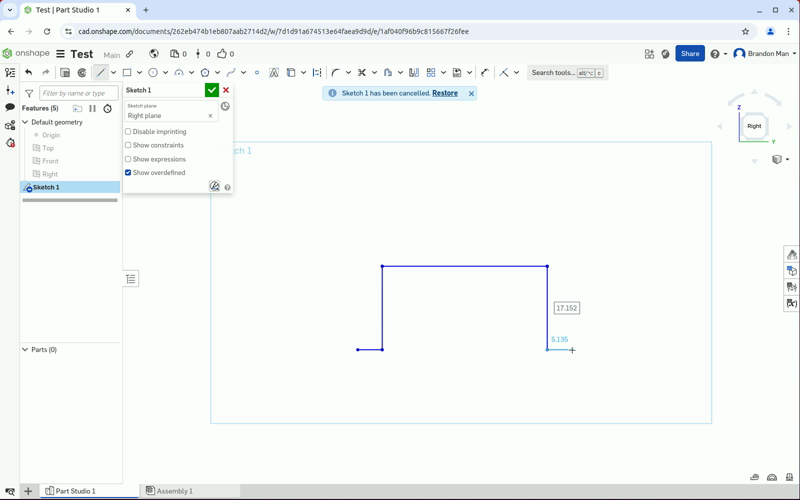
key_up(shift)
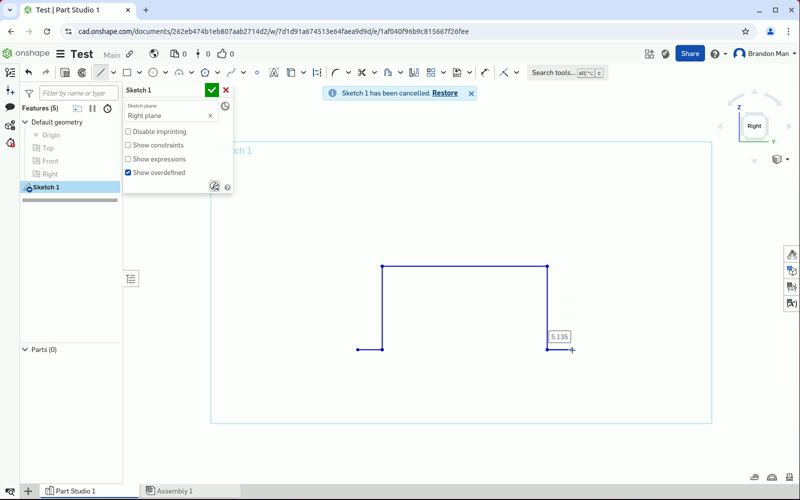
key_down(shift)
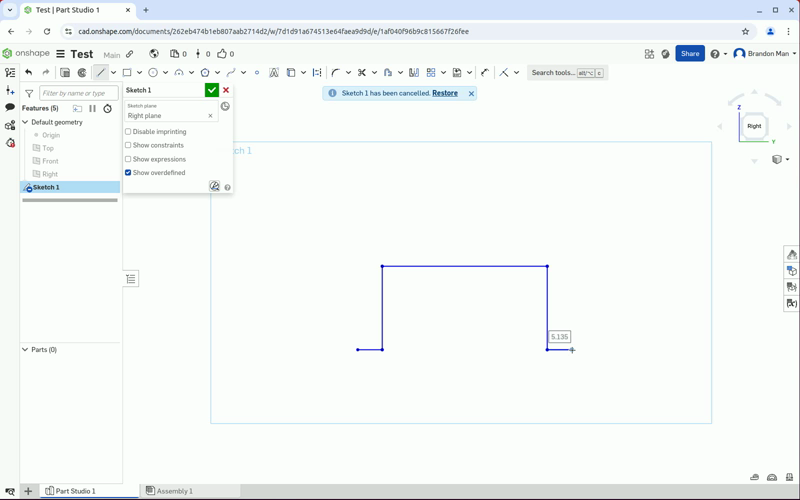
mouse_move(589, 349)
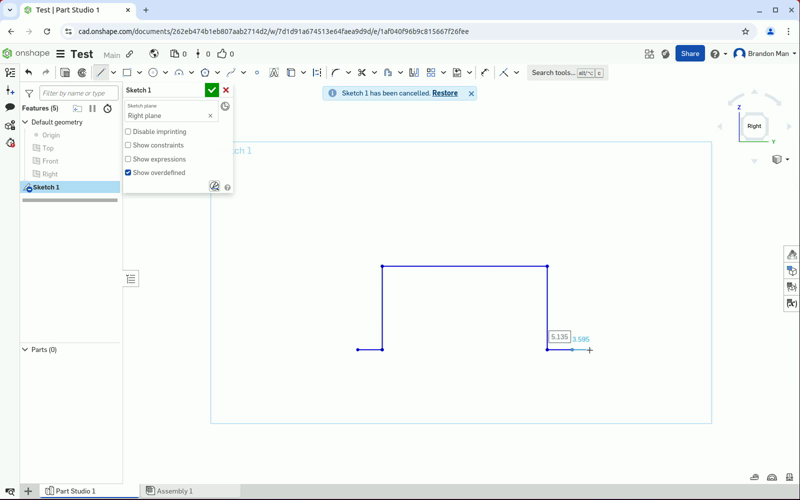
mouse_move(572, 340)
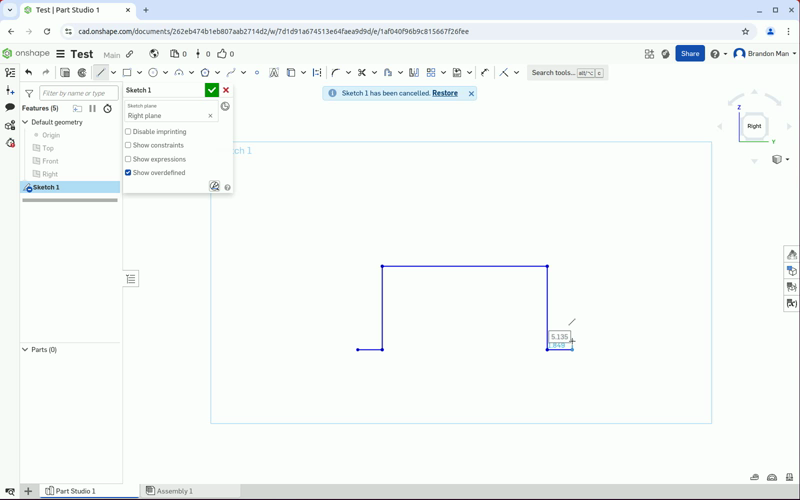
click(572, 340)
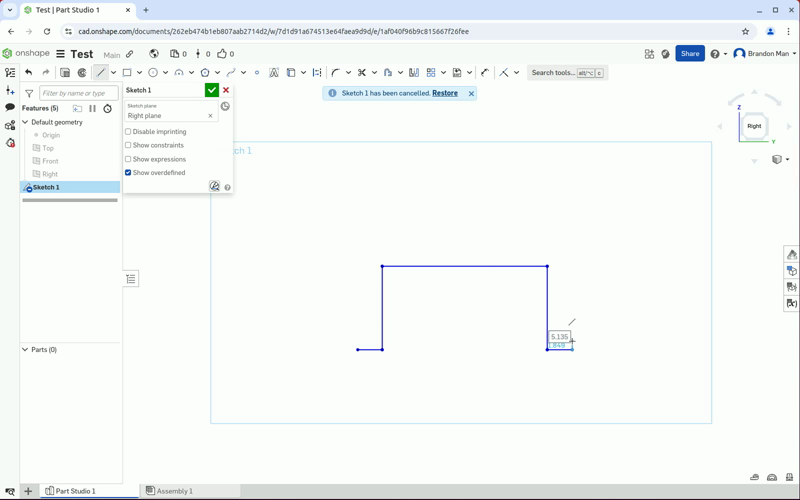
key_up(shift)
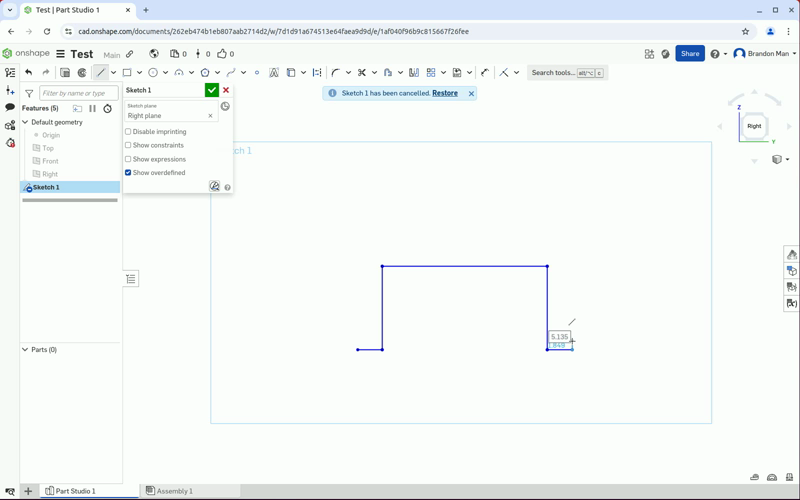
key_down(shift)
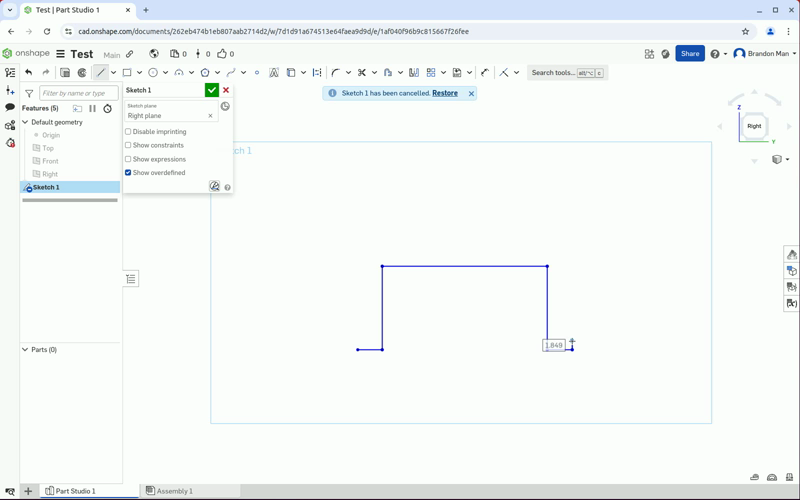
mouse_move(589, 340)
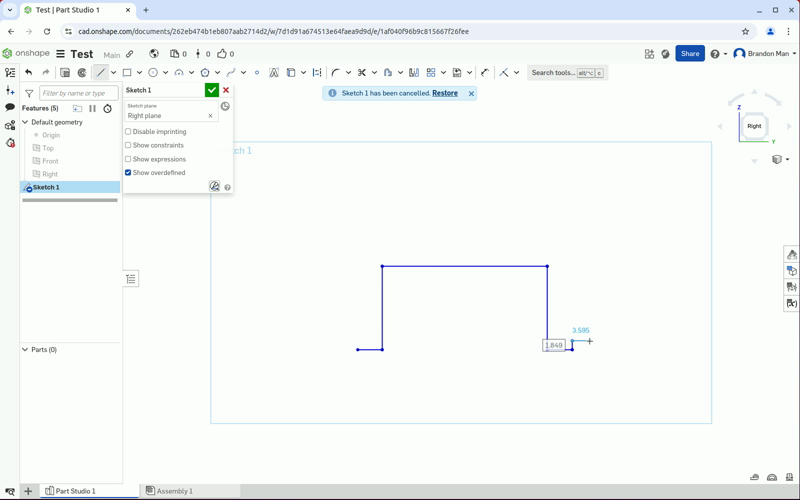
mouse_move(556, 340)
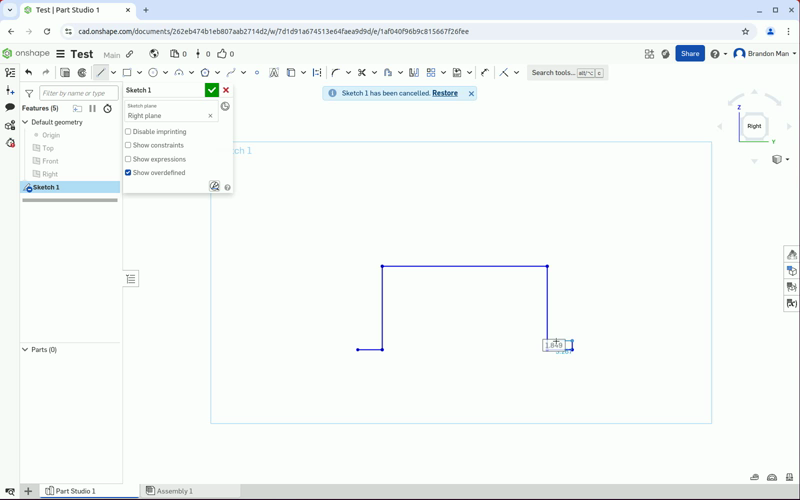
click(556, 340)
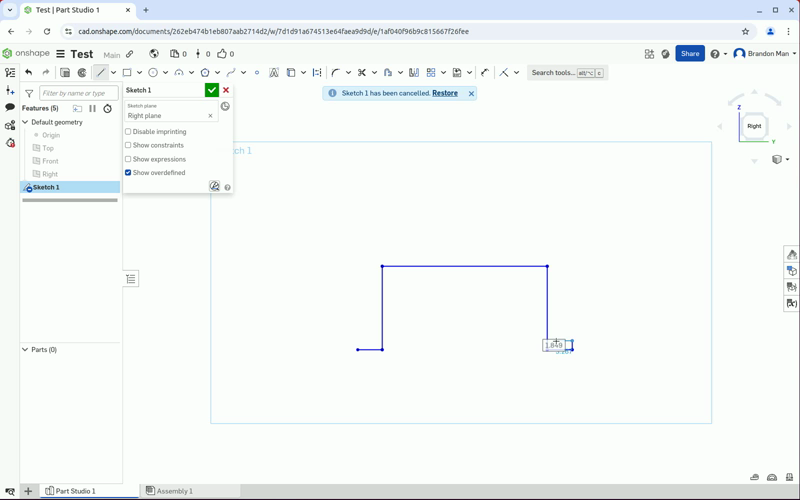
key_up(shift)
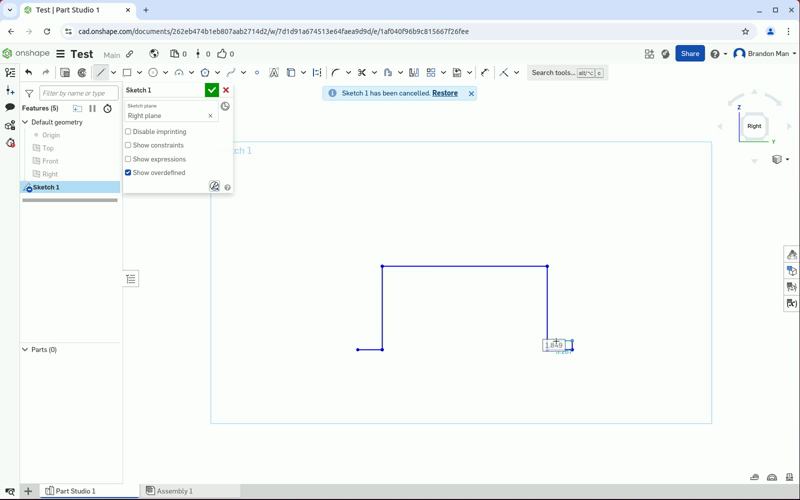
key_down(shift)
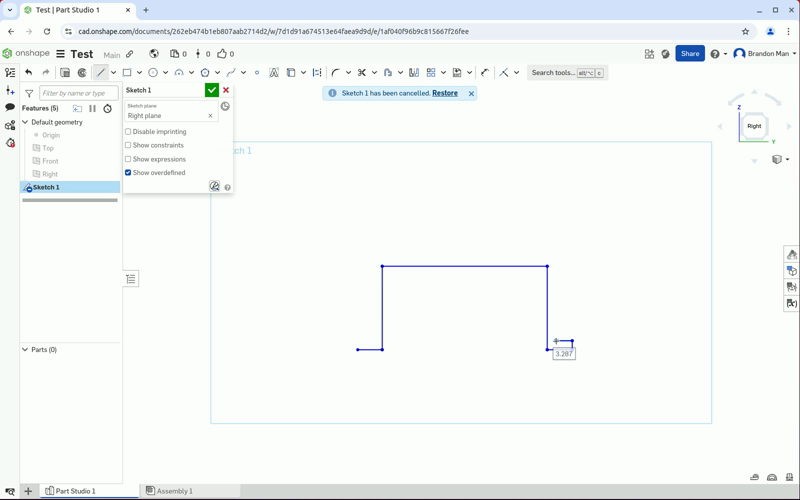
mouse_move(556, 259)
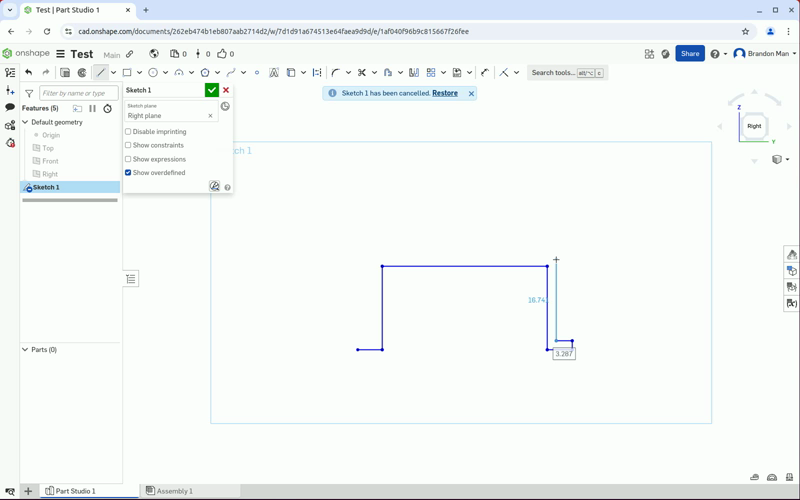
click(556, 259)
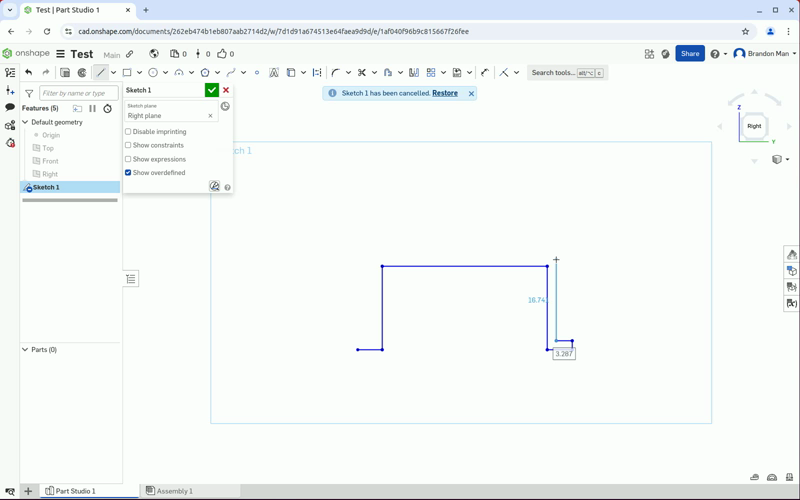
key_up(shift)
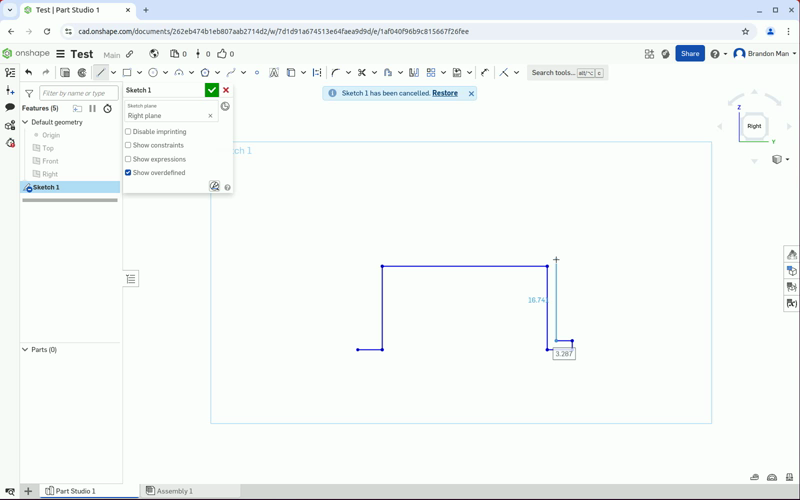
key_down(shift)
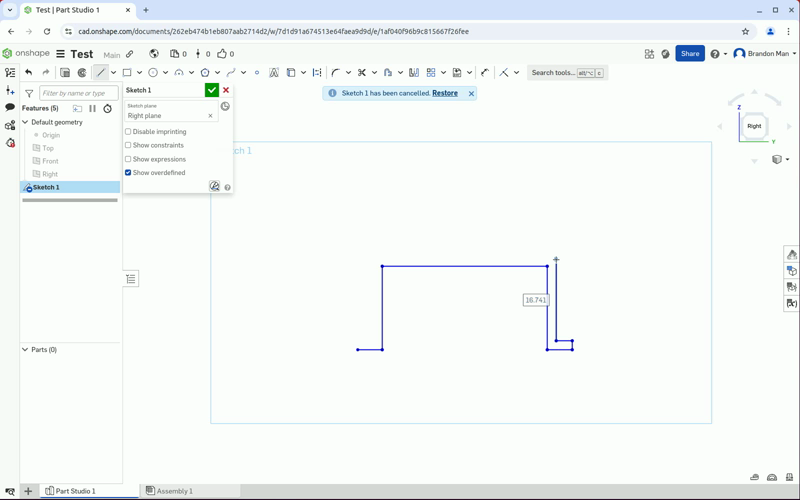
mouse_move(373, 259)
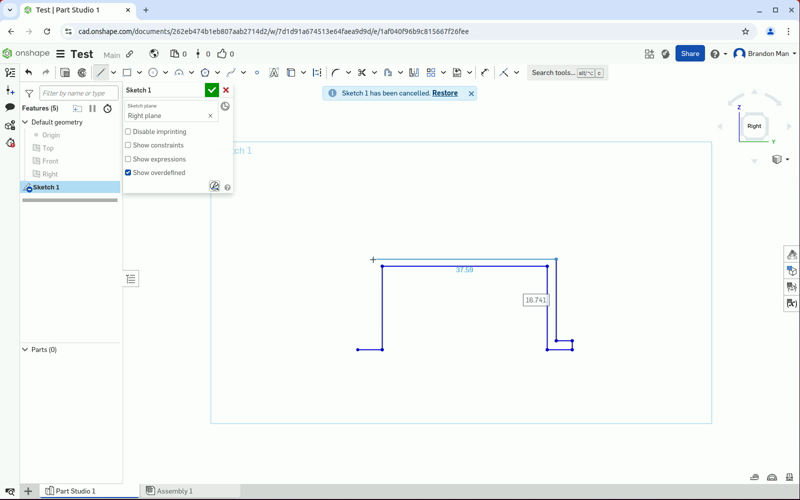
click(373, 259)
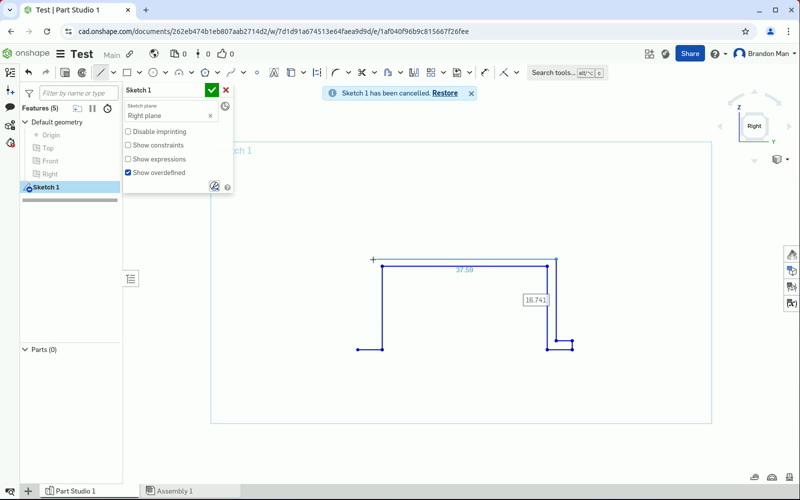
key_up(shift)
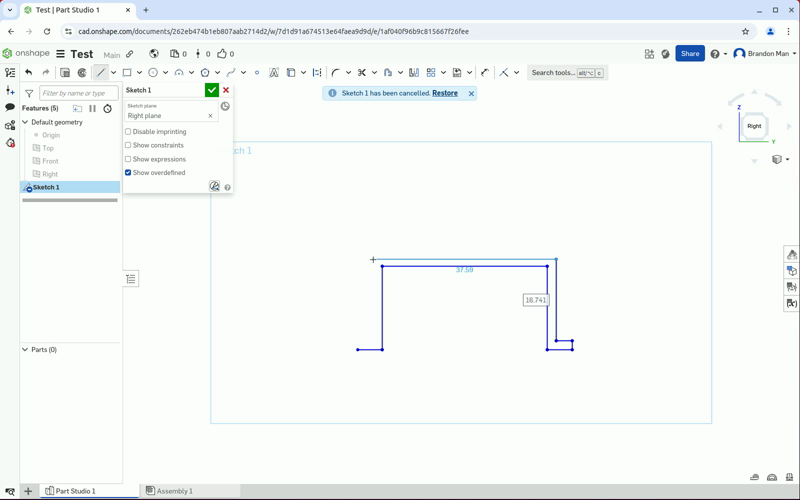
key_down(shift)
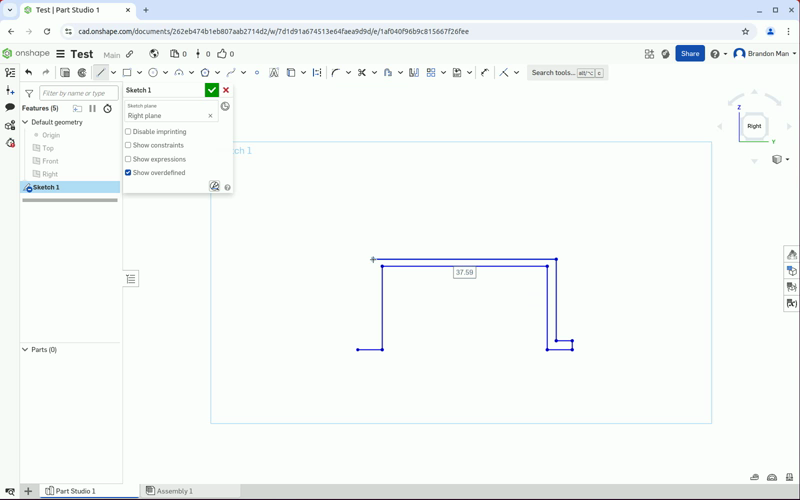
mouse_move(373, 340)
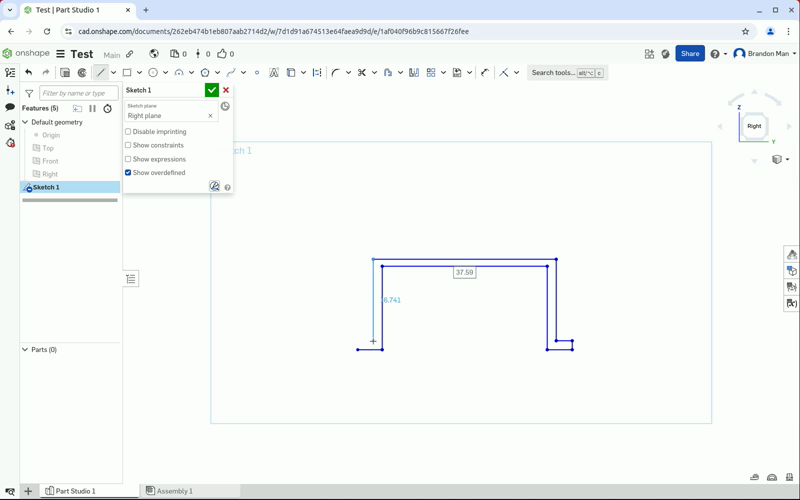
click(373, 340)
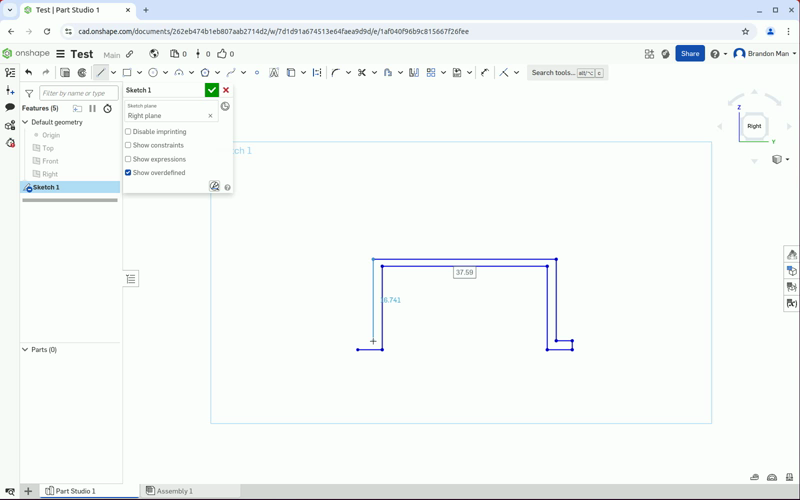
key_up(shift)
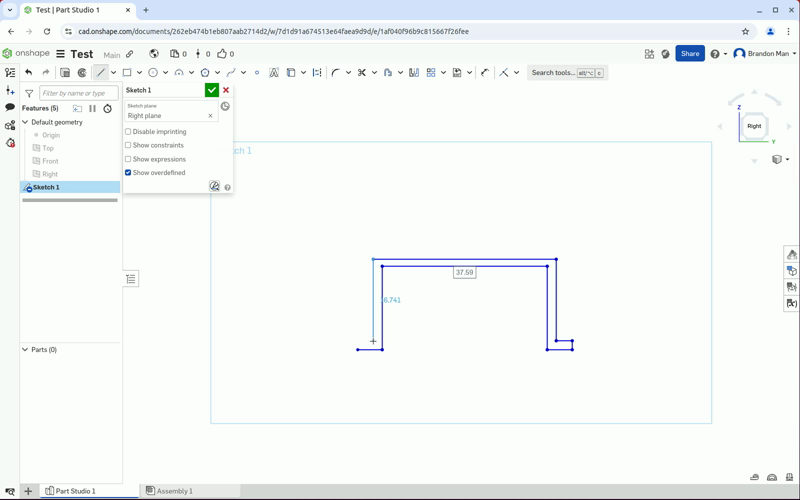
key_down(shift)
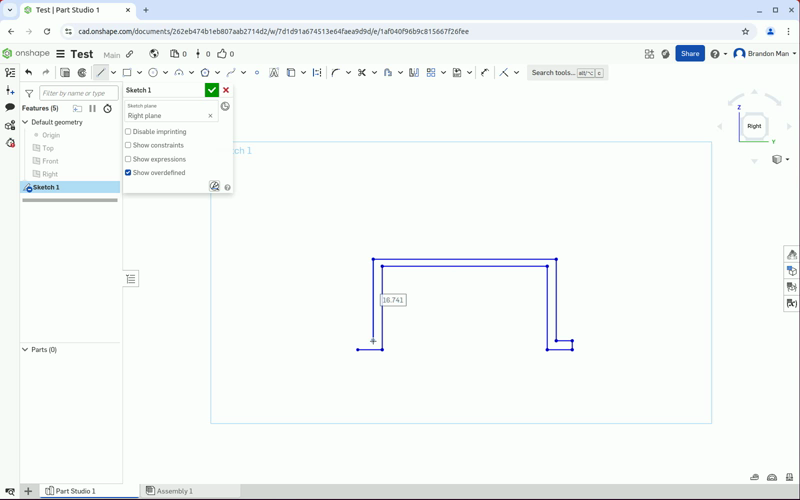
mouse_move(403, 340)
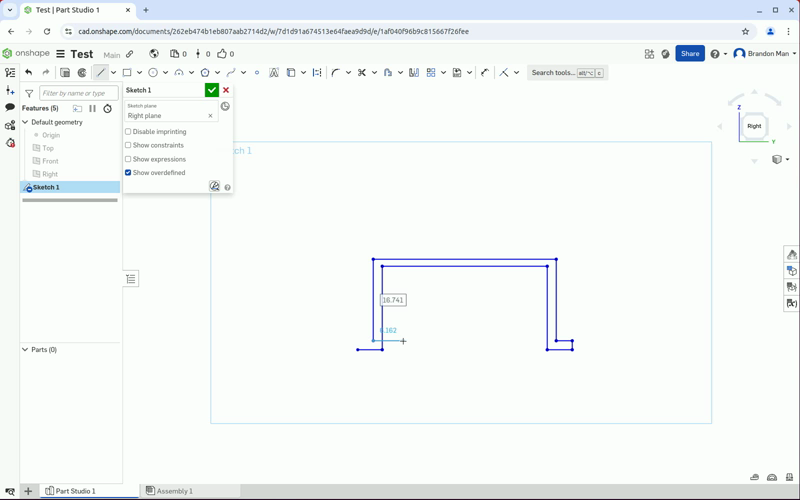
mouse_move(357, 340)
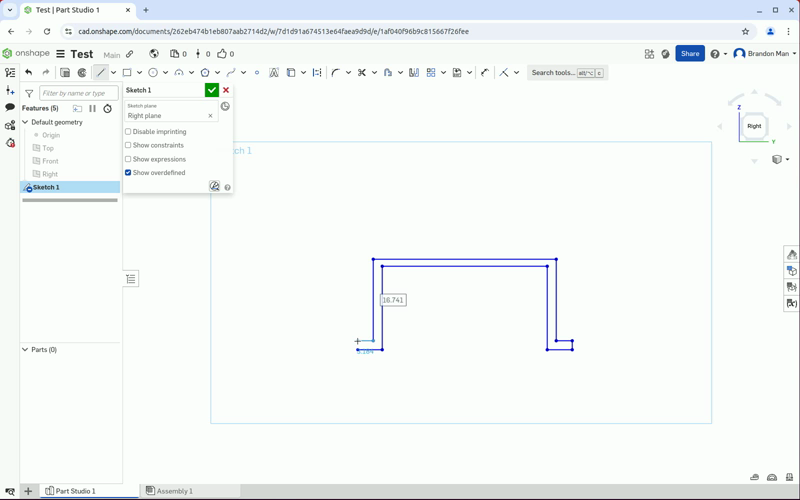
click(357, 340)
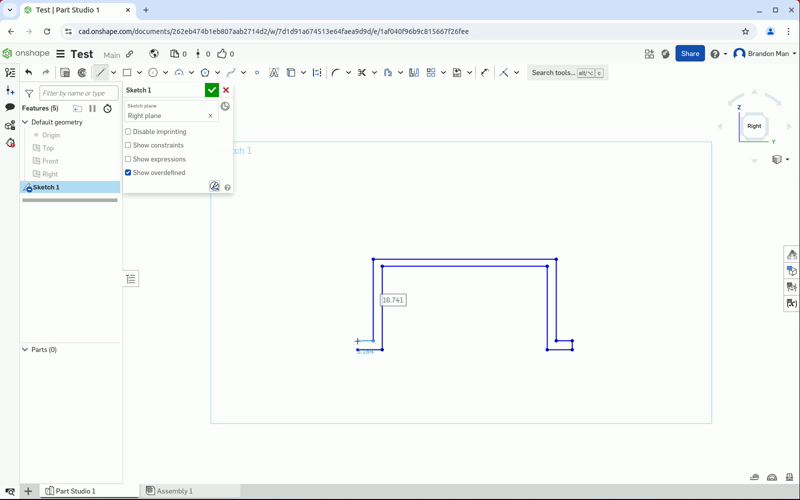
key_up(shift)
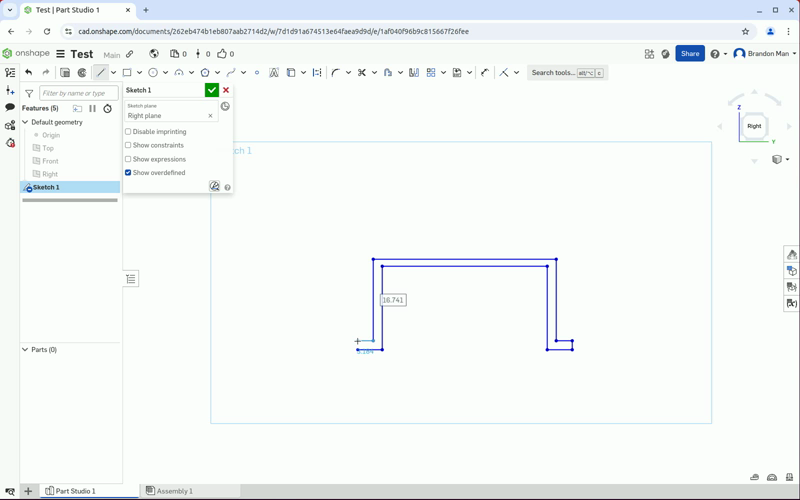
mouse_move(387, 340)
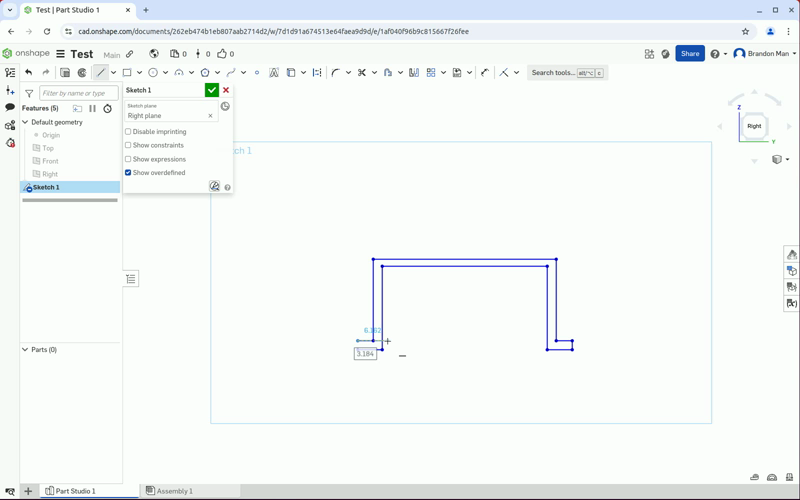
key_down(shift)
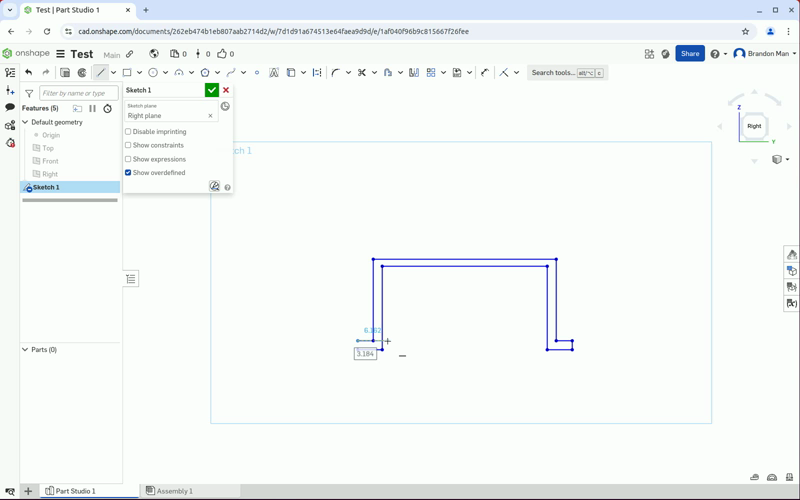
mouse_move(357, 349)
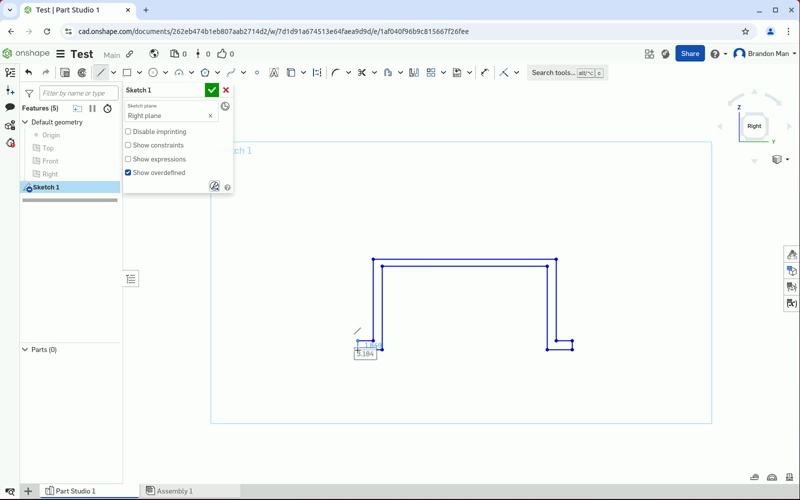
key_up(shift)
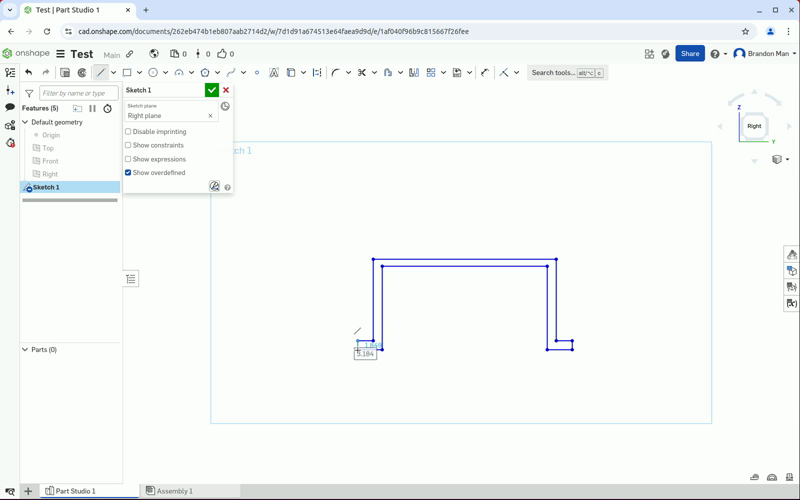
click(357, 349)
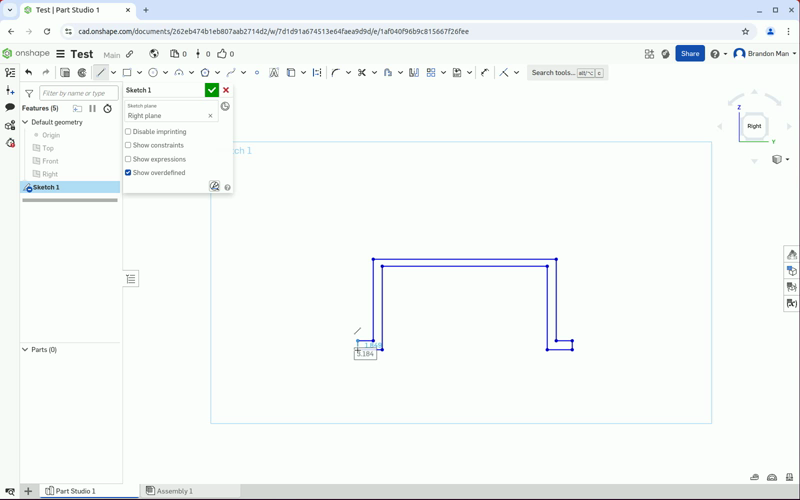
key(esc)
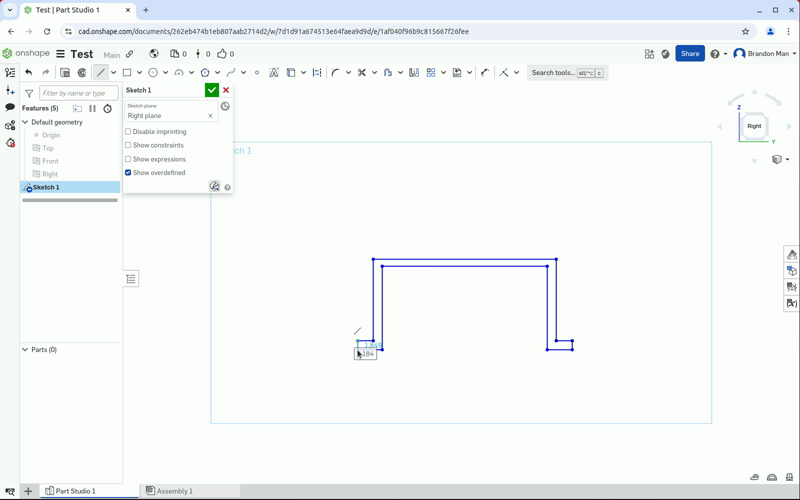
mouse_move(518, 262)
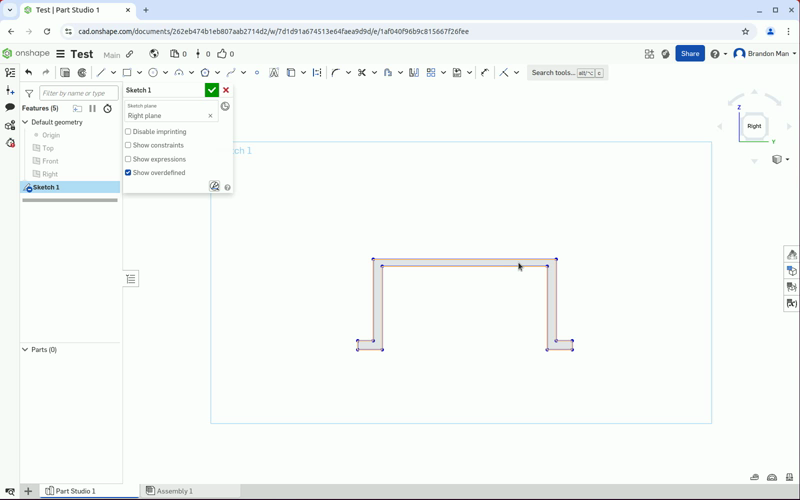
click(518, 262)
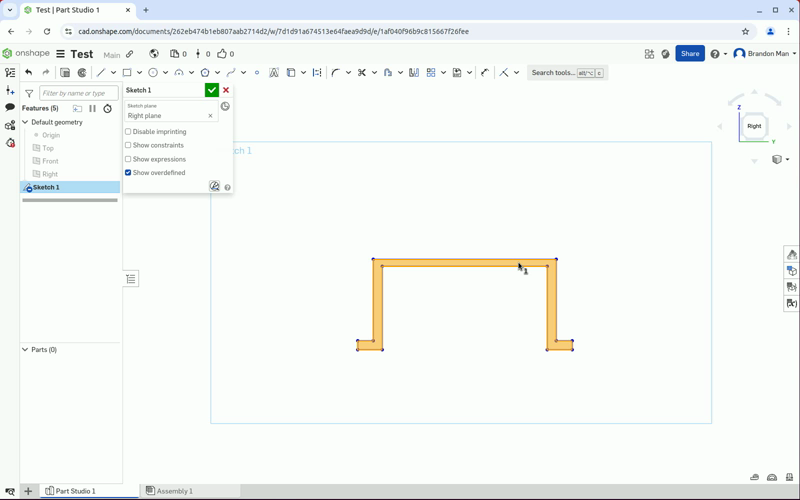
mouse_move(73, 352)
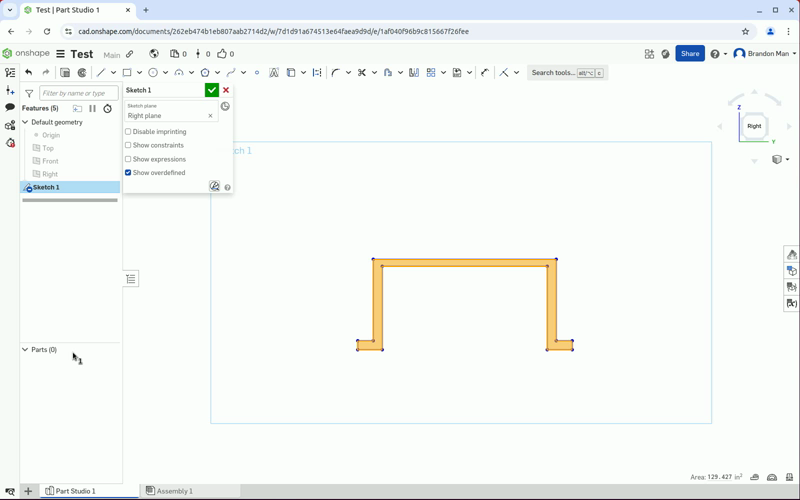
key(shift+y)
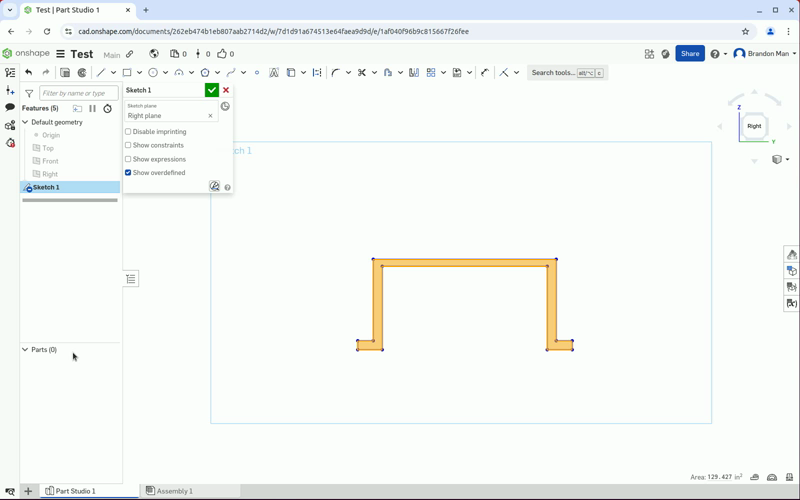
key(shift+e)
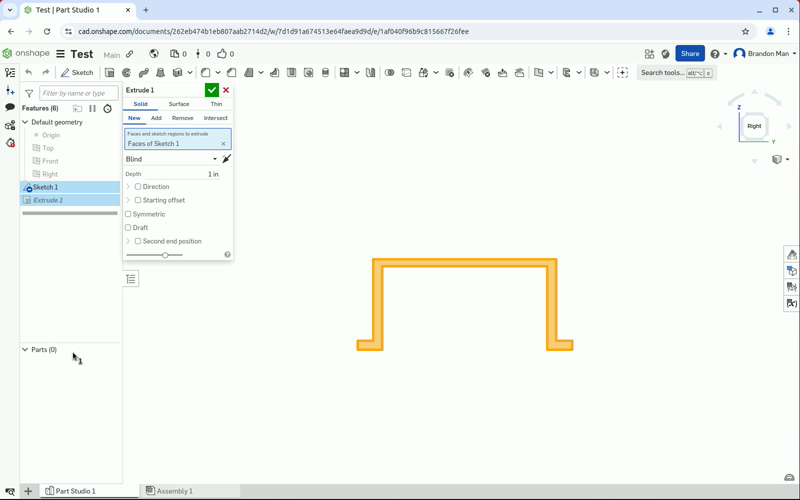
mouse_move(143, 106)
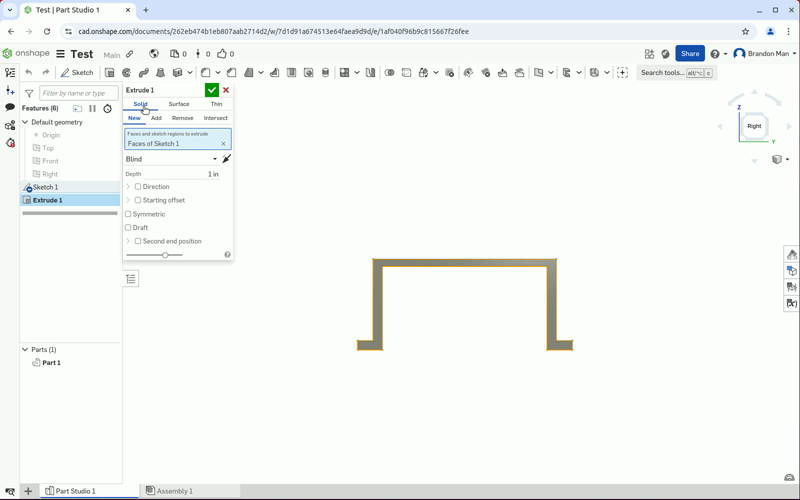
click(143, 106)
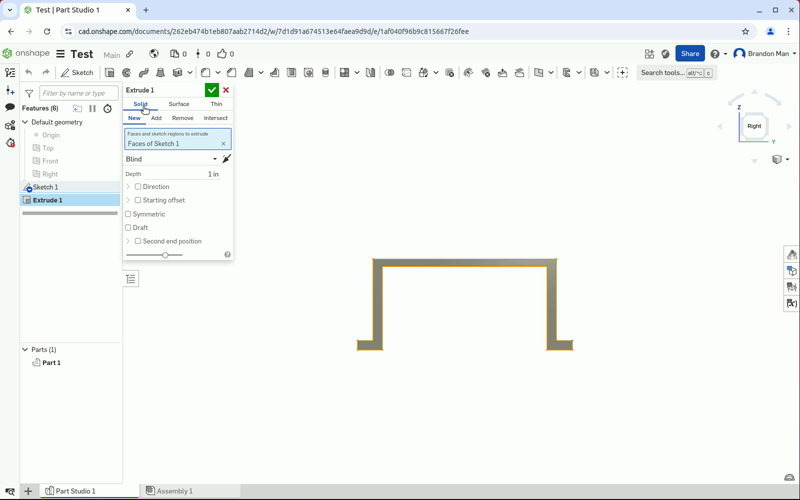
mouse_move(137, 120)
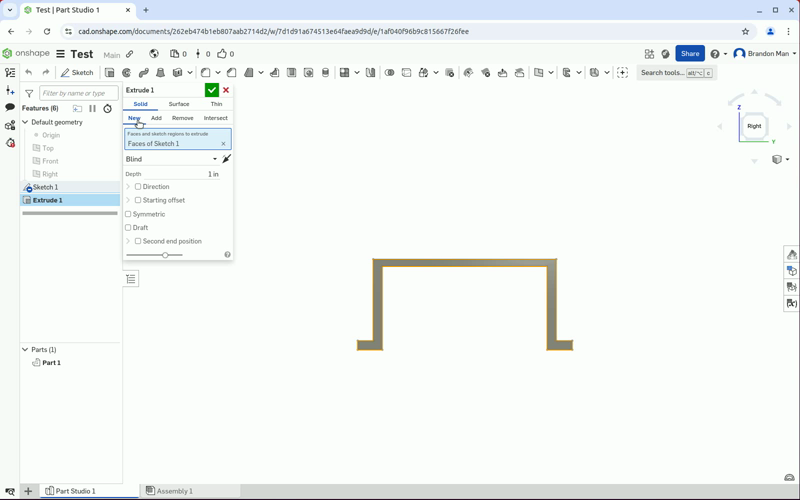
click(137, 120)
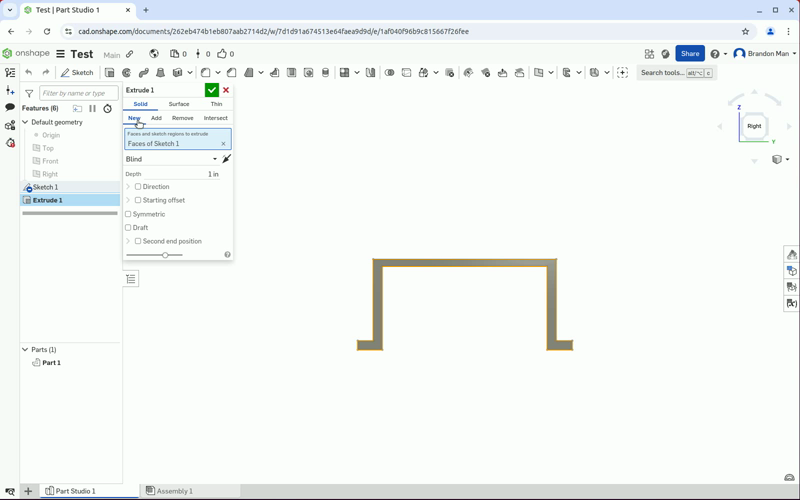
key(tab, 4)
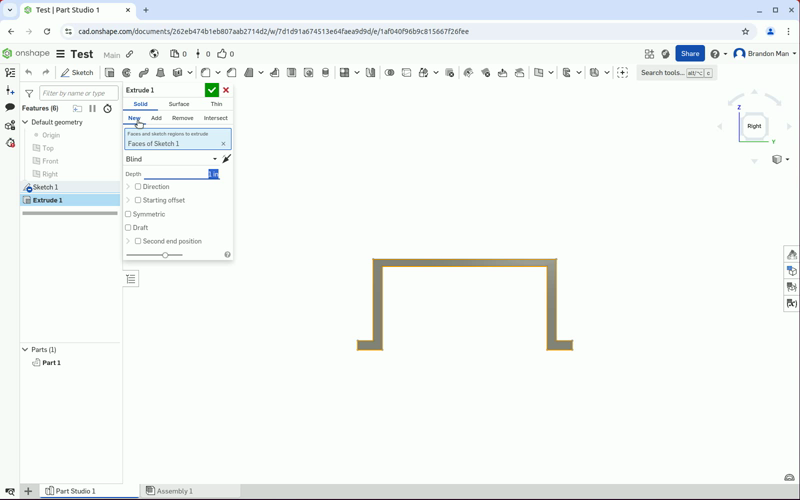
text(4.333)
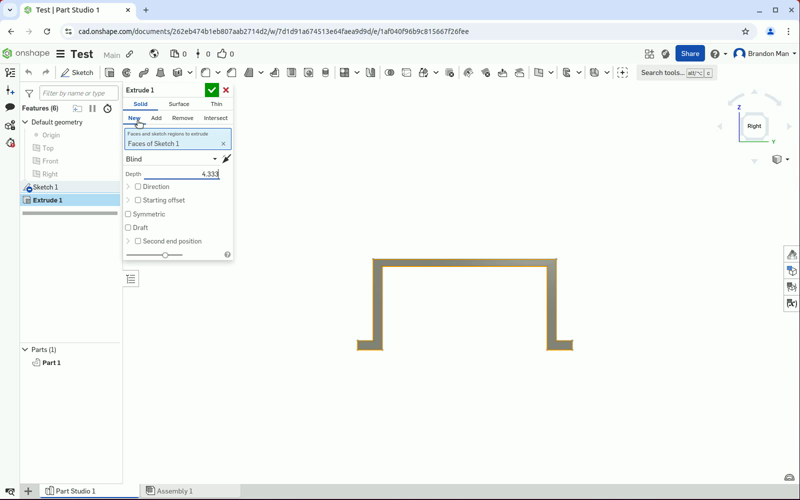
key(enter)
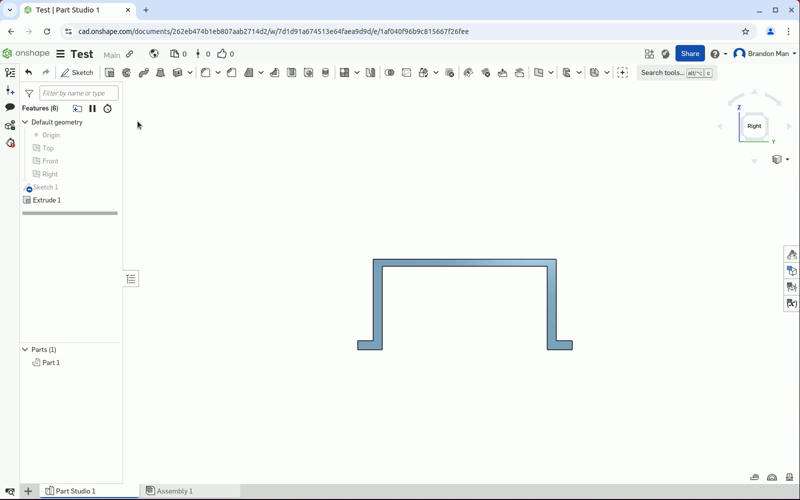
key(shift+h)
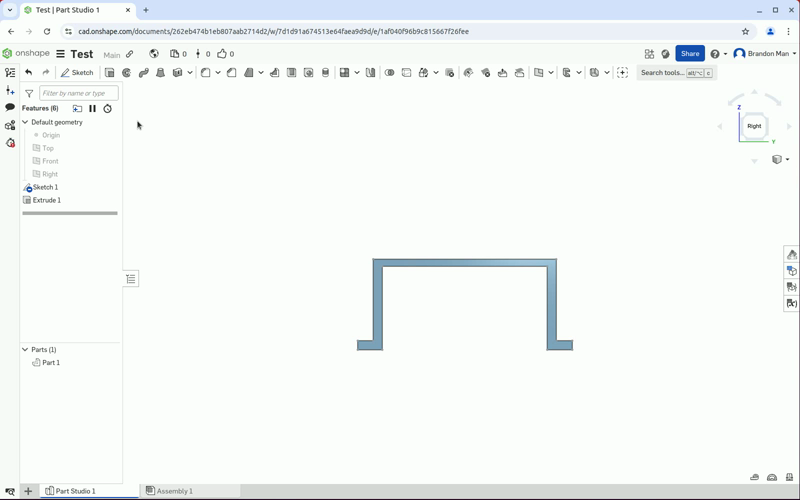
key(shift+h)
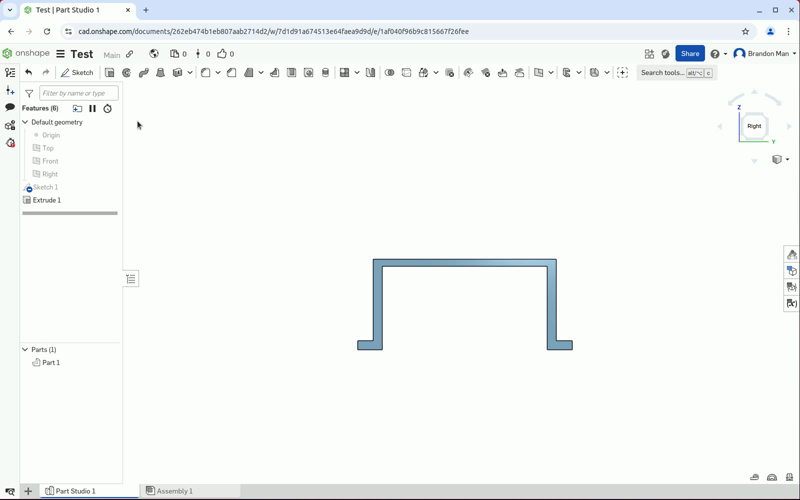
mouse_move(73, 189)
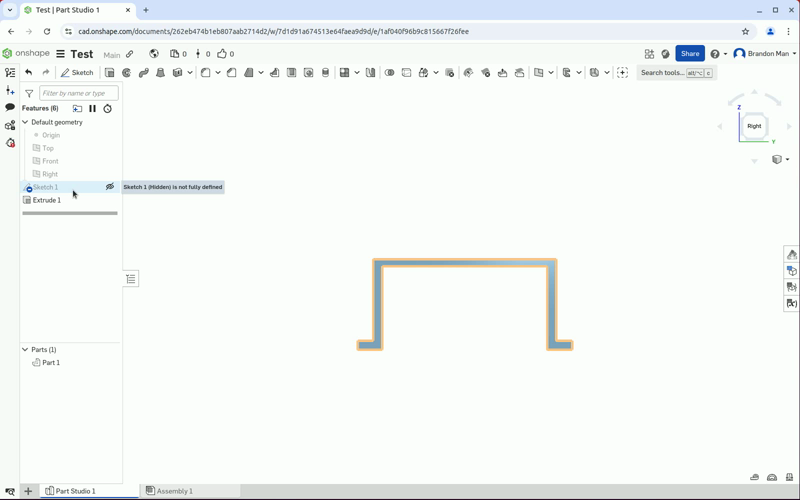
click(73, 189)
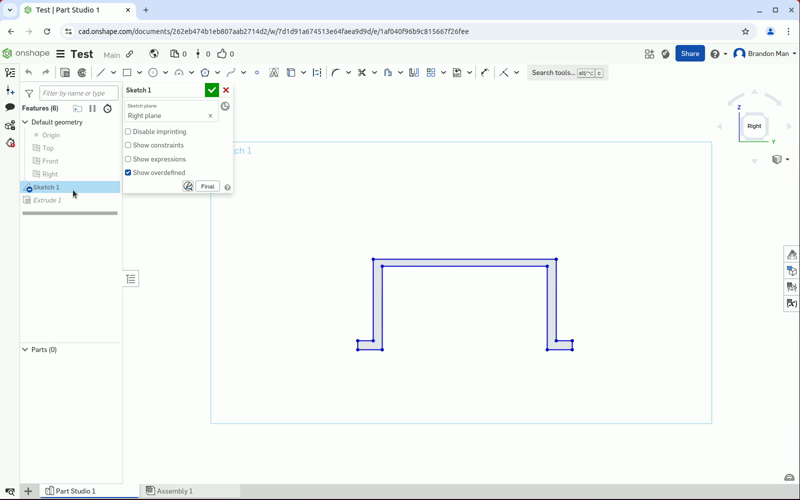
mouse_move(229, 92)
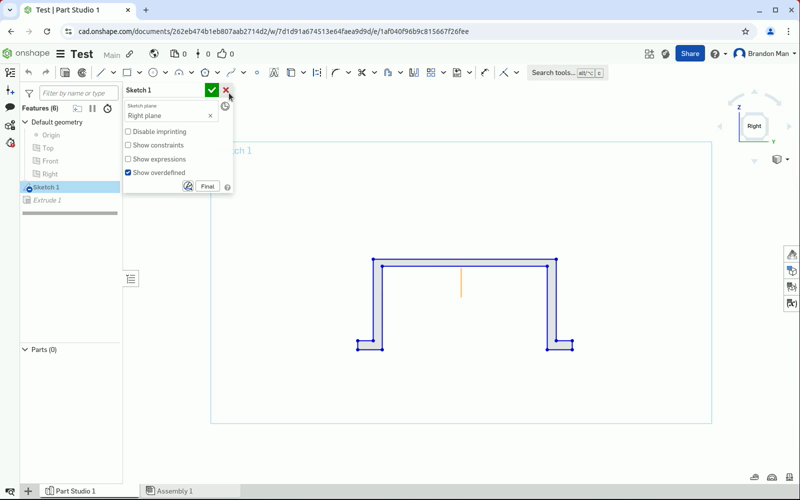
click(229, 92)
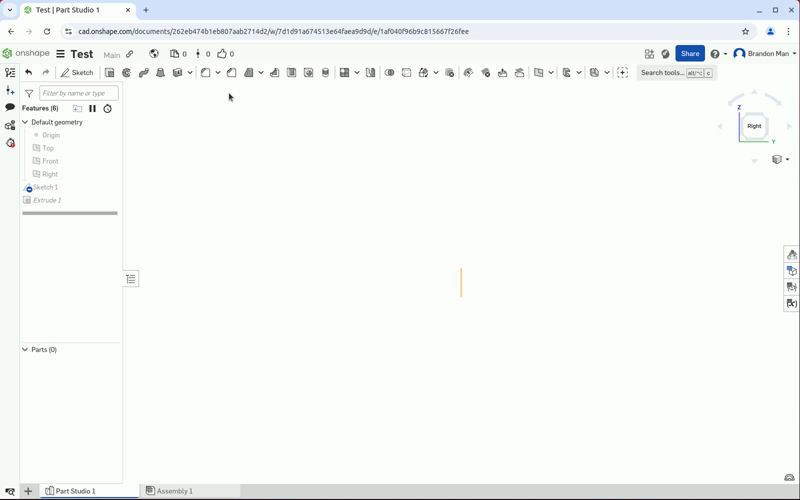
mouse_move(73, 352)
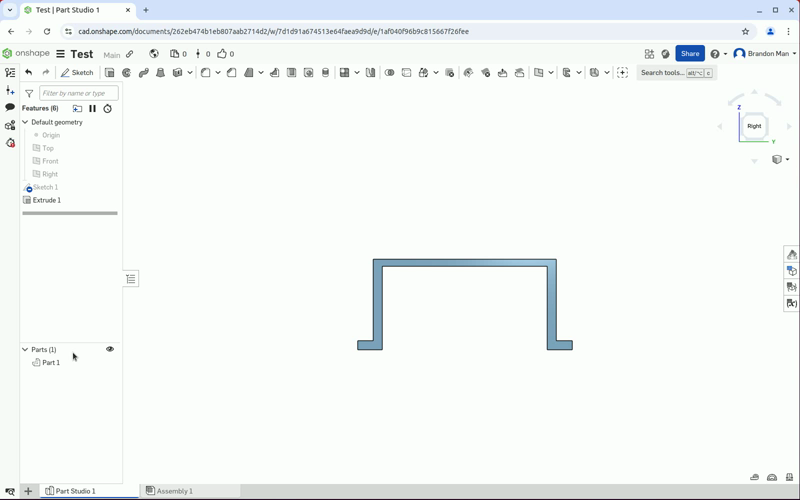
key(y)
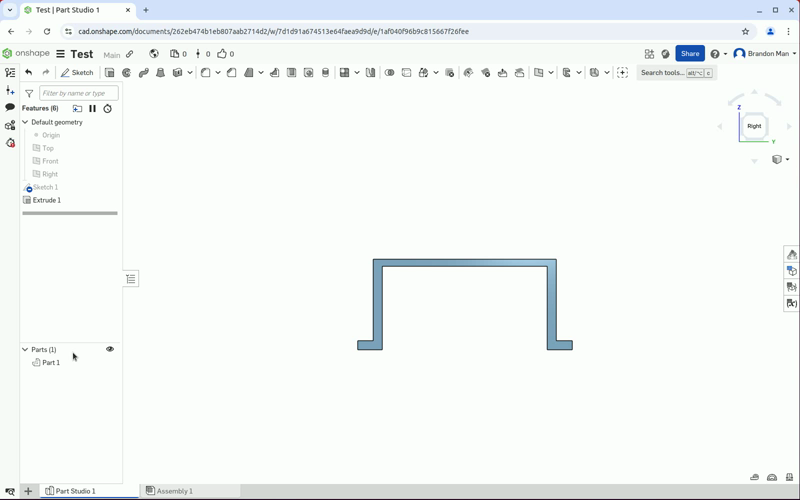
key(shift+p)
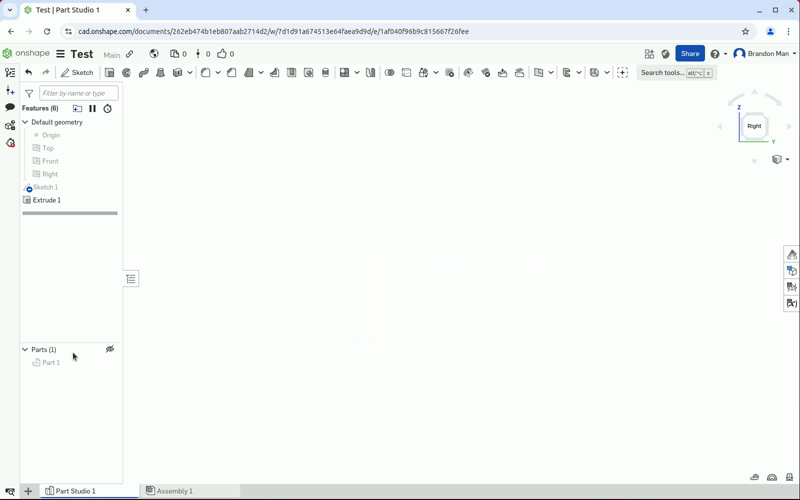
key(space)
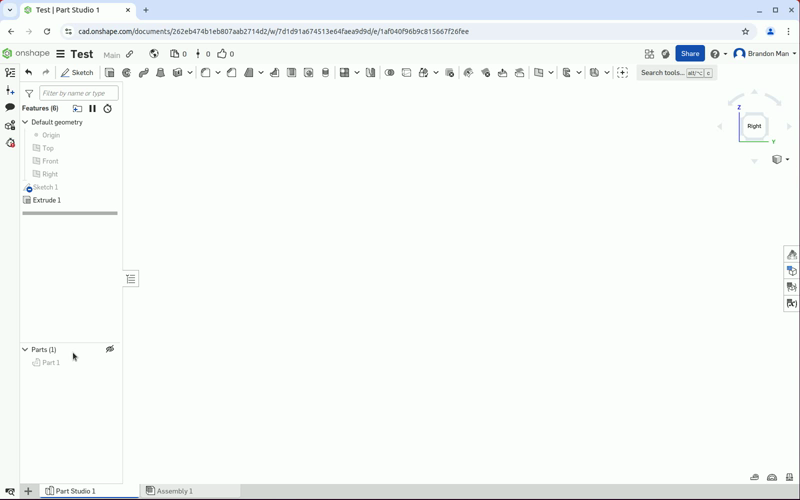
key_down(shift)
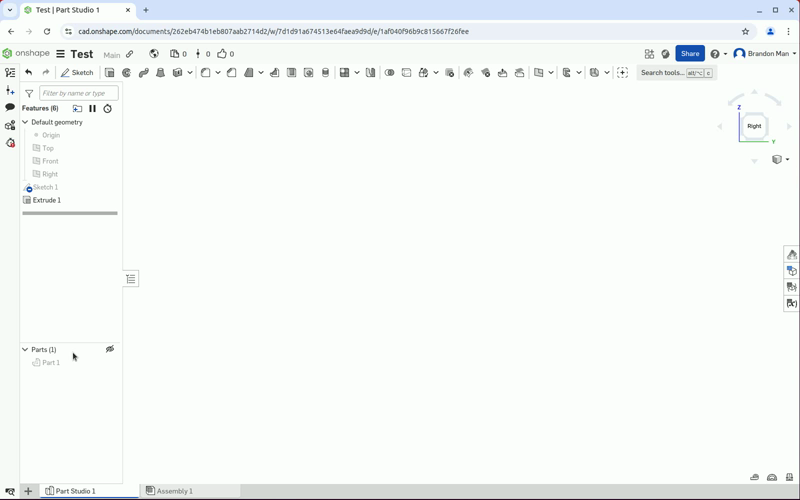
key(right)
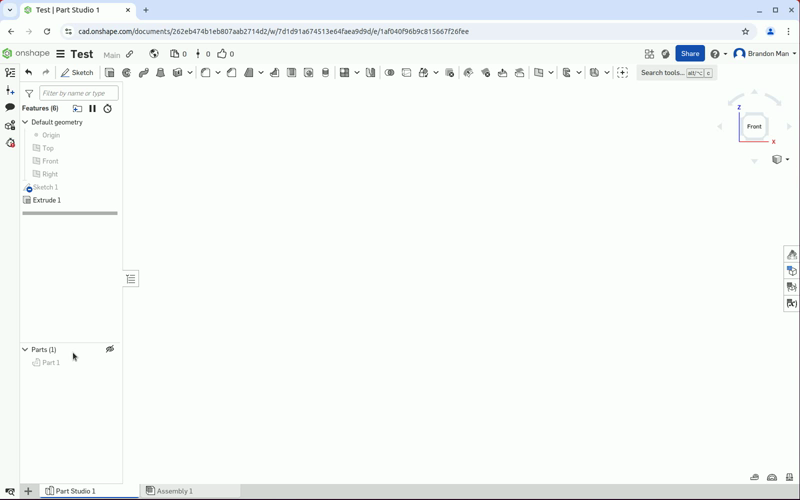
key_up(shift)
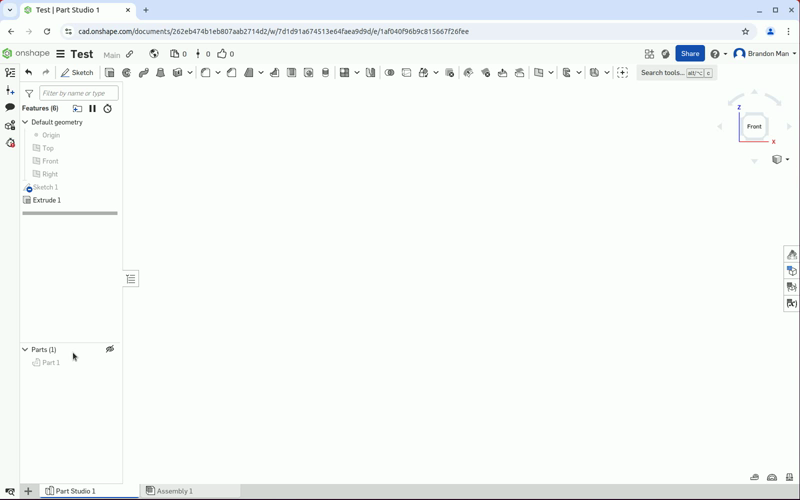
key(space)
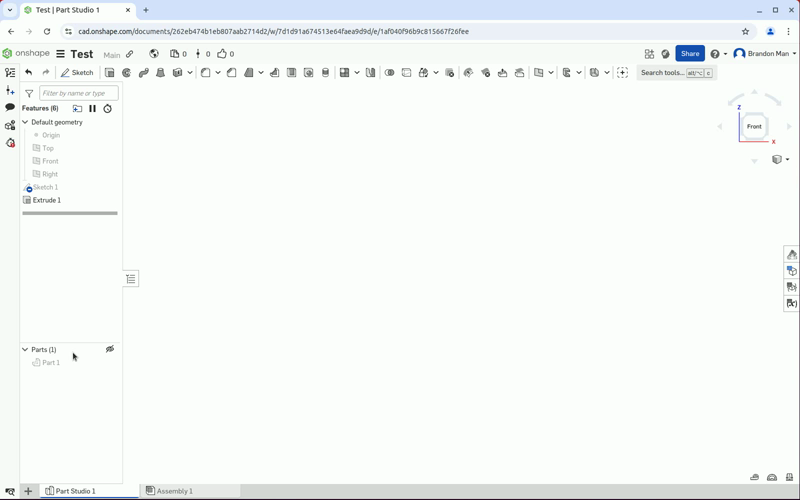
key_down(shift)
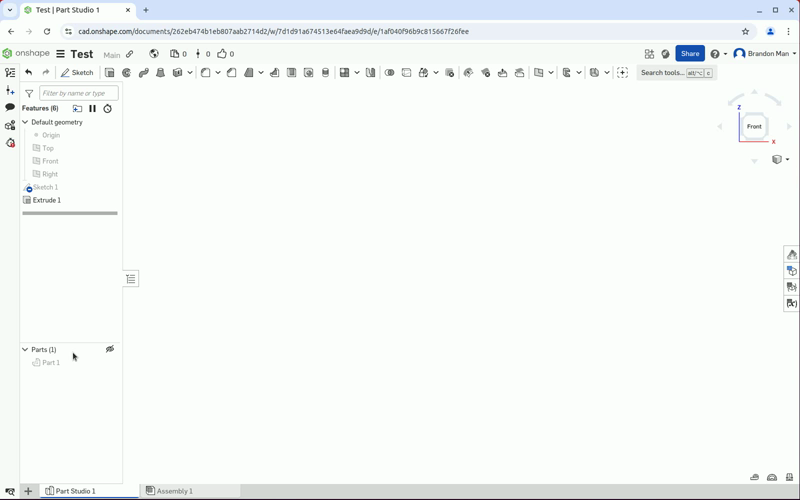
key(down)
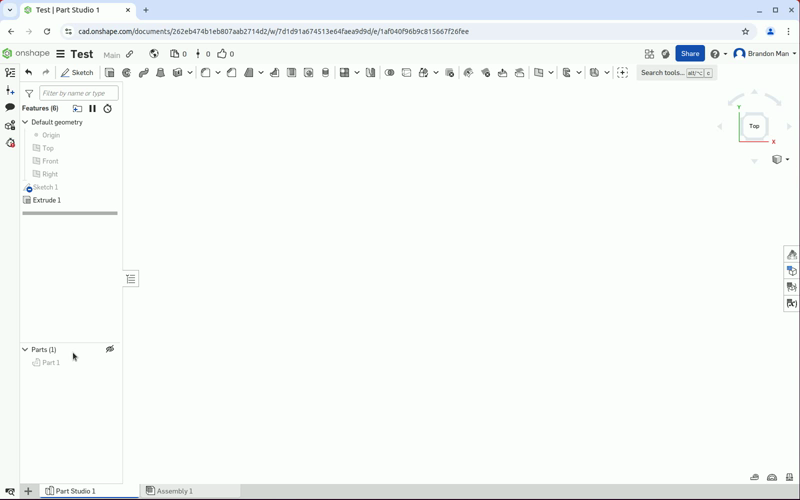
key_up(shift)
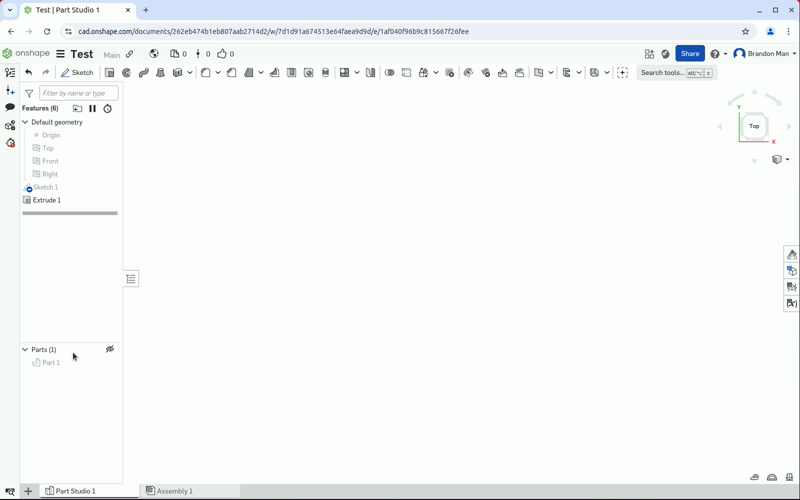
mouse_move(73, 352)
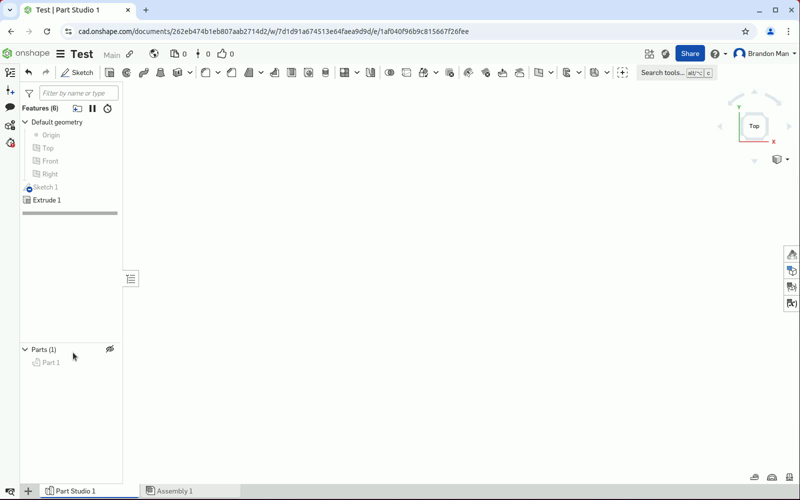
key(shift+y)
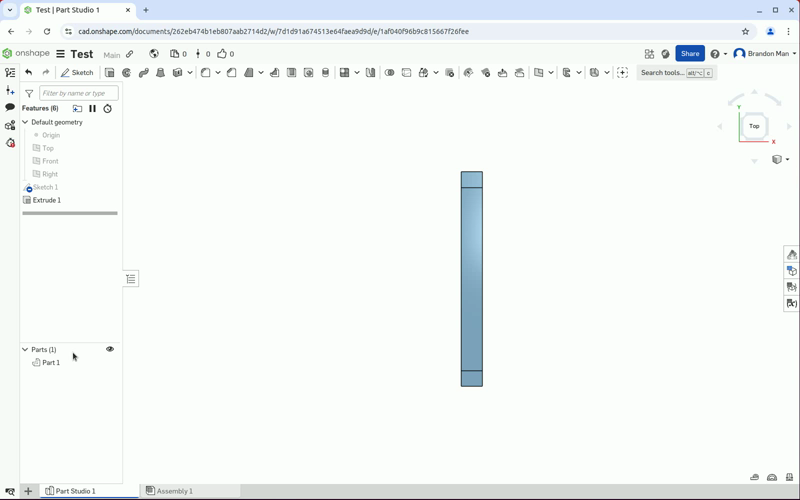
mouse_move(541, 75)
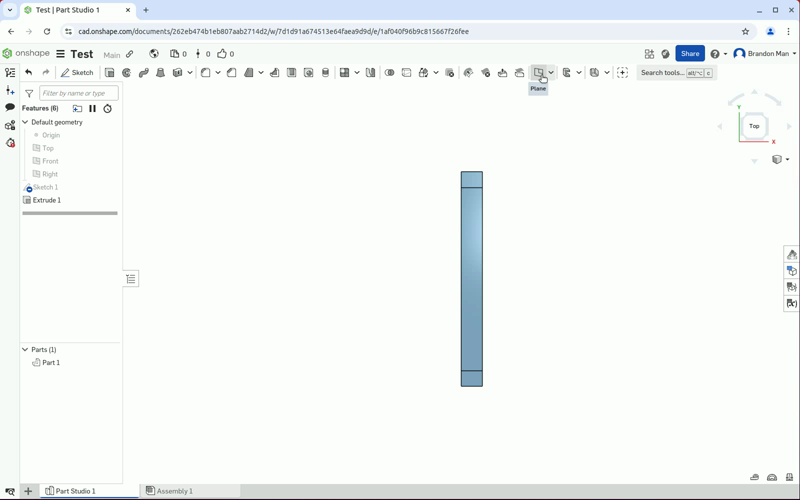
click(541, 75)
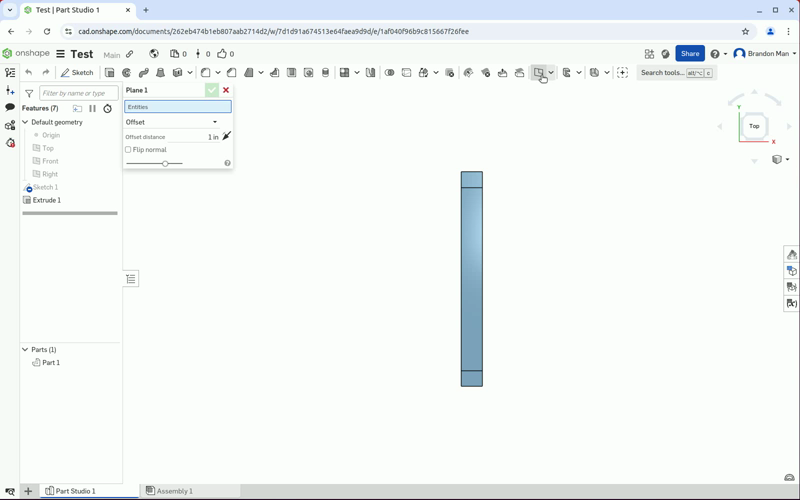
mouse_move(73, 150)
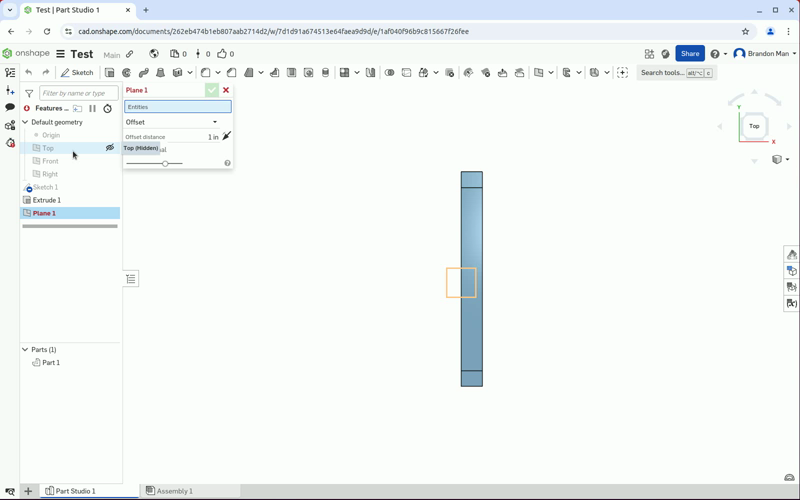
click(73, 150)
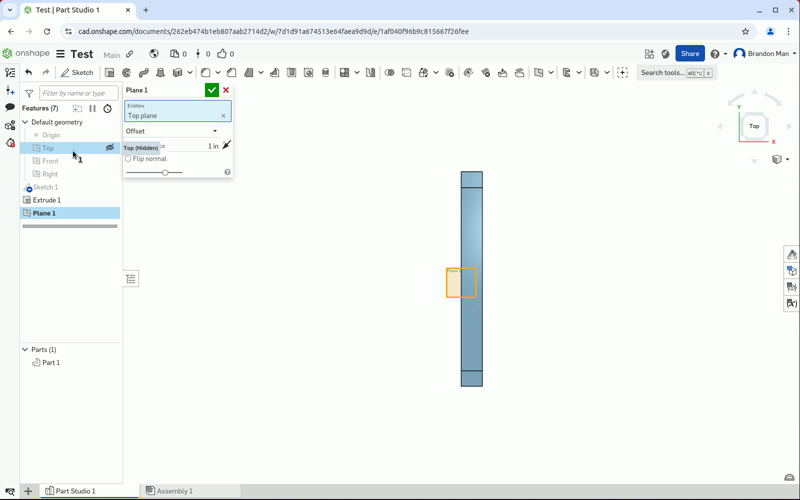
key(tab, 2)
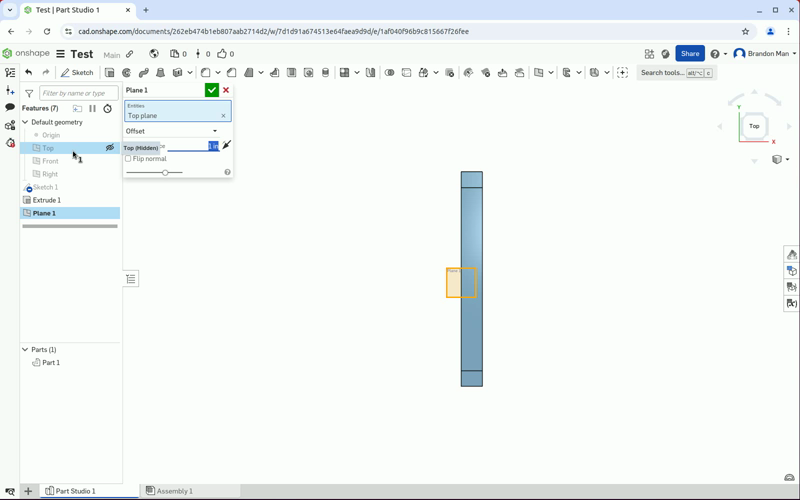
text(11.801)
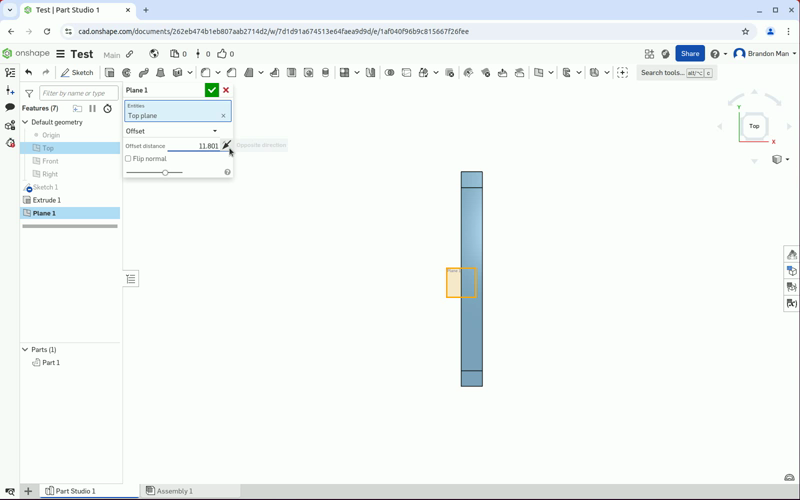
mouse_move(229, 147)
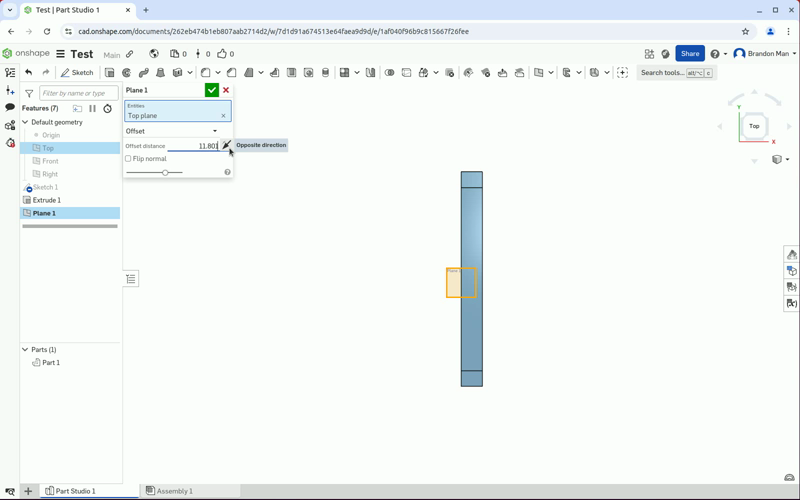
click(229, 147)
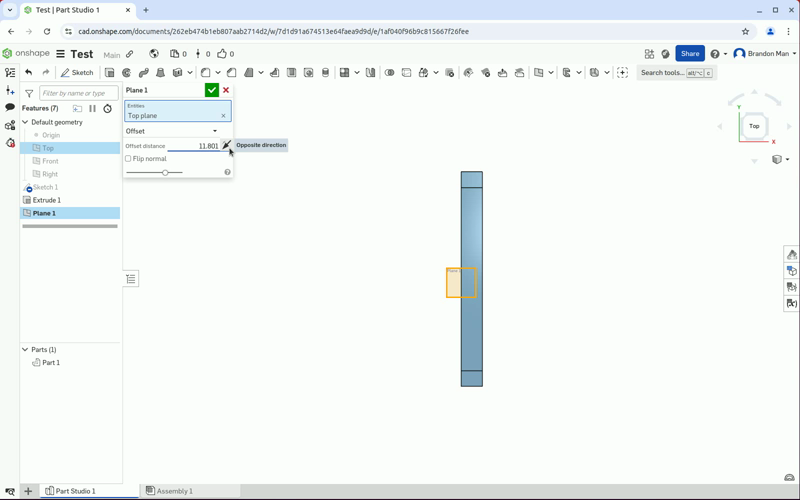
key(enter, 2)
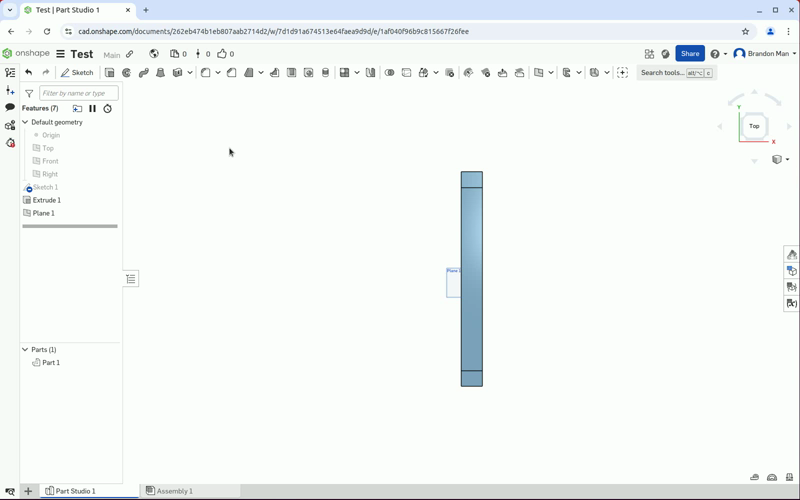
key(shift+s)
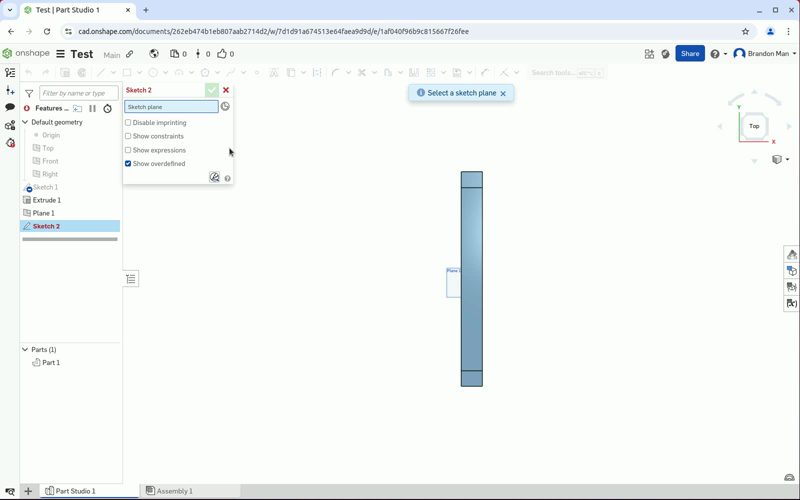
mouse_move(73, 215)
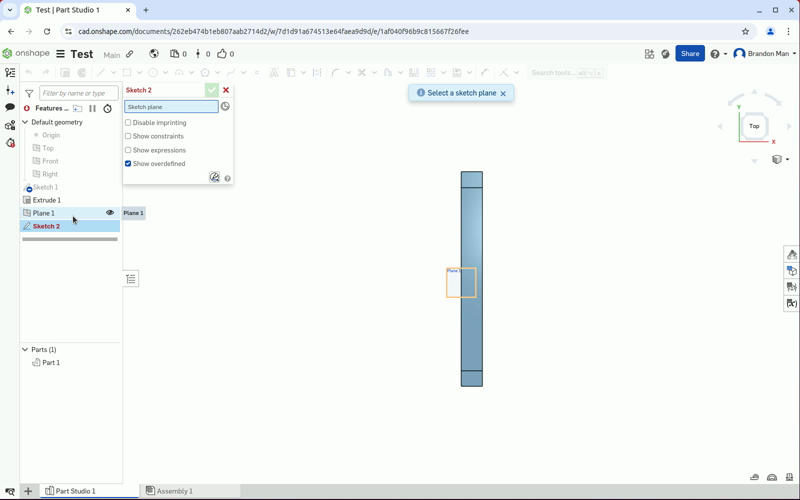
click(73, 215)
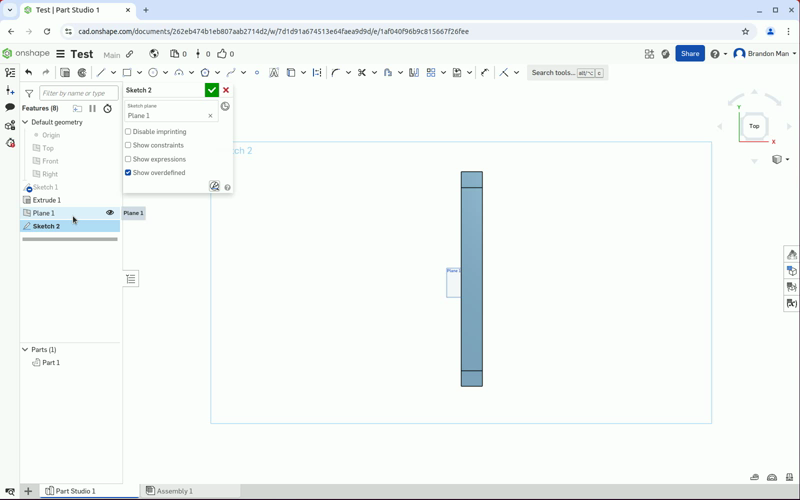
mouse_move(73, 352)
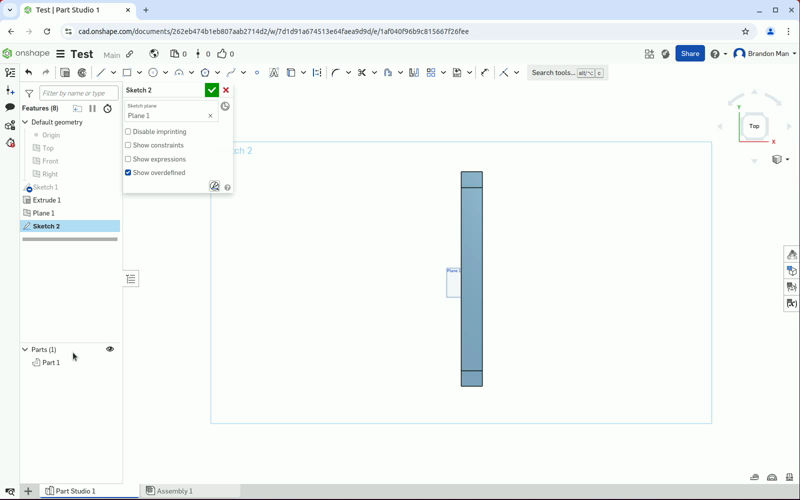
key(y)
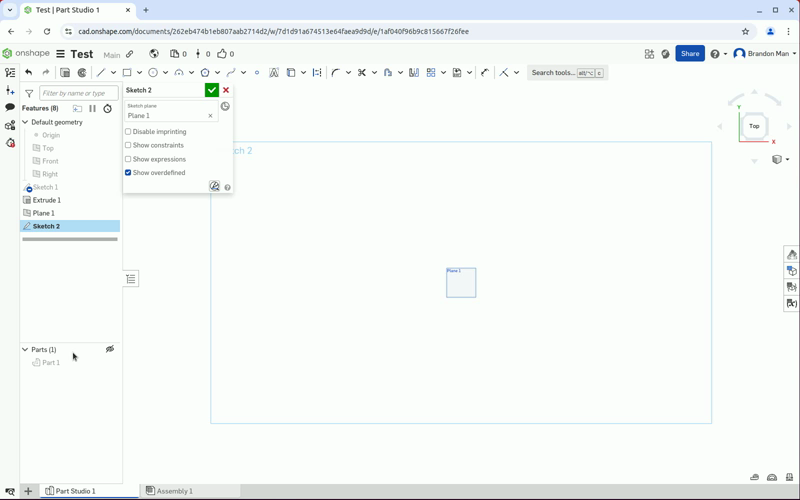
key(c)
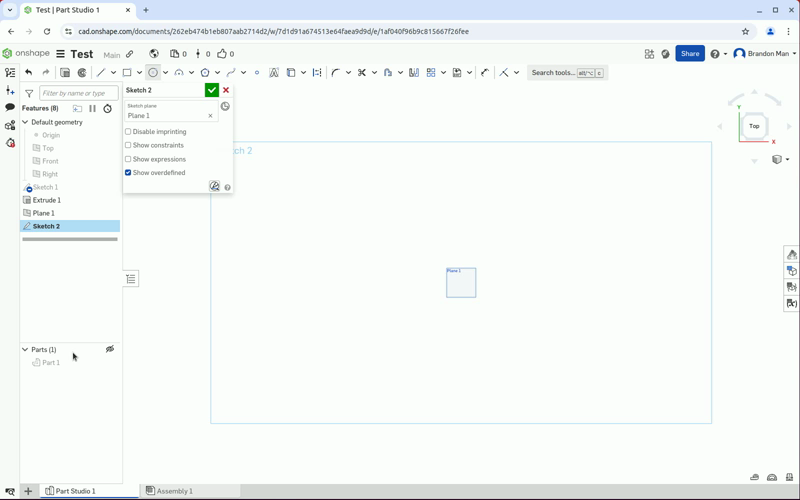
key_down(shift)
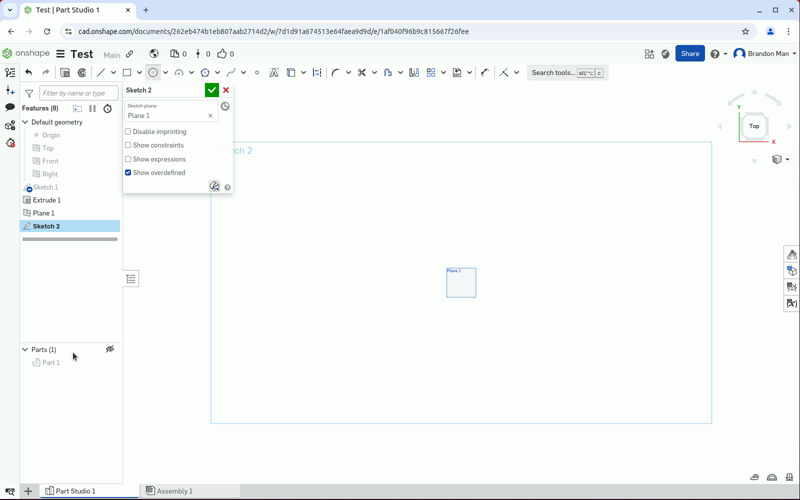
mouse_move(471, 178)
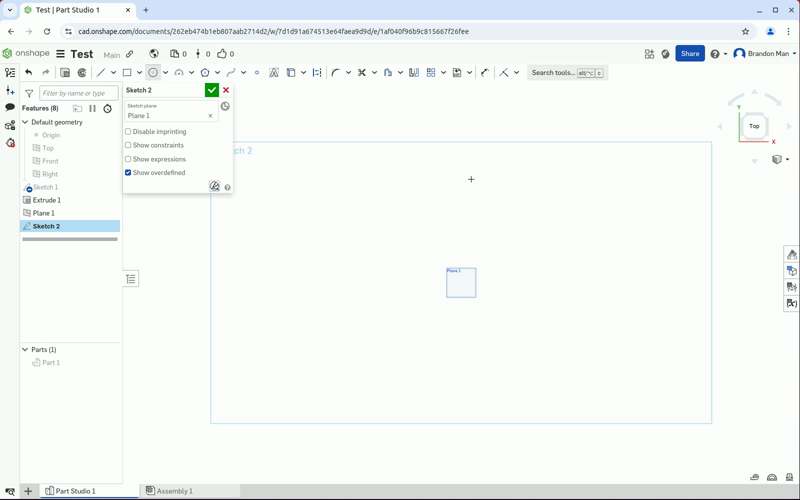
click(471, 178)
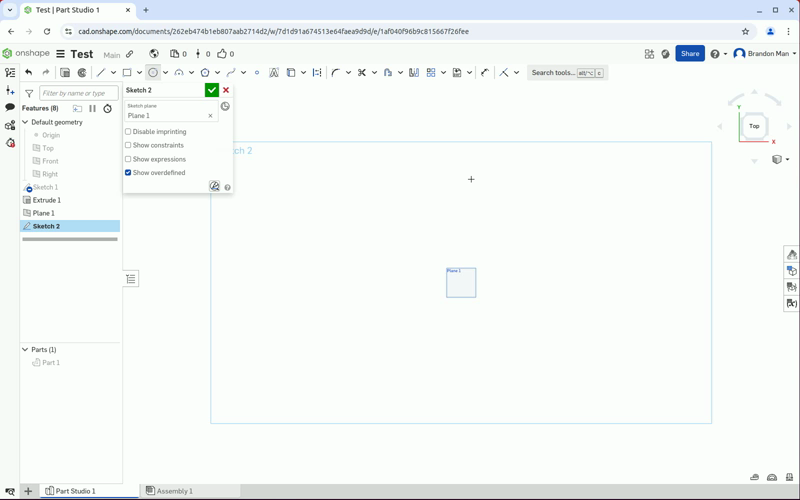
key_up(shift)
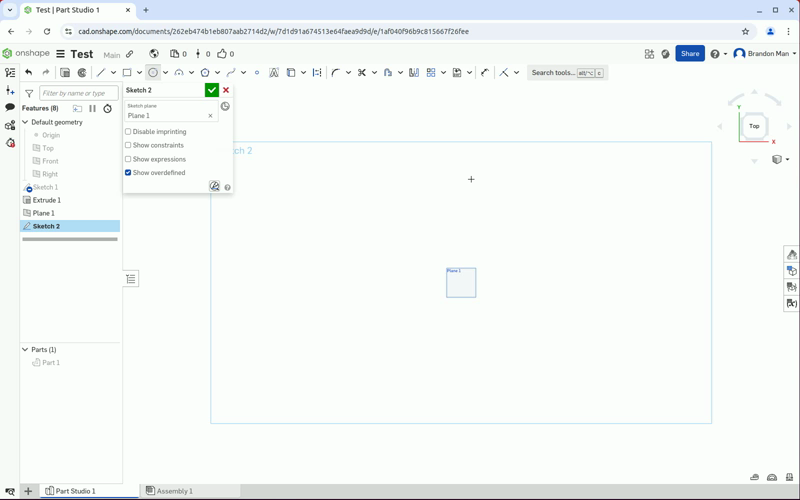
mouse_move(476, 178)
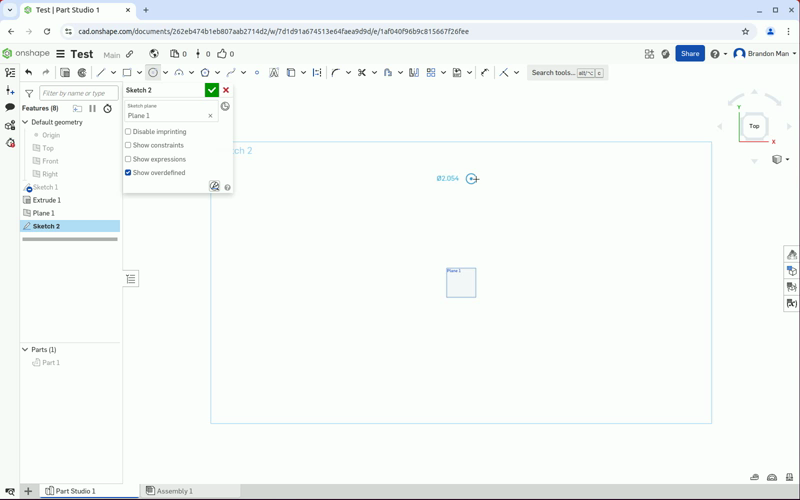
click(476, 178)
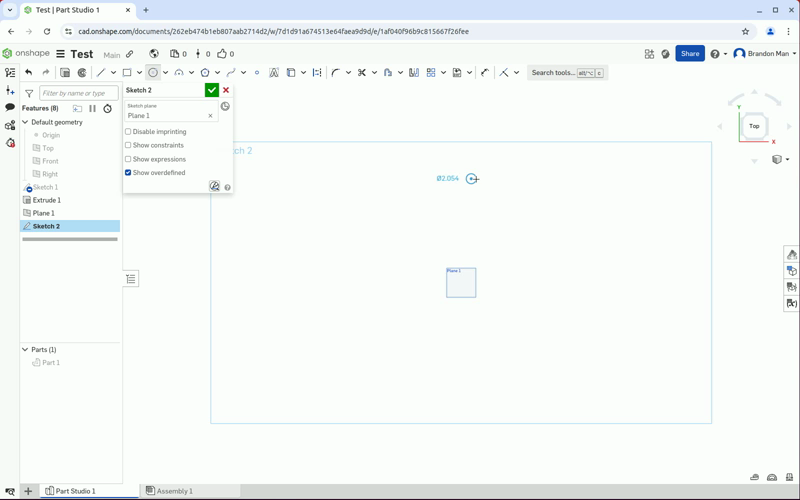
key(esc)
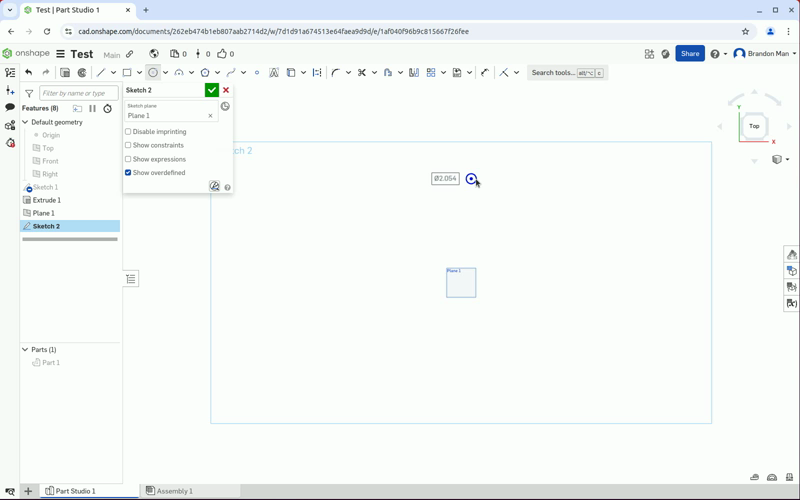
mouse_move(472, 177)
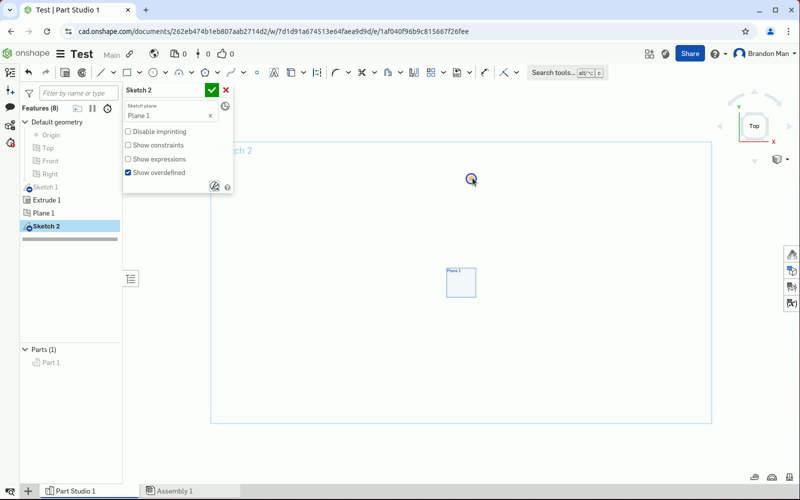
scroll(6)
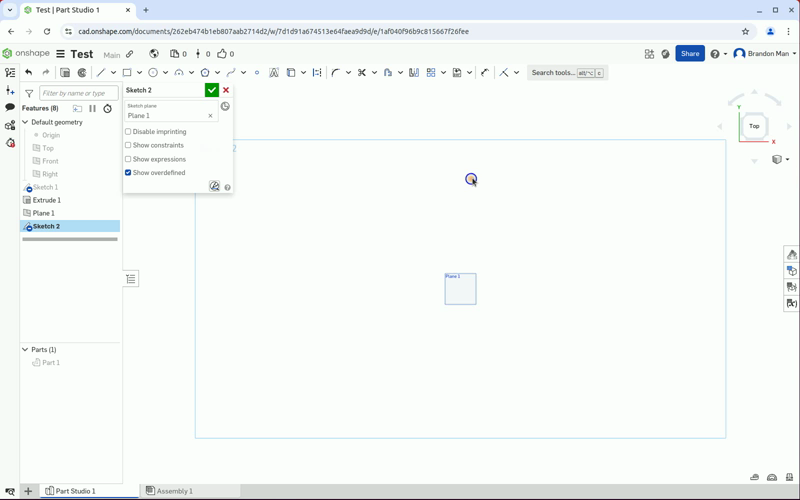
scroll(6)
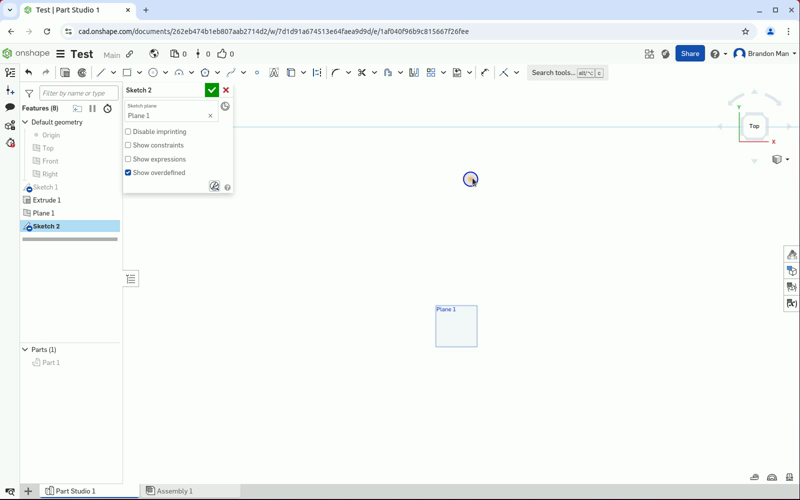
scroll(6)
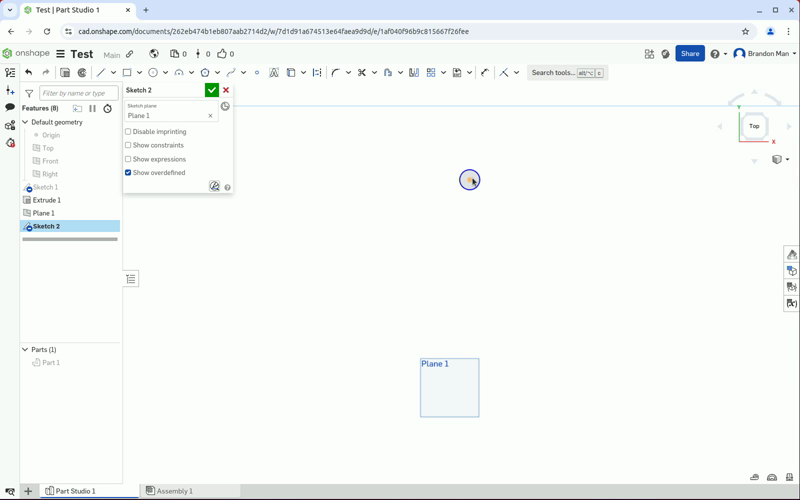
scroll(6)
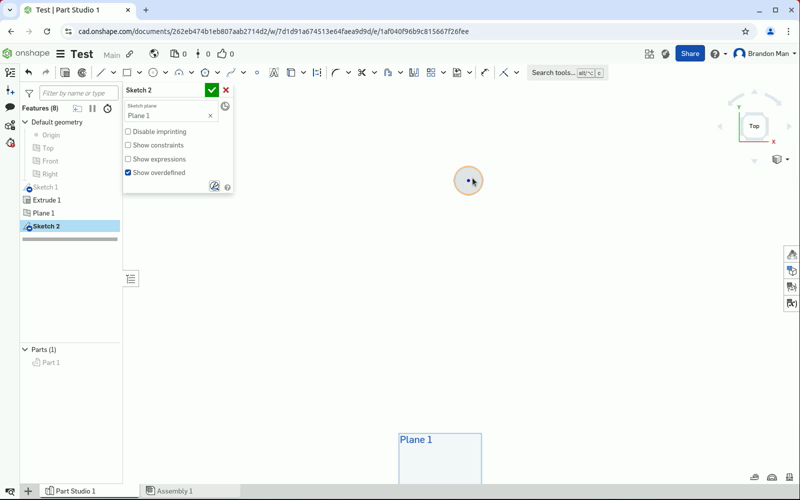
scroll(6)
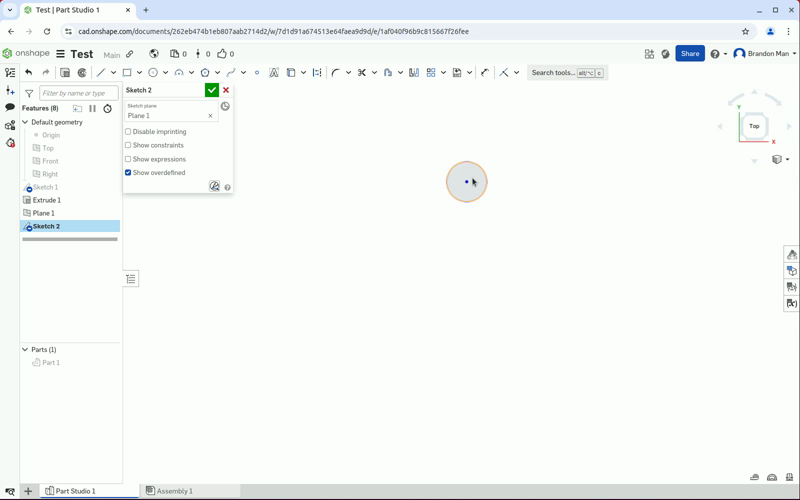
scroll(6)
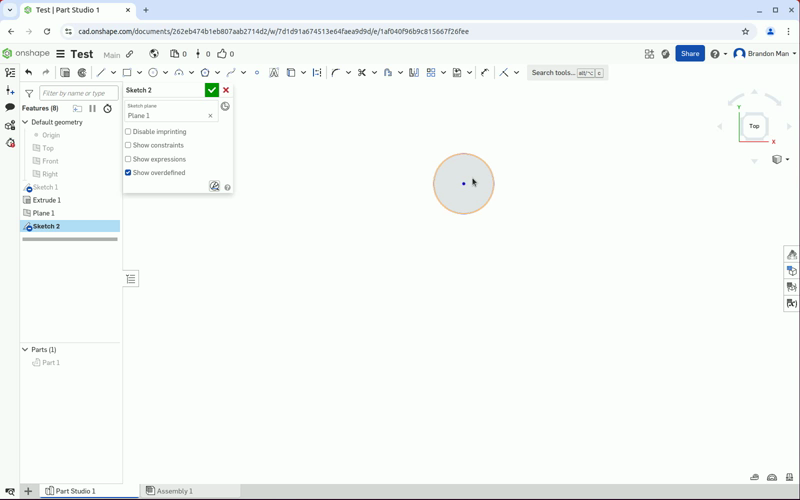
scroll(6)
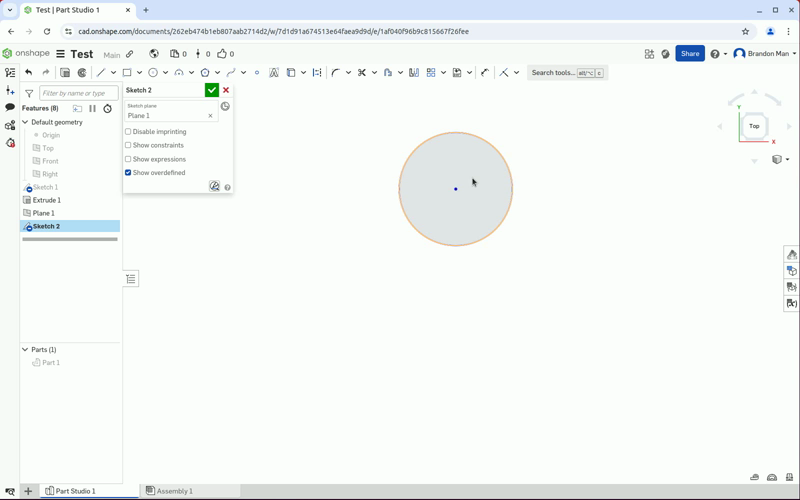
click(472, 177)
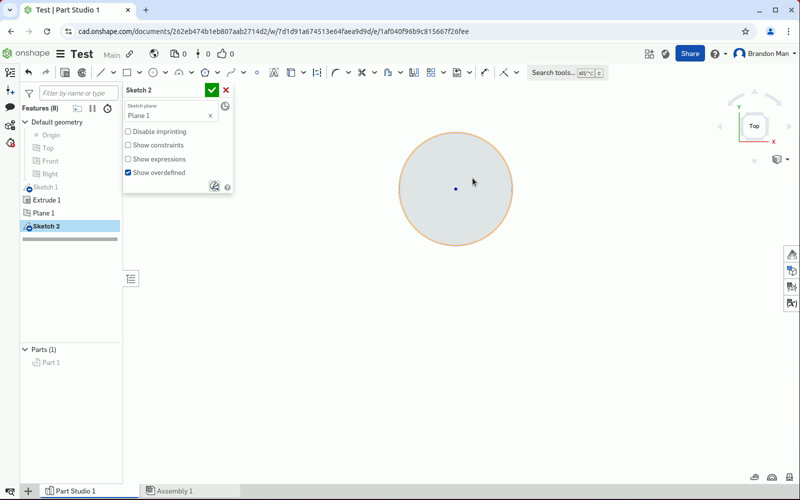
scroll(-6)
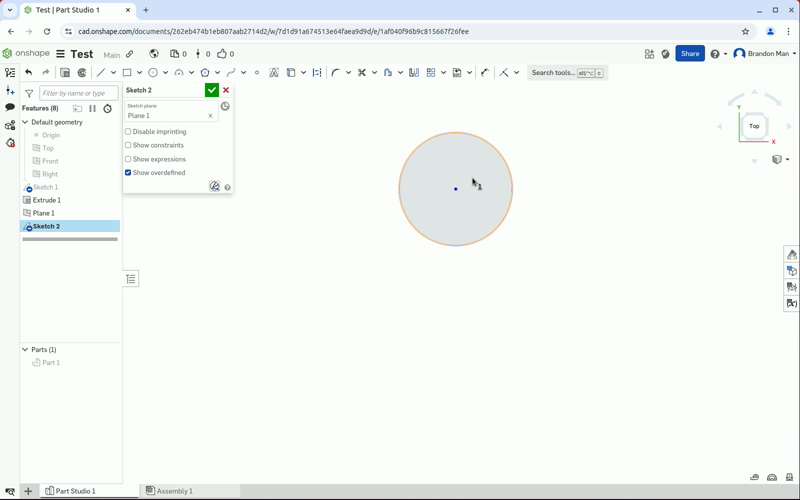
scroll(-6)
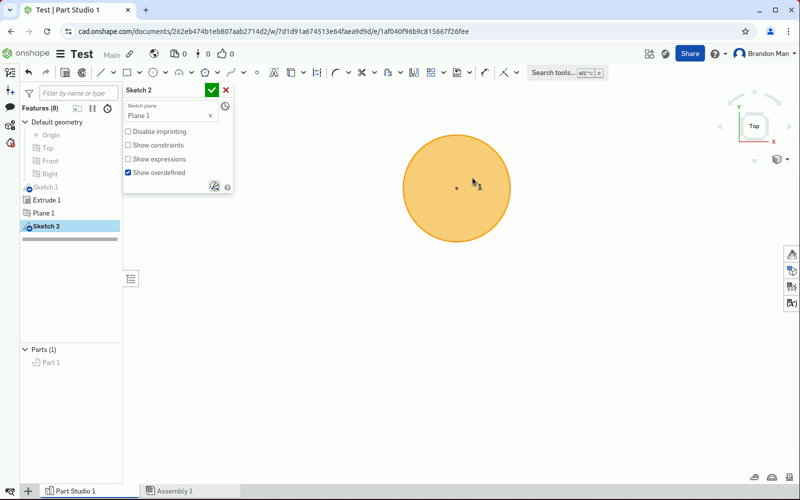
scroll(-6)
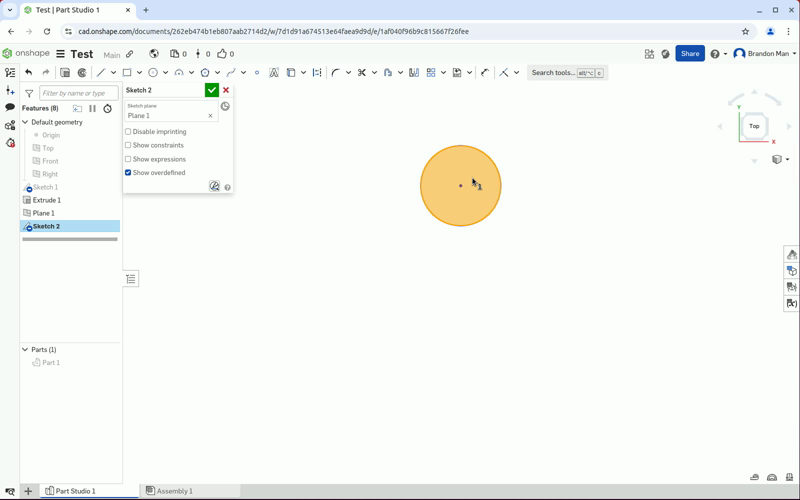
scroll(-6)
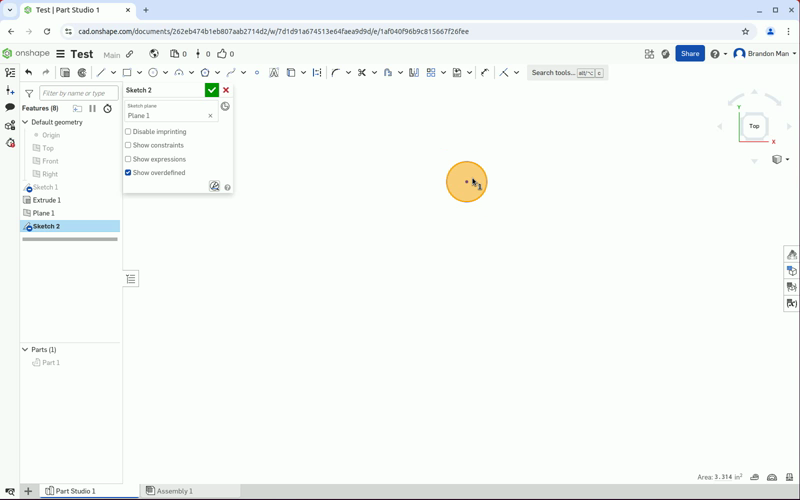
scroll(-6)
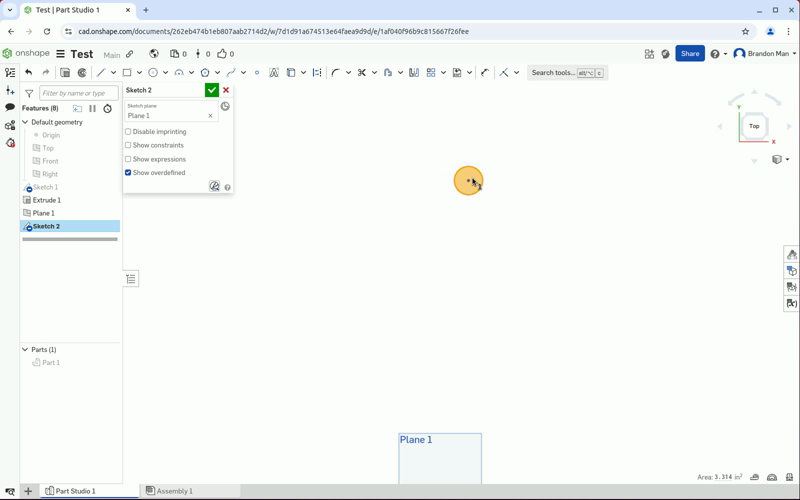
scroll(-6)
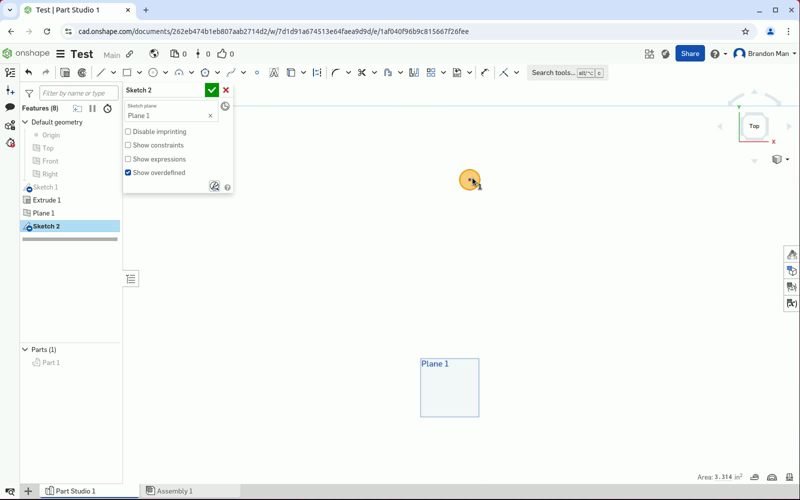
scroll(-6)
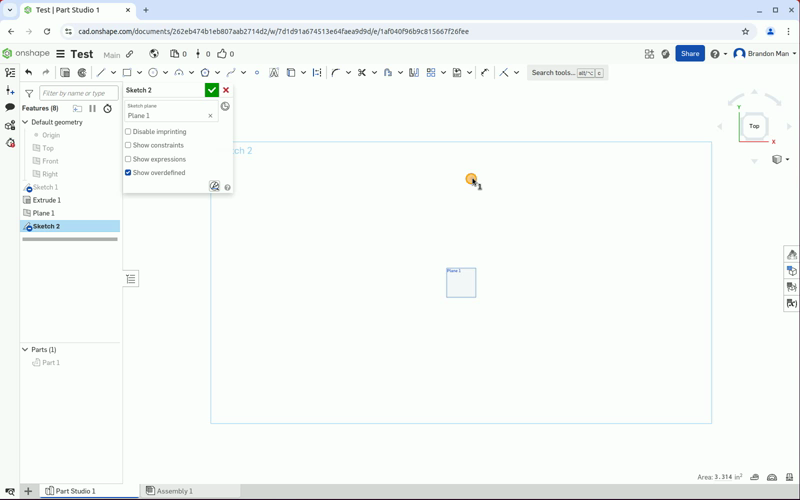
mouse_move(73, 352)
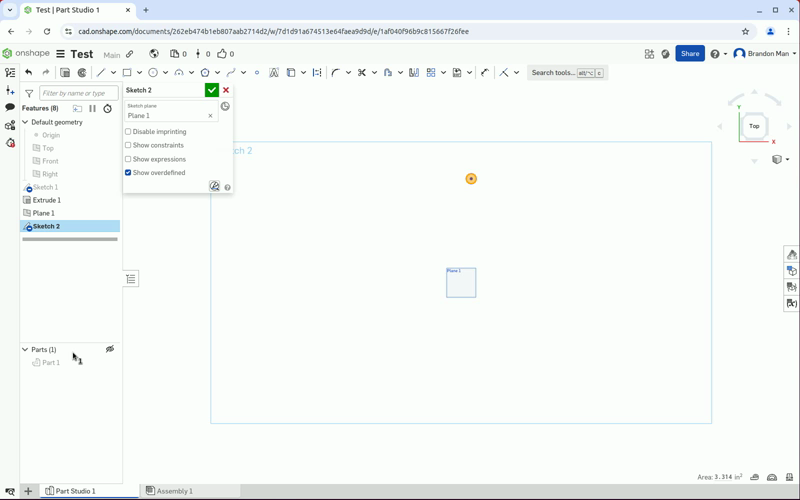
key(shift+y)
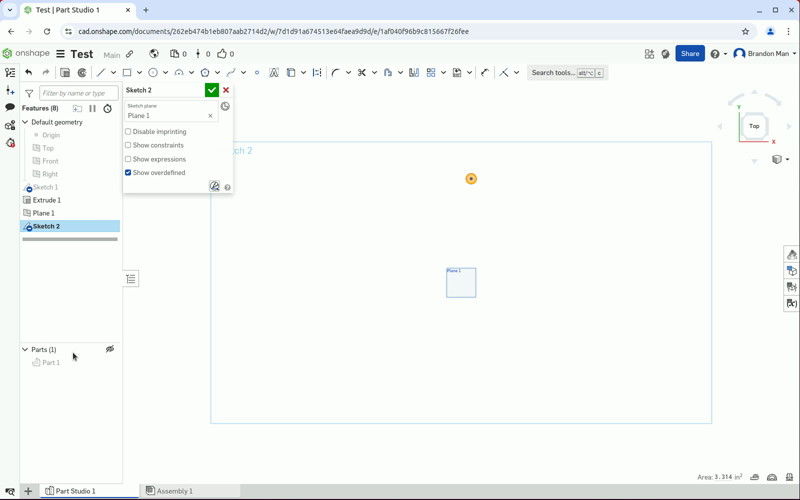
key(shift+e)
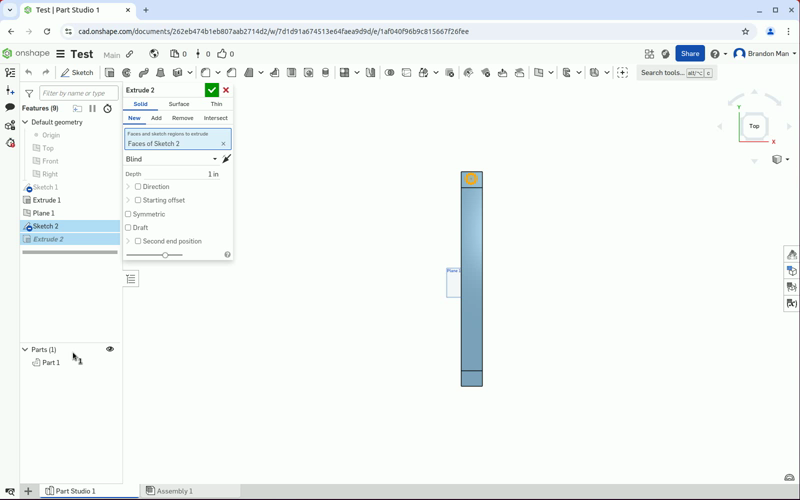
mouse_move(143, 106)
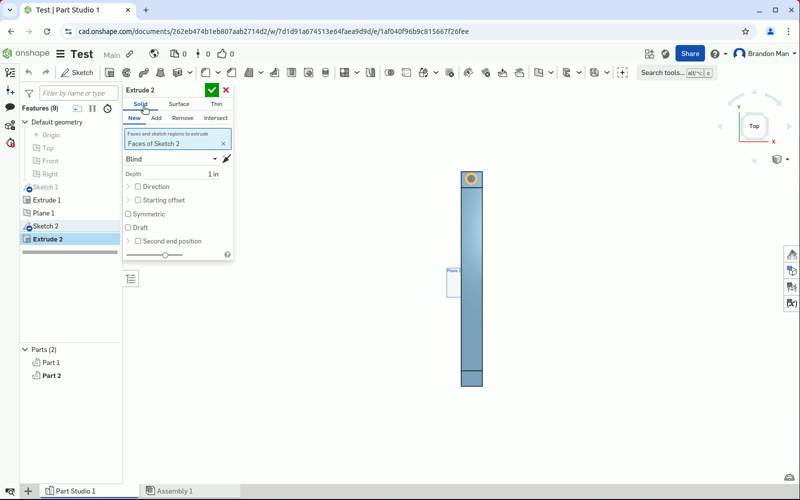
click(143, 106)
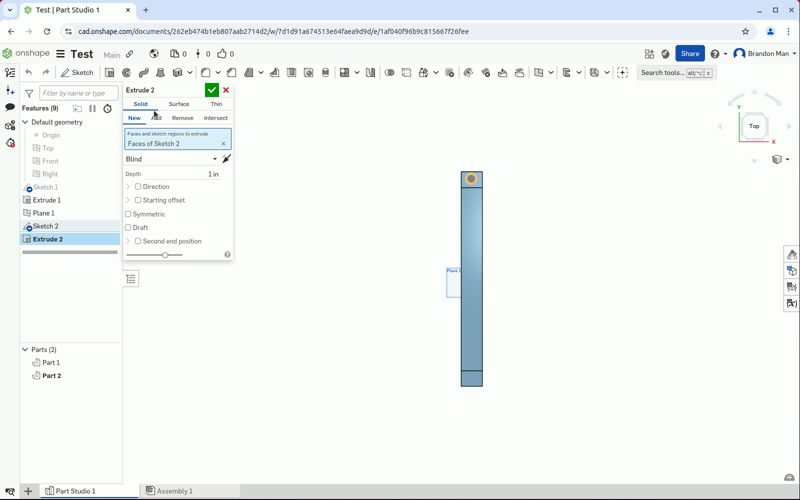
mouse_move(186, 120)
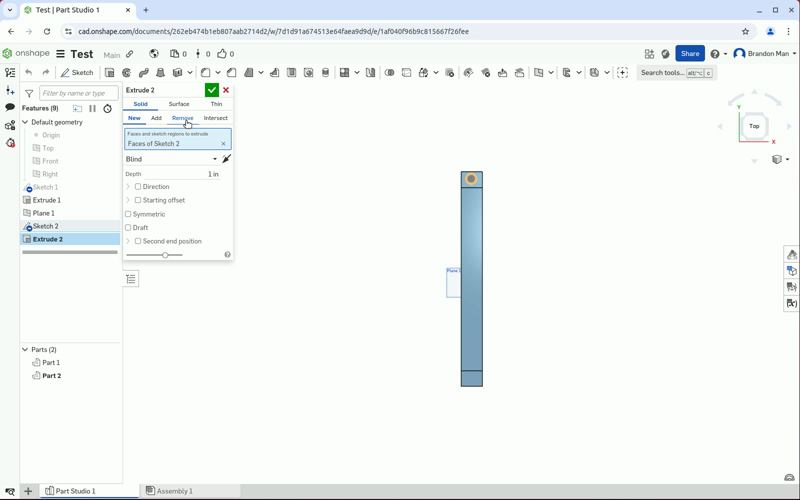
click(186, 120)
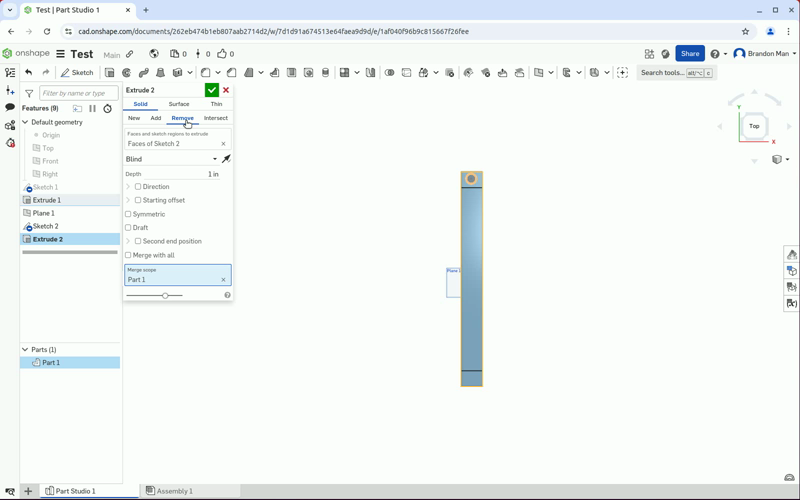
key(tab, 4)
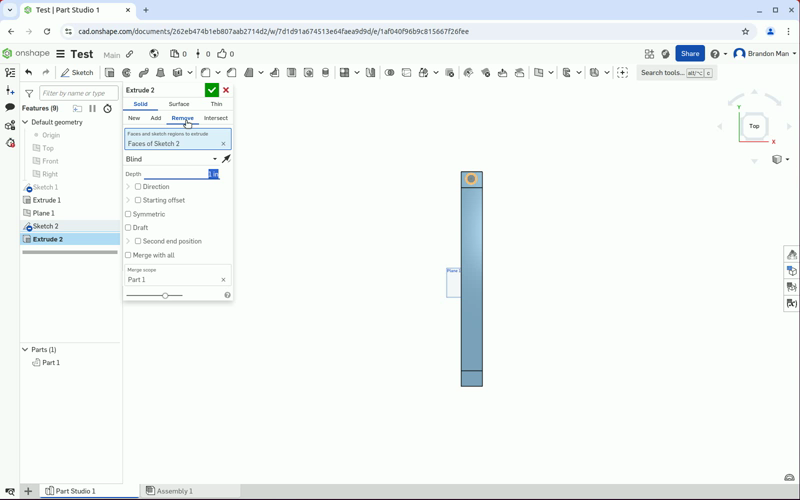
text(10.832)
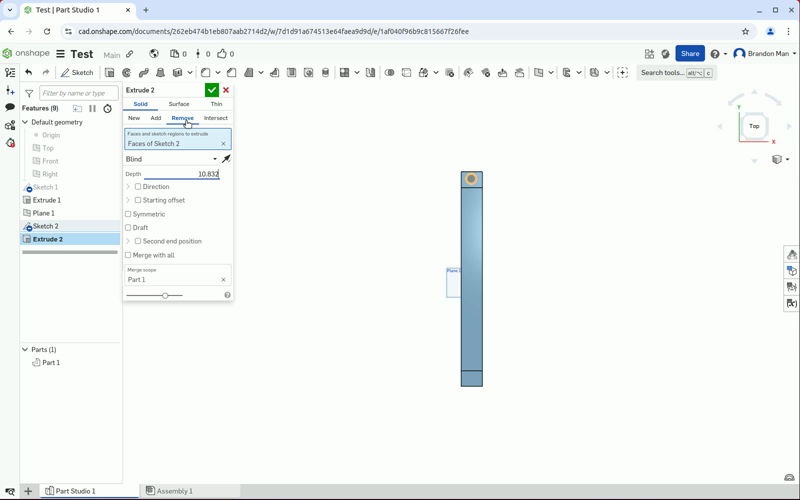
key(tab, 6)
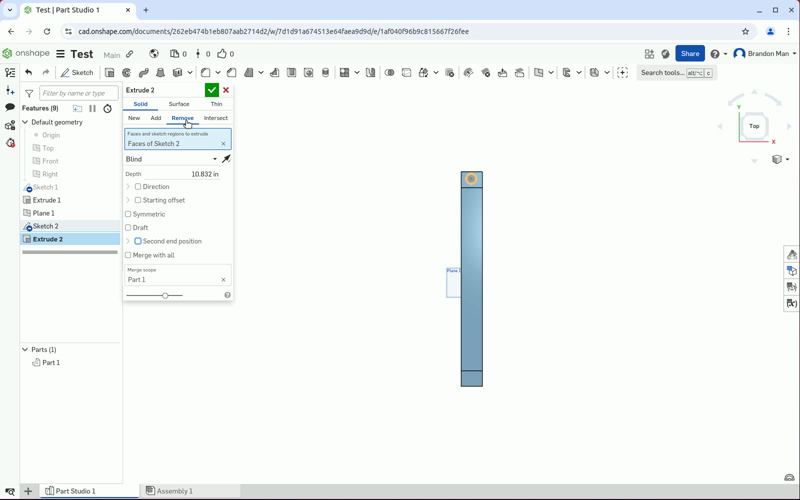
key(space)
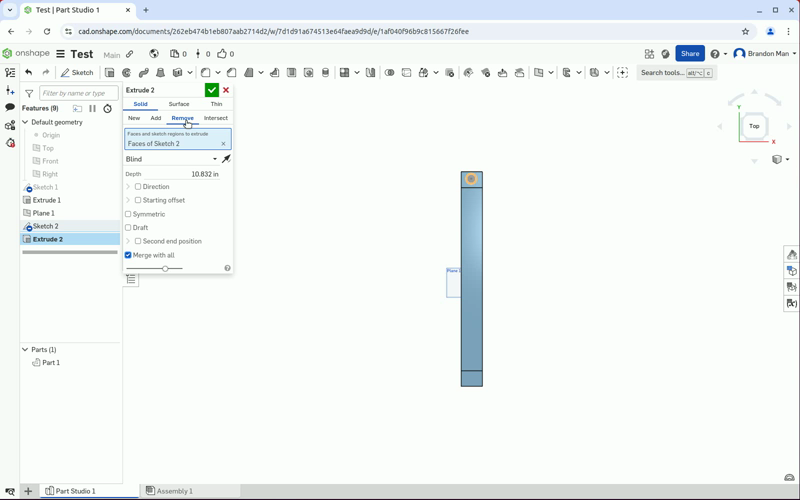
key(enter)
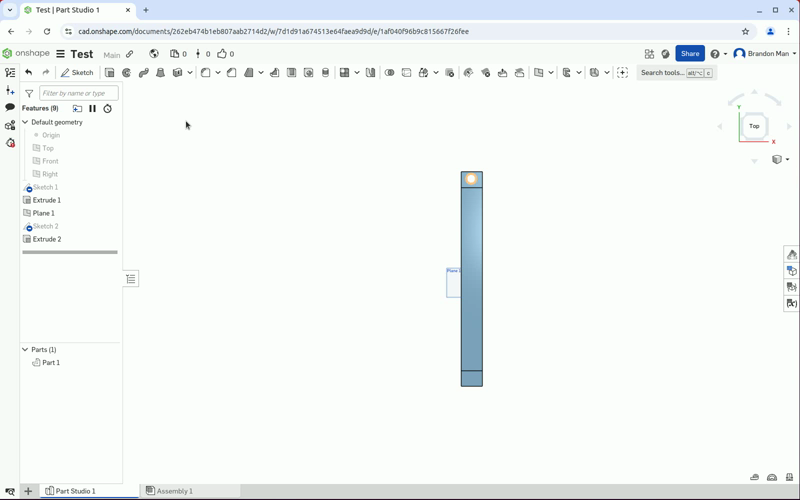
key(shift+h)
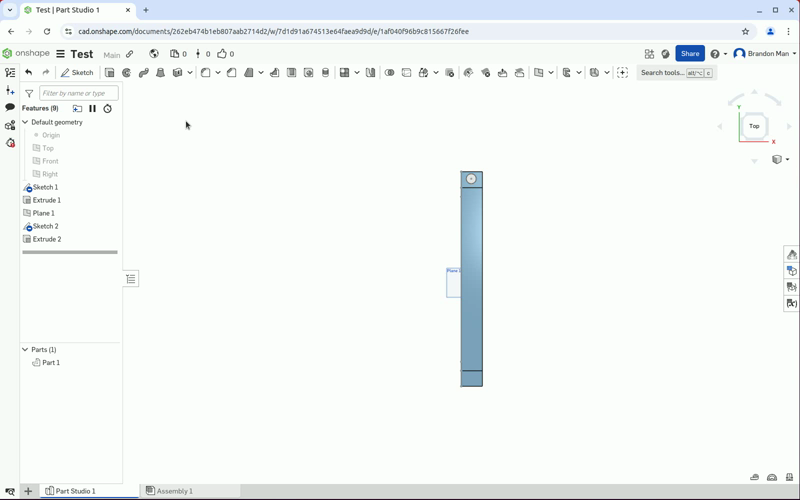
key(shift+h)
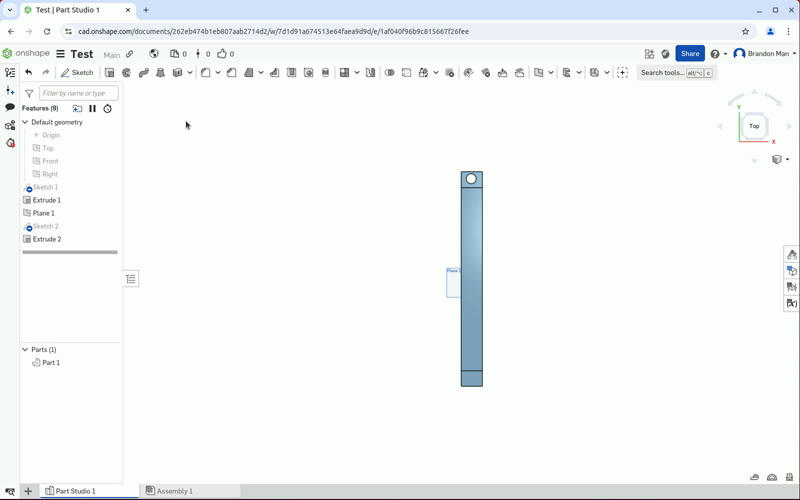
mouse_move(73, 189)
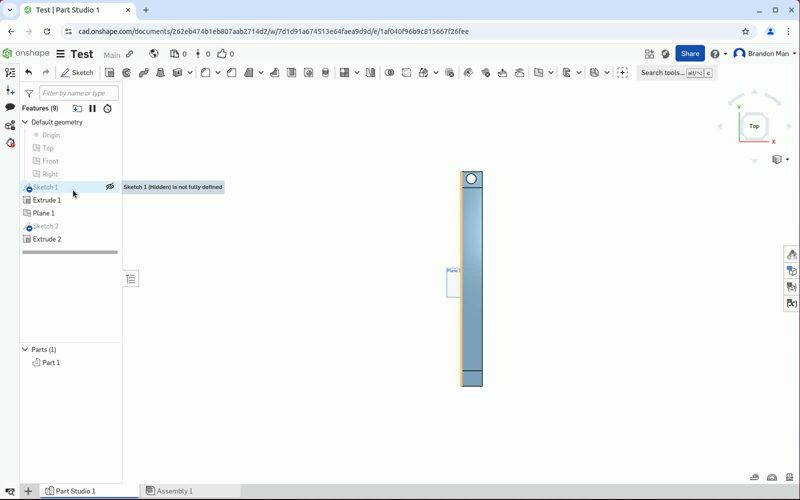
click(73, 189)
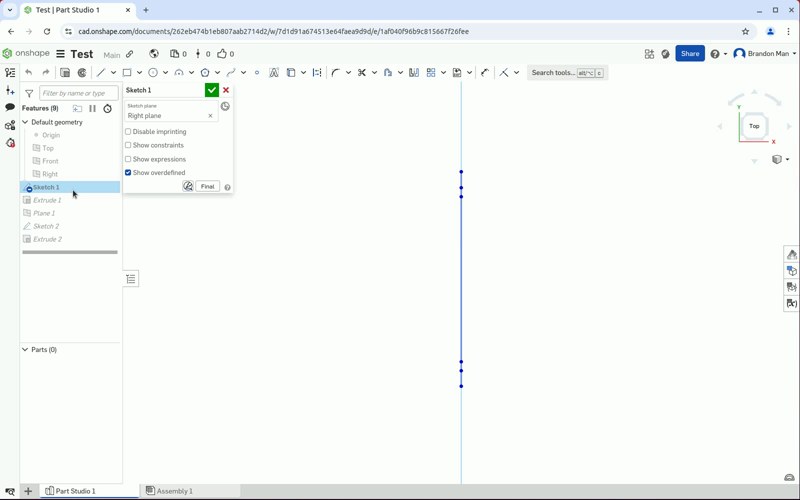
mouse_move(229, 92)
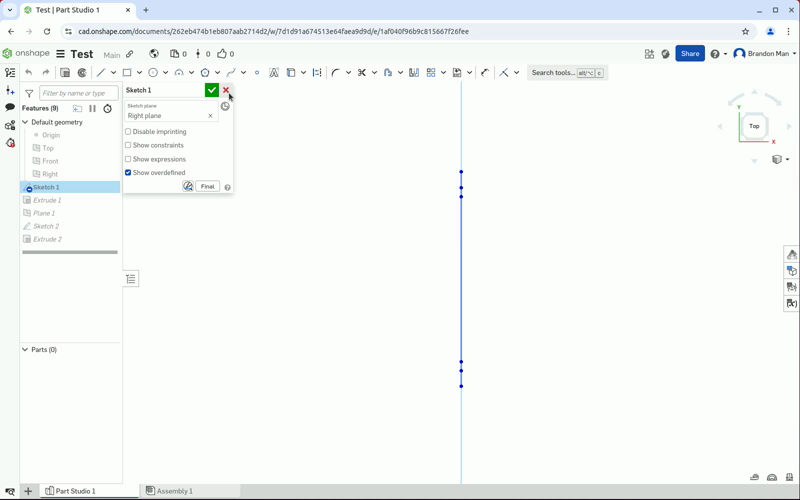
click(229, 92)
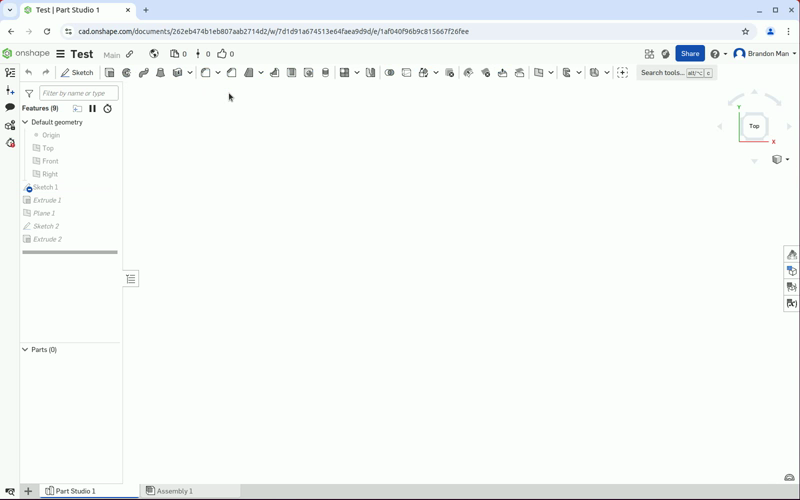
key(shift+s)
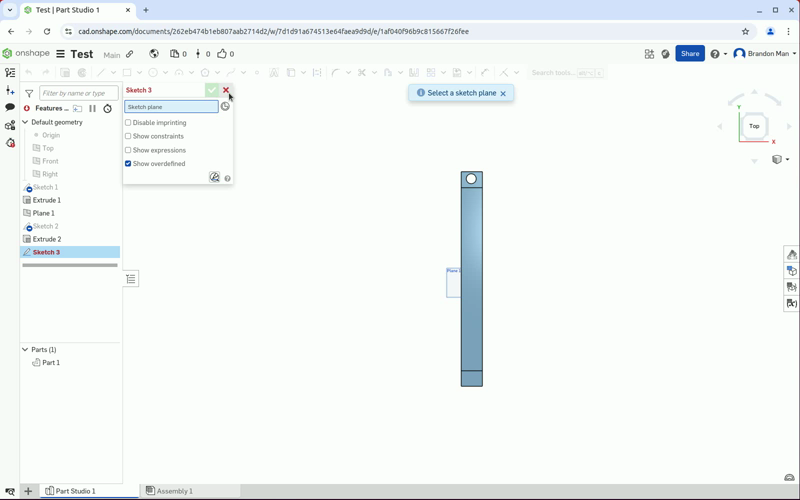
mouse_move(73, 215)
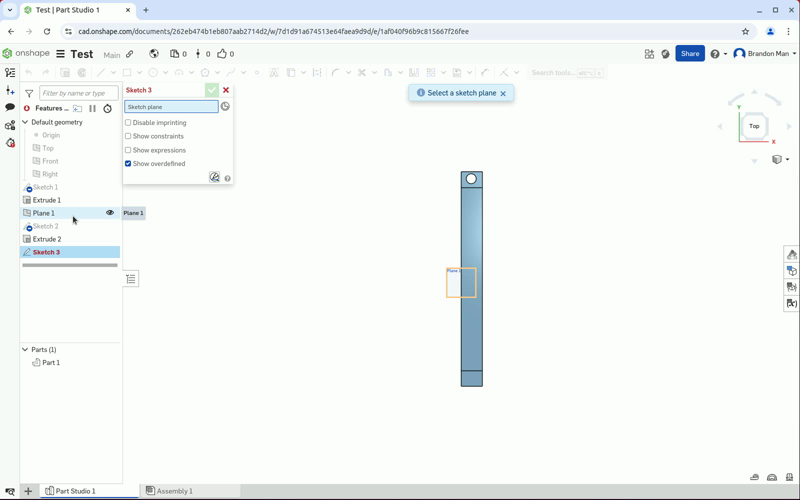
click(73, 215)
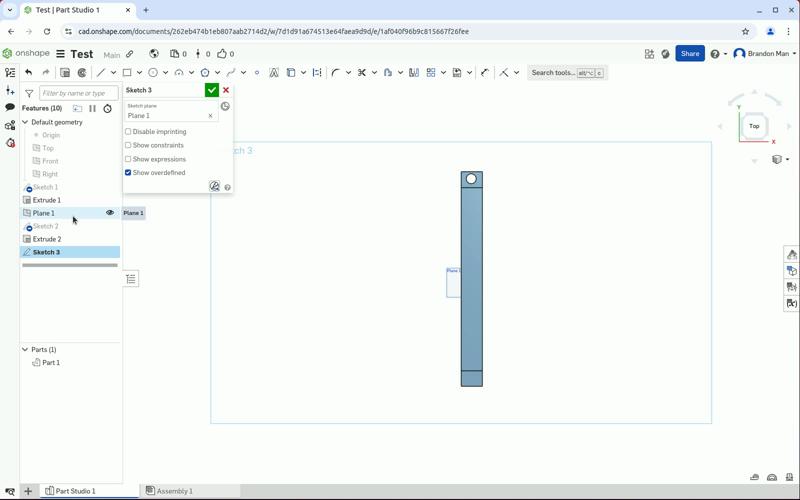
mouse_move(73, 352)
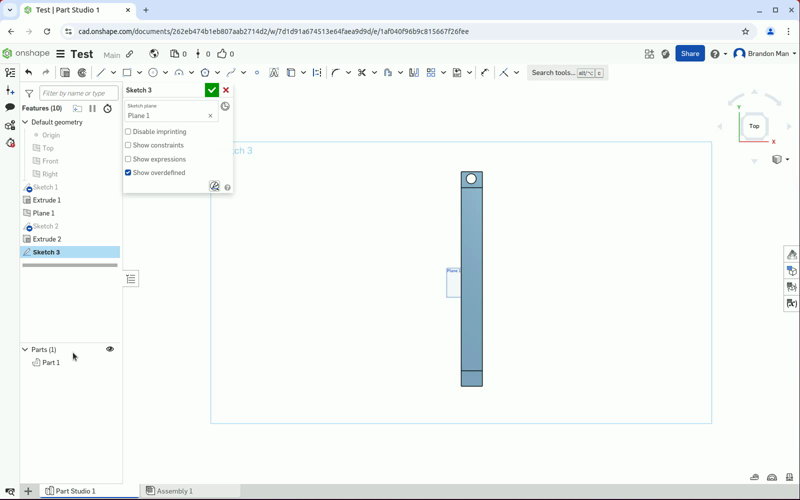
key(y)
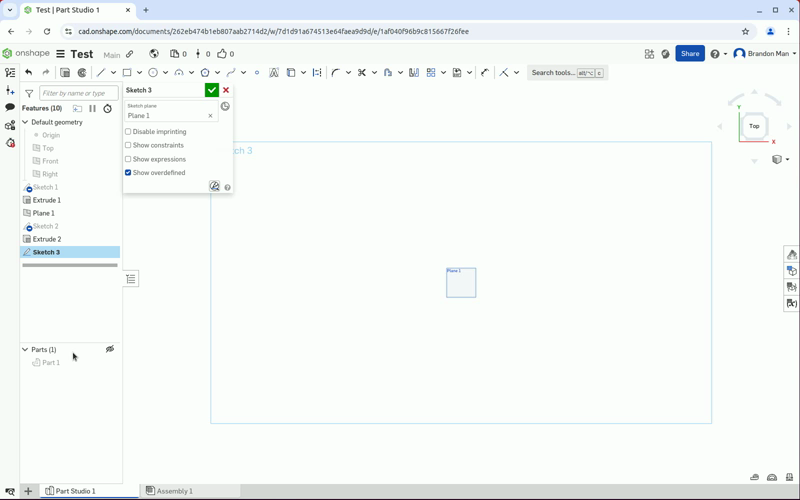
key(c)
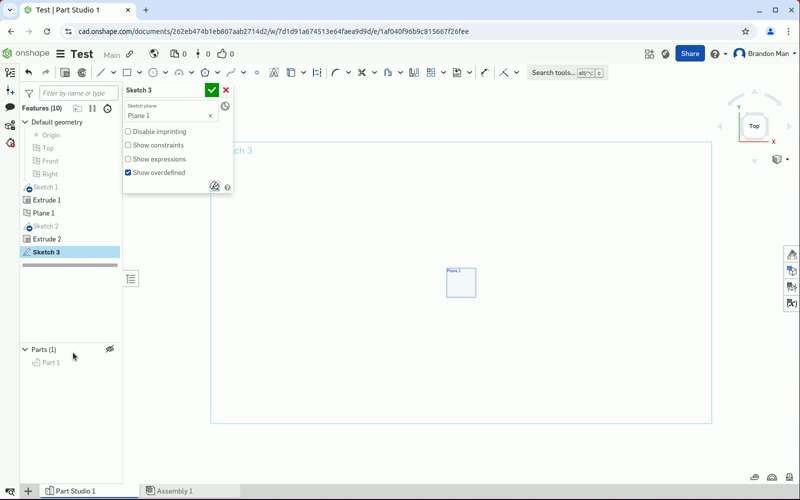
key_down(shift)
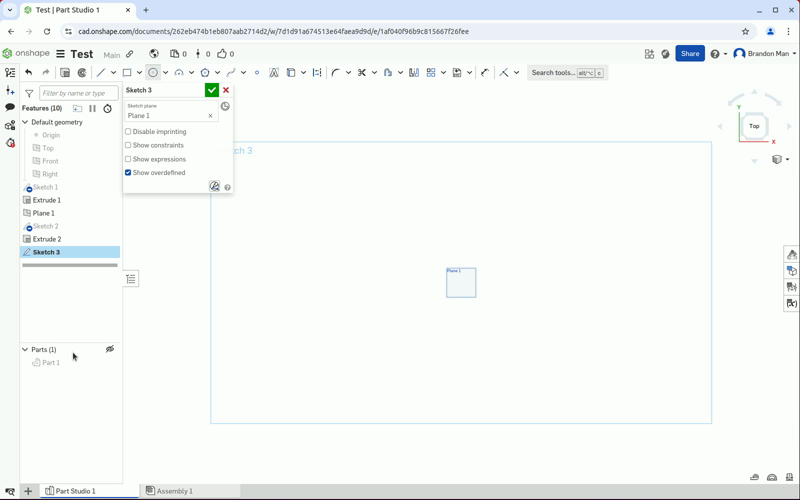
mouse_move(471, 378)
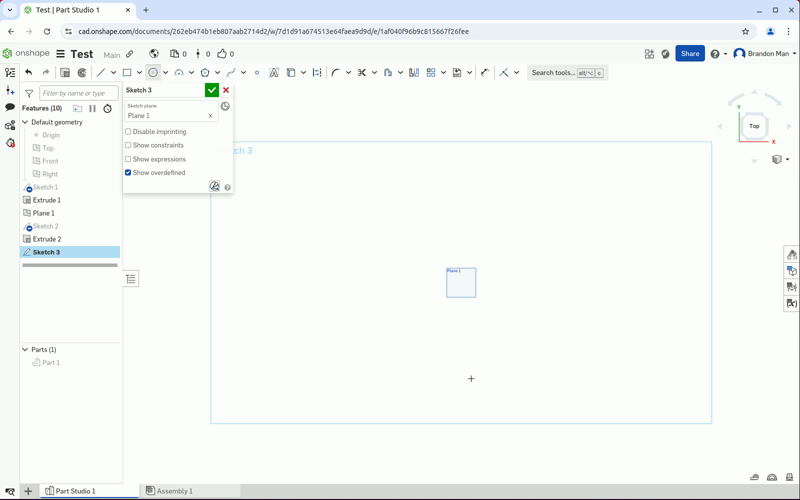
click(471, 378)
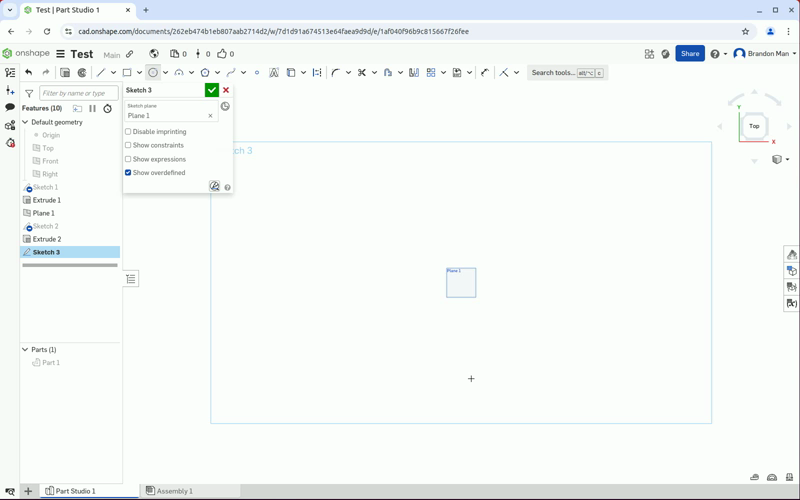
key_up(shift)
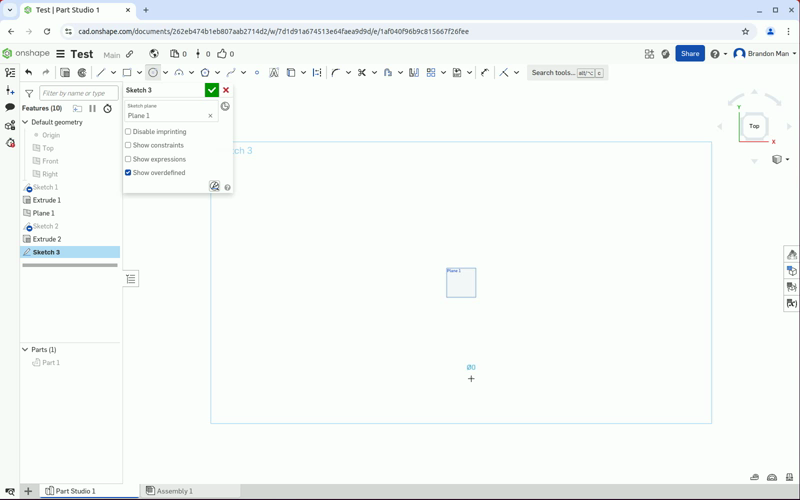
mouse_move(476, 378)
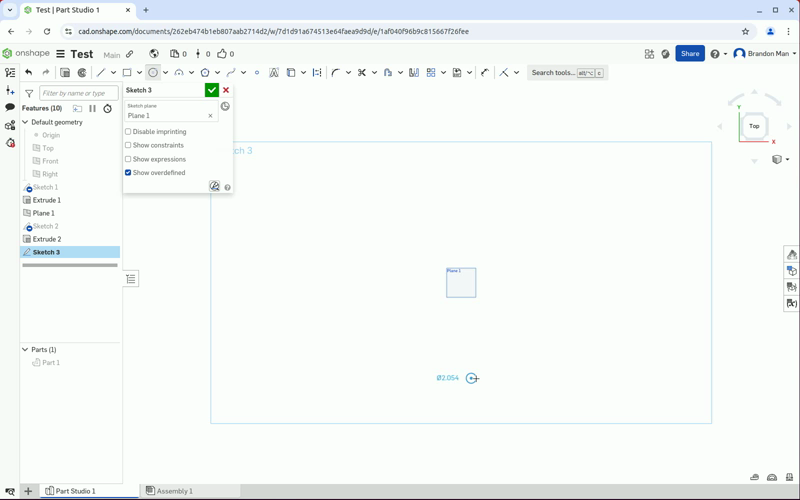
click(476, 378)
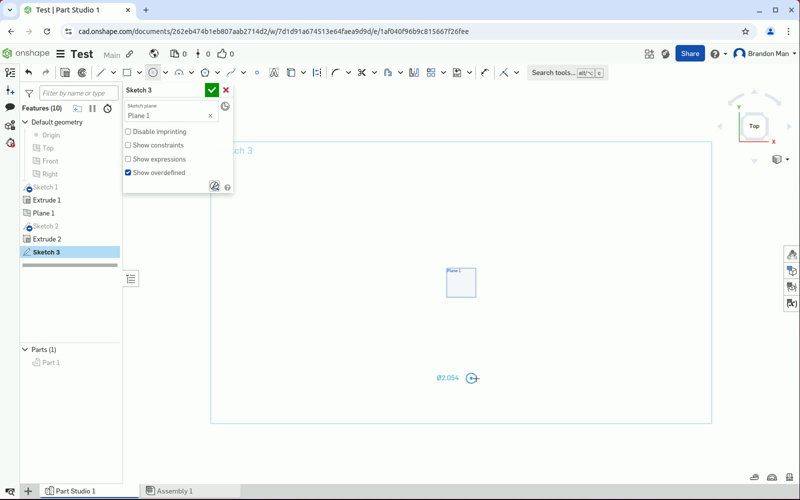
key(esc)
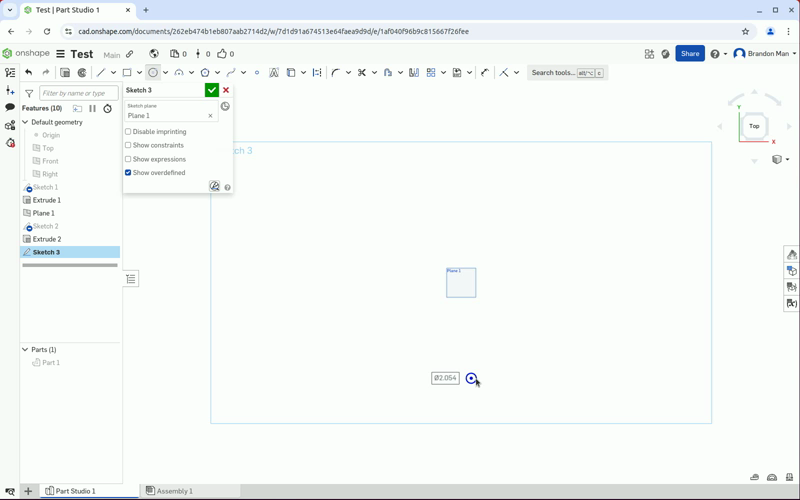
mouse_move(474, 378)
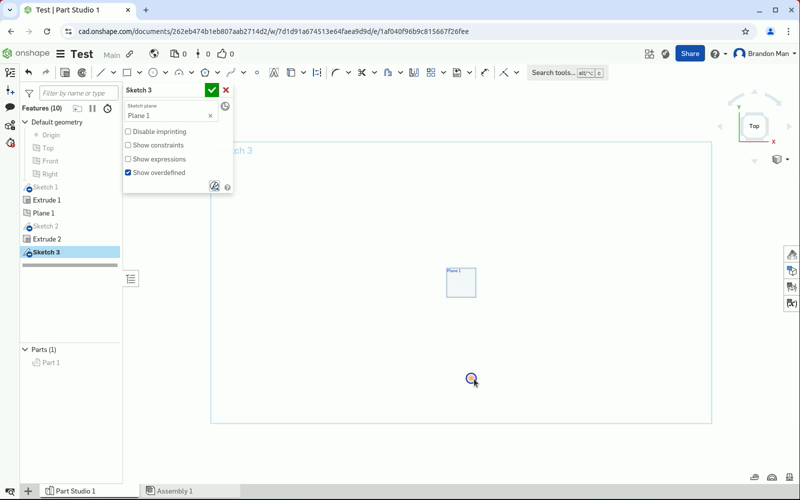
scroll(6)
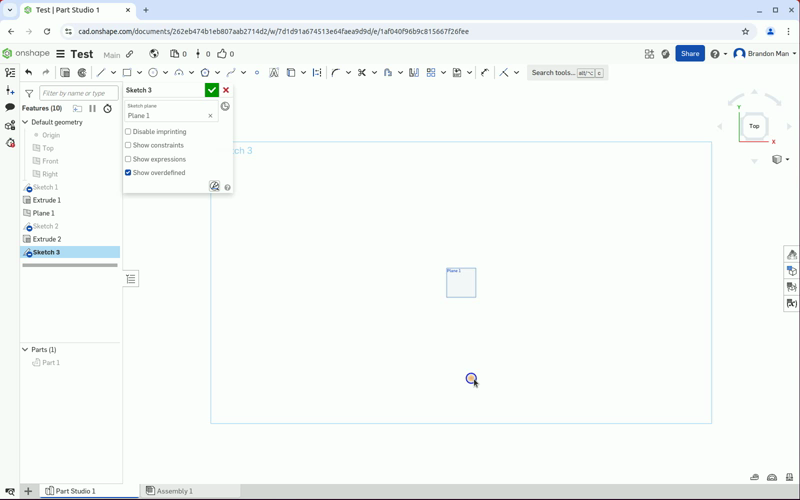
scroll(6)
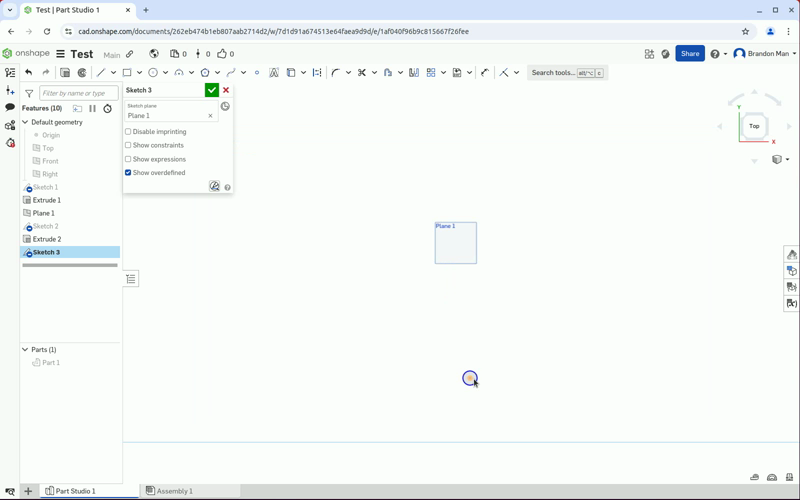
scroll(6)
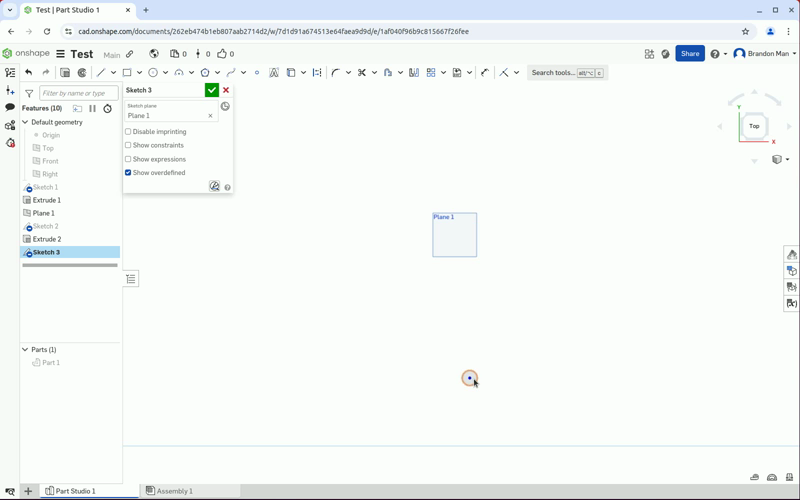
scroll(6)
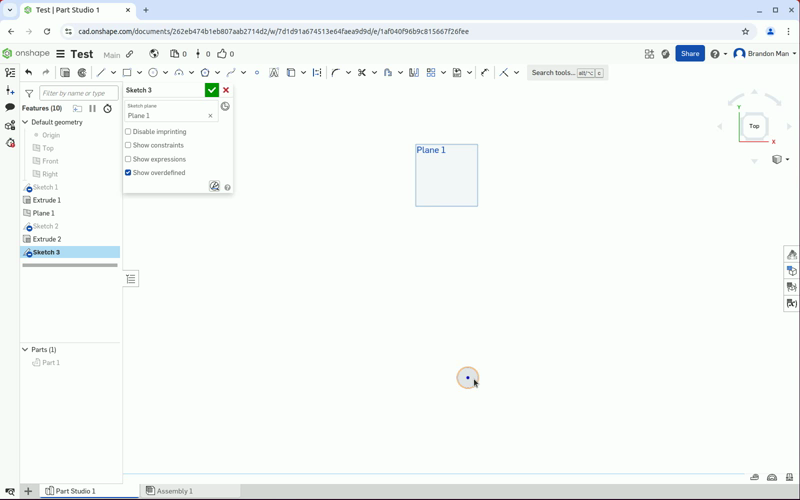
scroll(6)
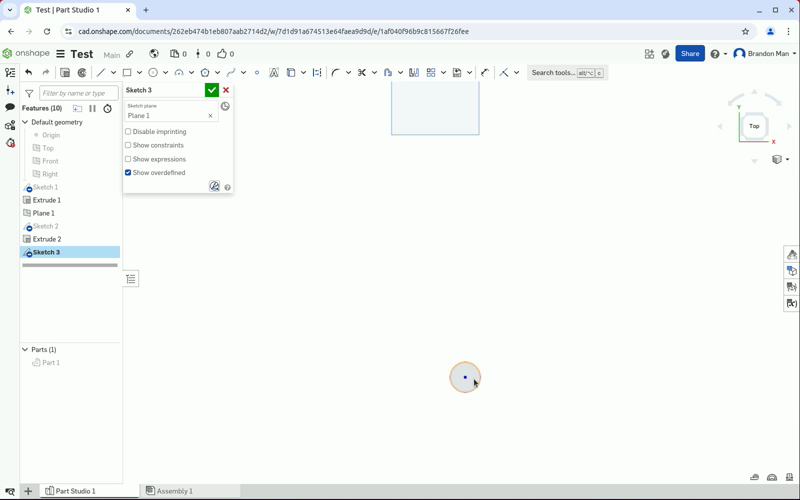
scroll(6)
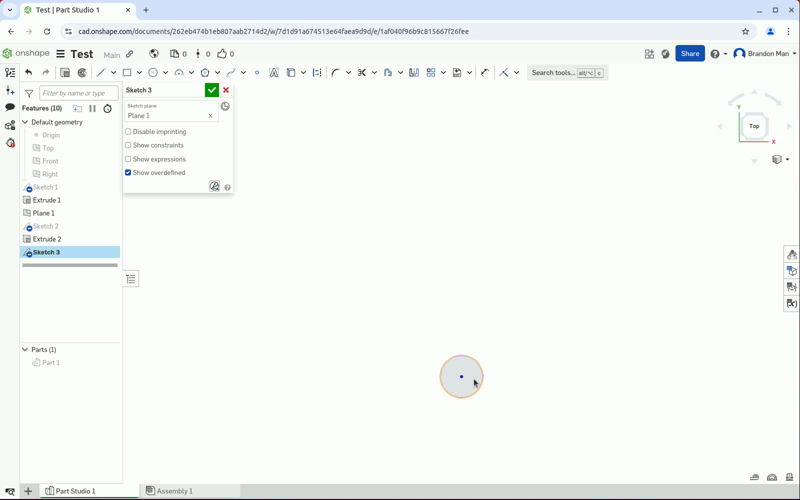
scroll(6)
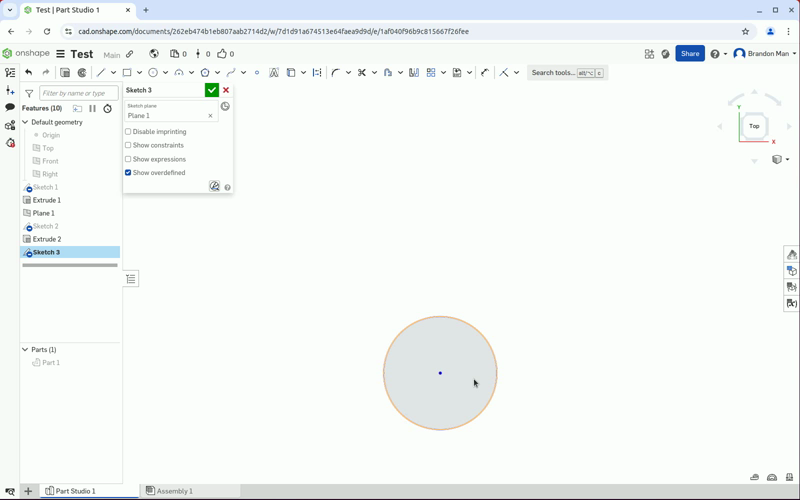
click(474, 378)
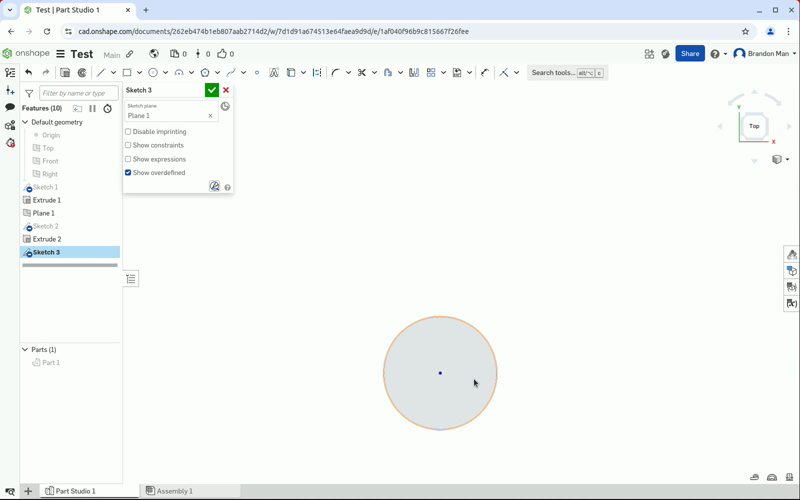
scroll(-6)
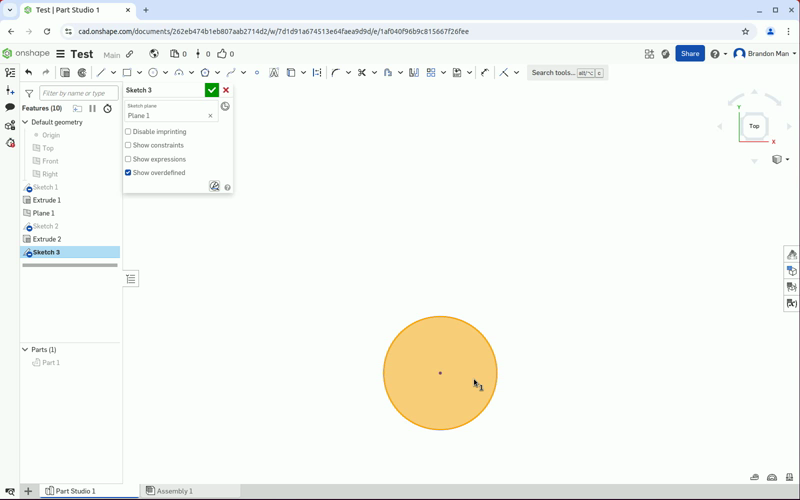
scroll(-6)
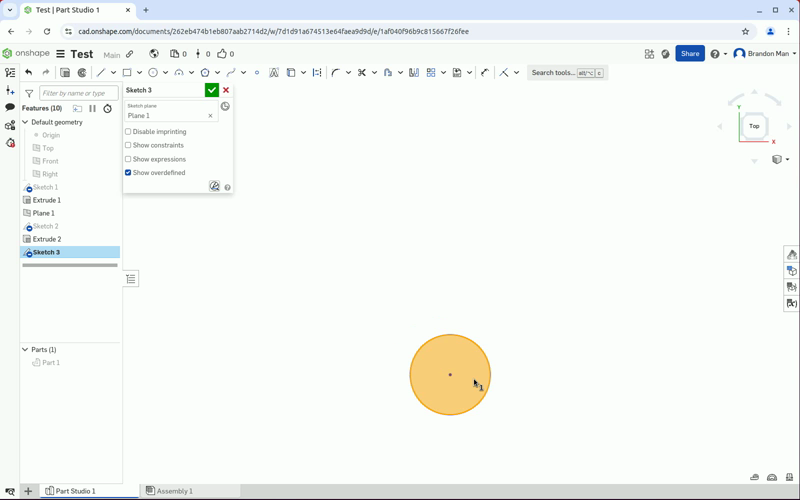
scroll(-6)
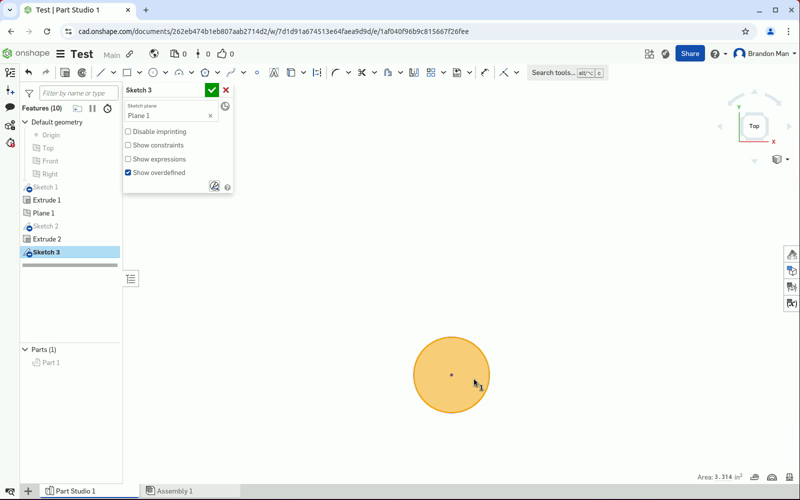
scroll(-6)
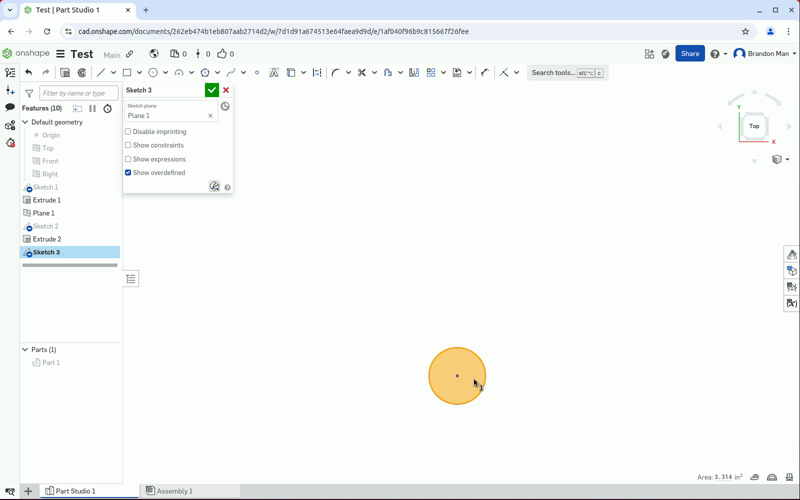
scroll(-6)
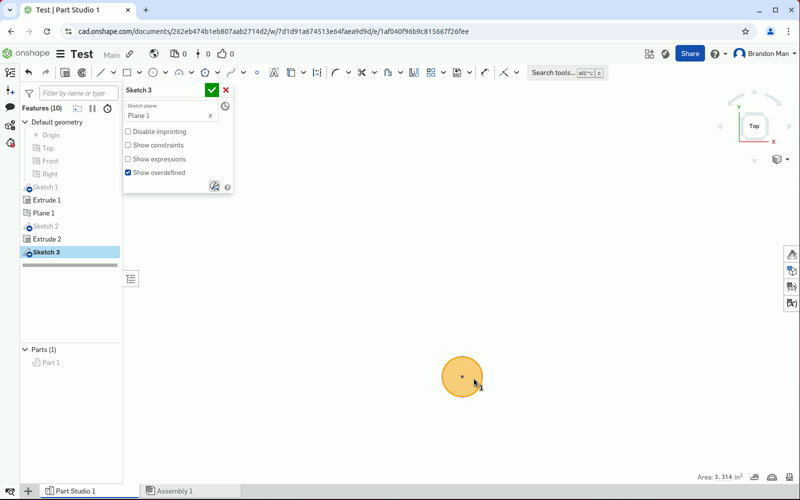
scroll(-6)
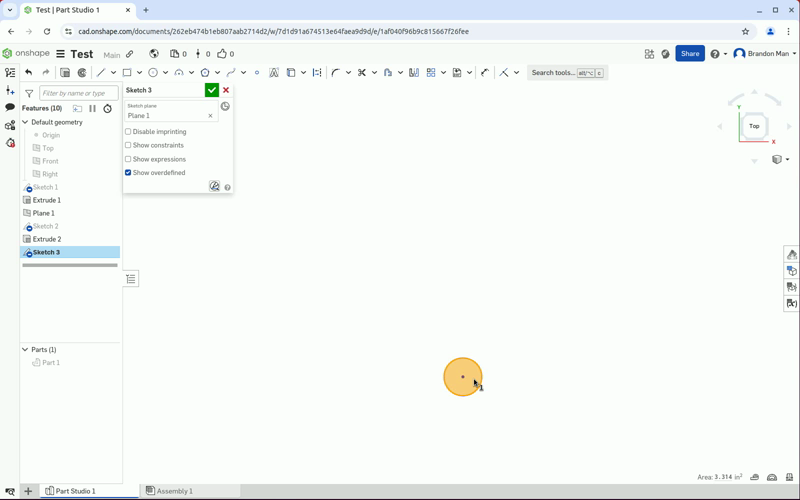
scroll(-6)
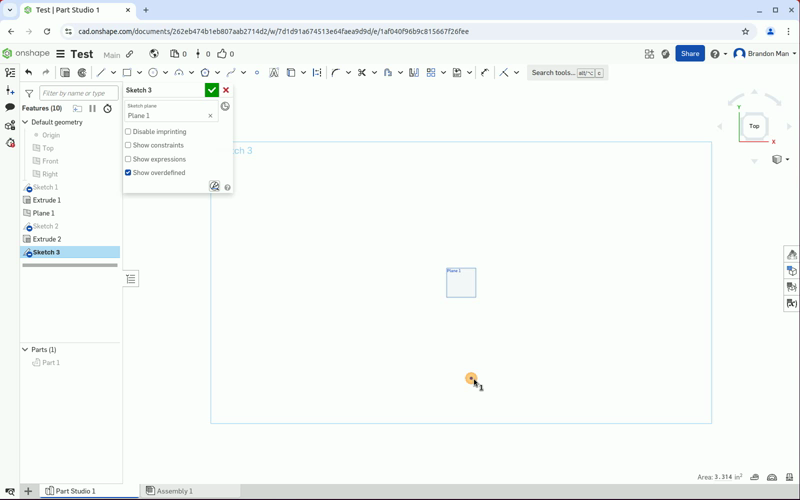
mouse_move(73, 352)
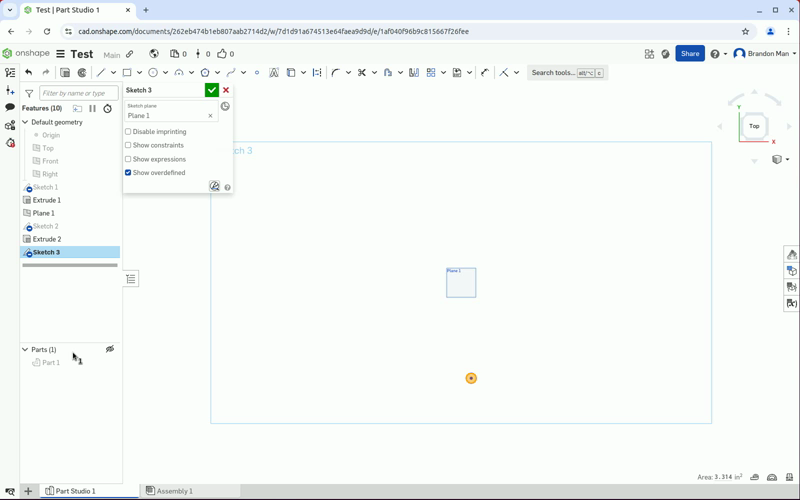
key(shift+y)
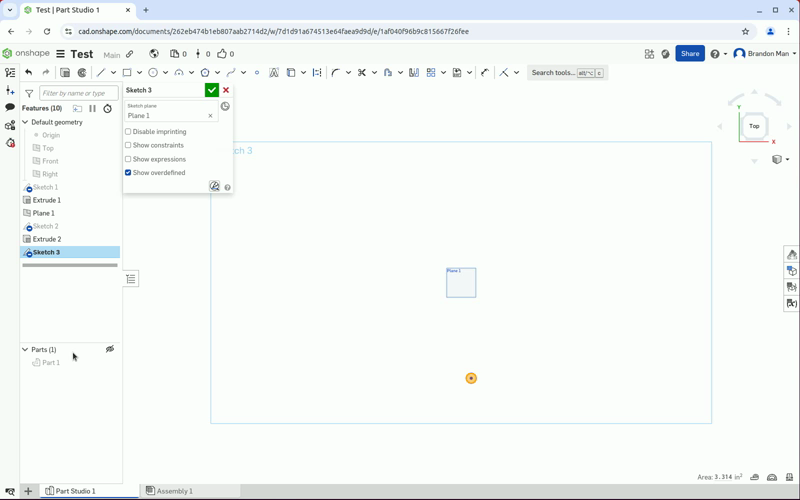
key(shift+e)
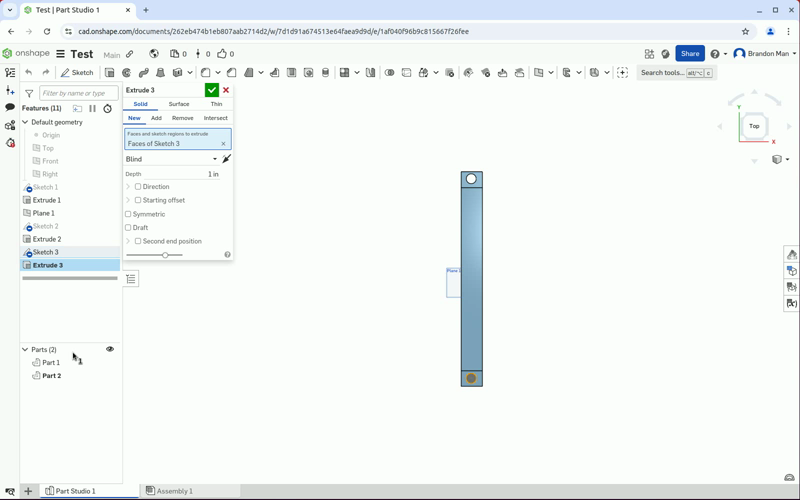
mouse_move(143, 106)
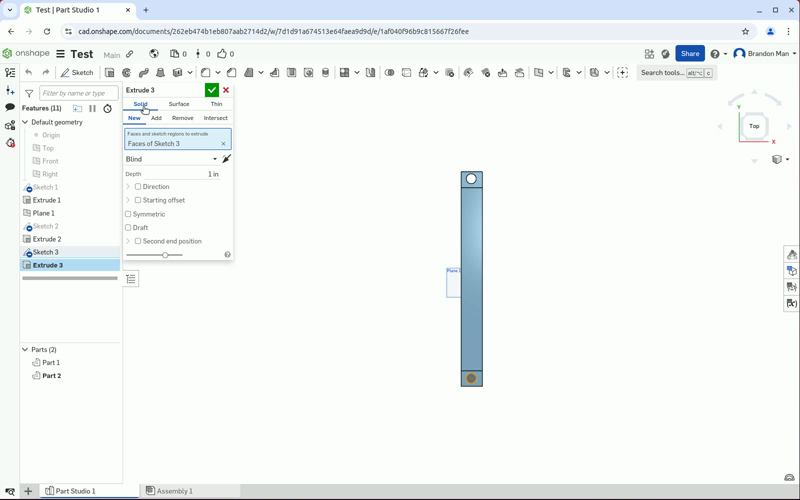
click(143, 106)
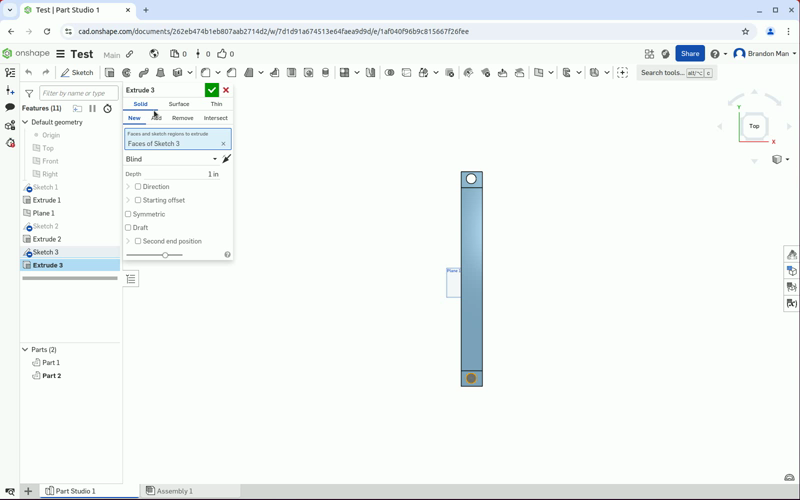
mouse_move(186, 120)
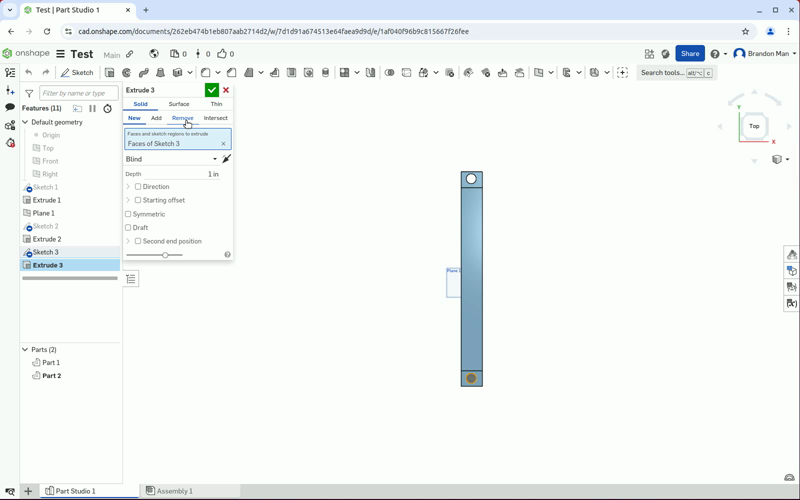
click(186, 120)
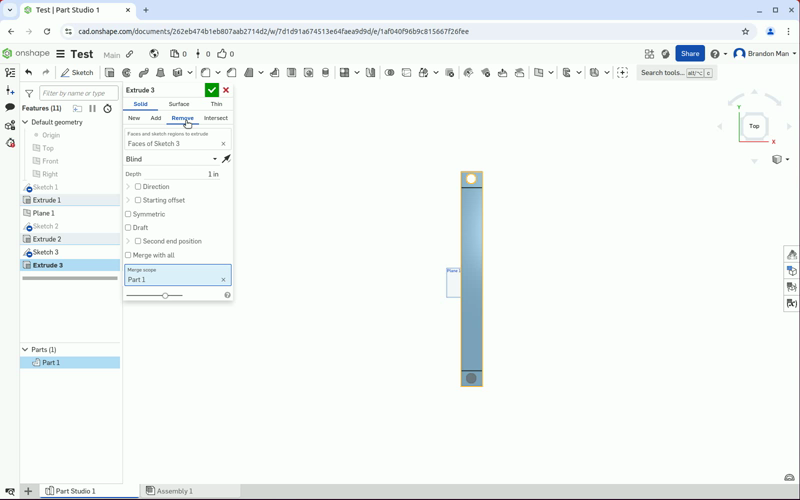
key(tab, 4)
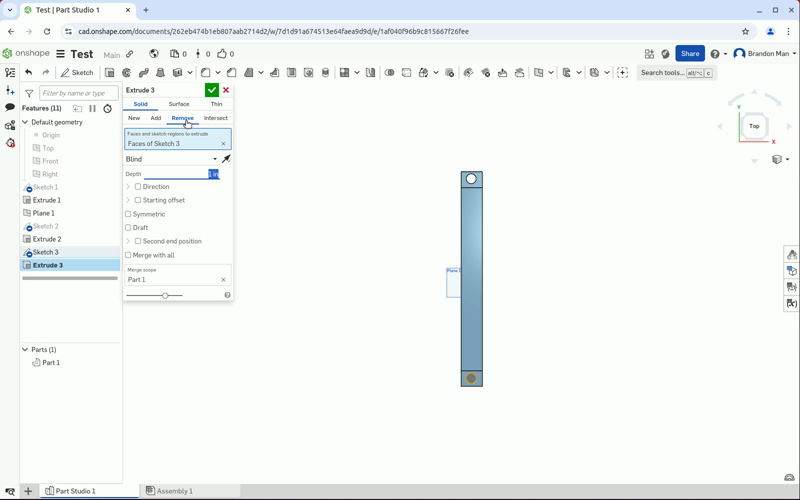
text(10.832)
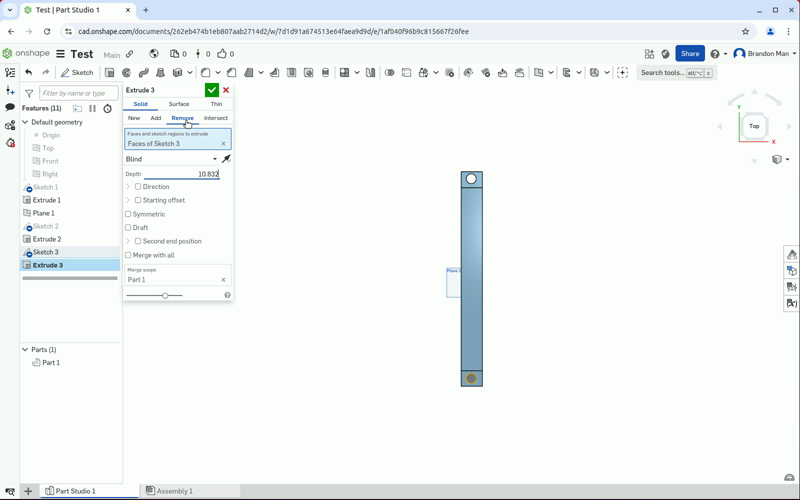
key(tab, 6)
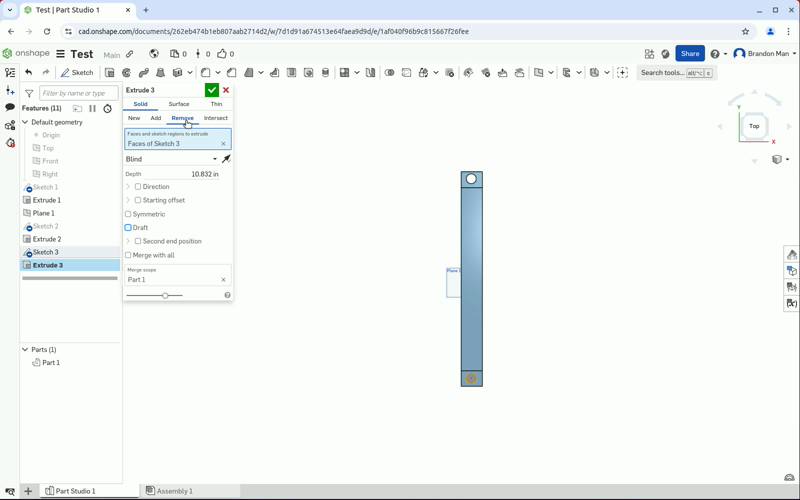
key(space)
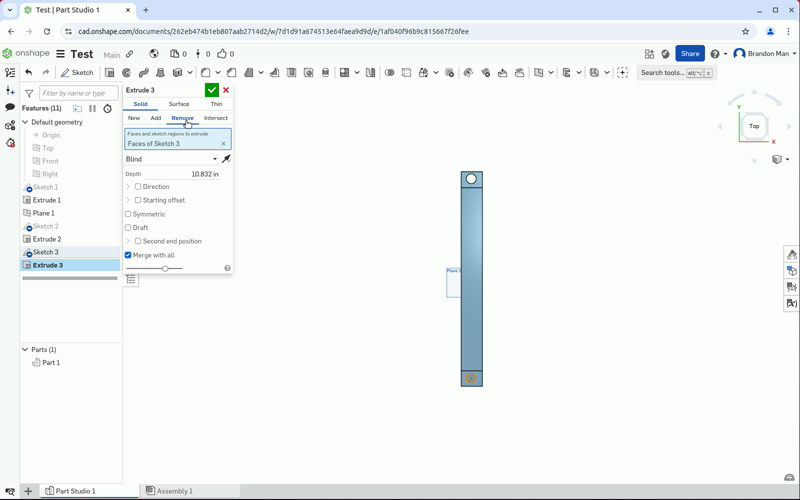
key(enter)
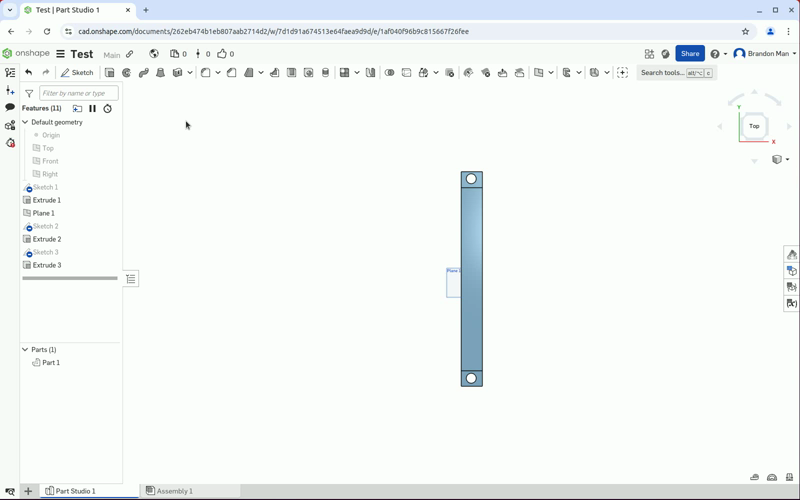
key(shift+h)
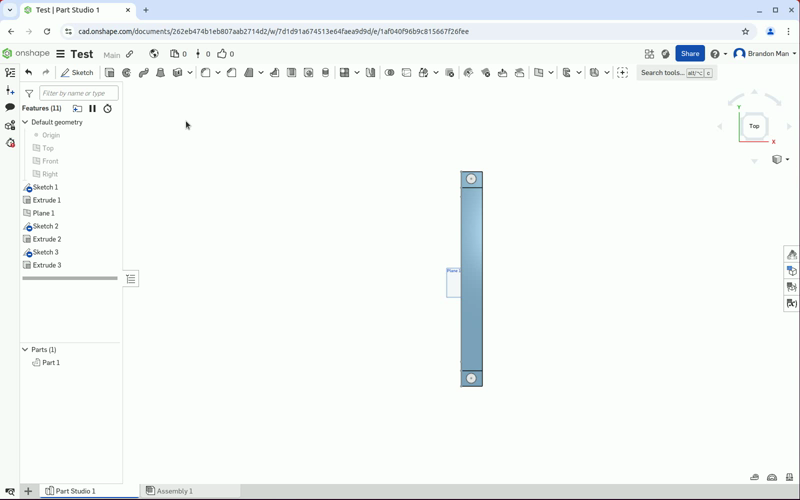
key(shift+h)
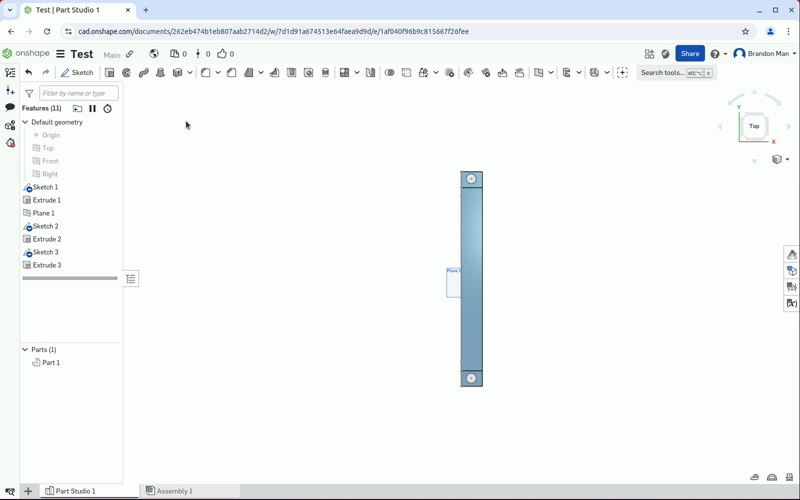
key(shift+7)
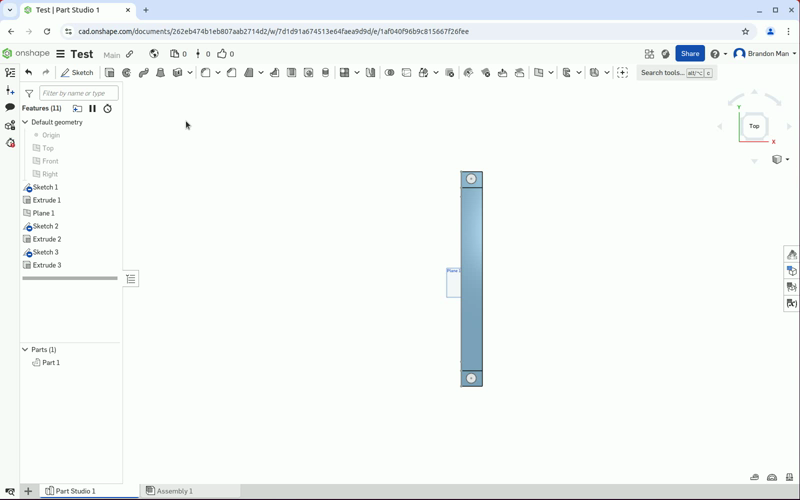
key(up, 3)
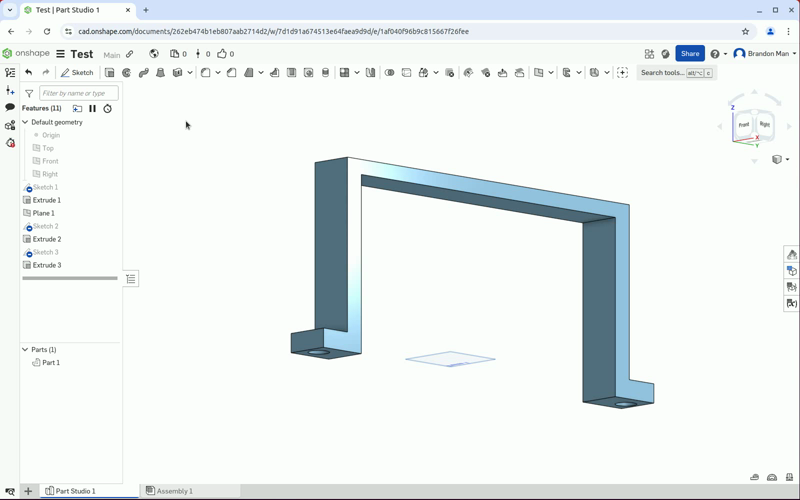
key(left, 3)
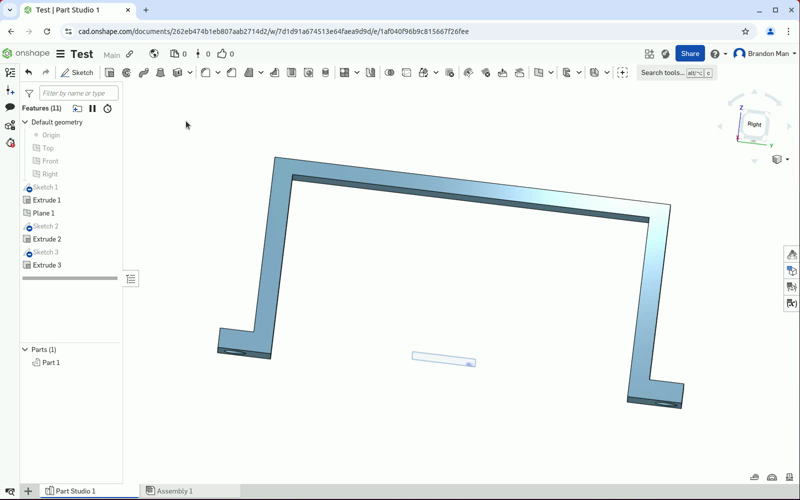
key(right, 3)
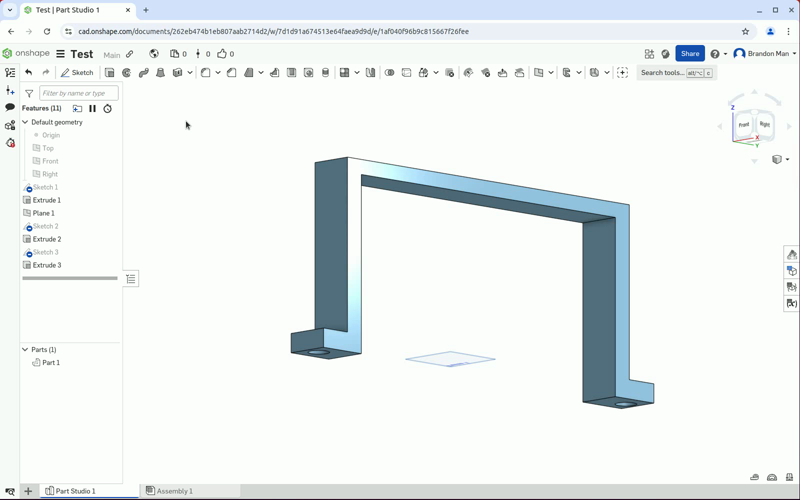
key(down, 3)
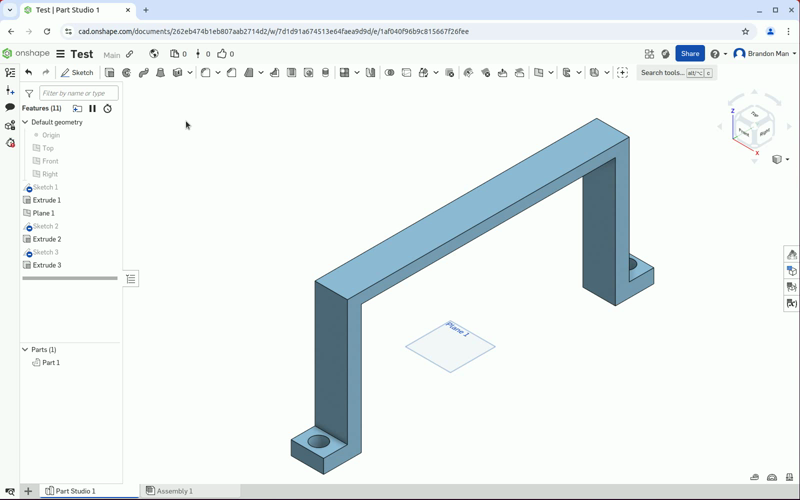
mouse_move(73, 189)
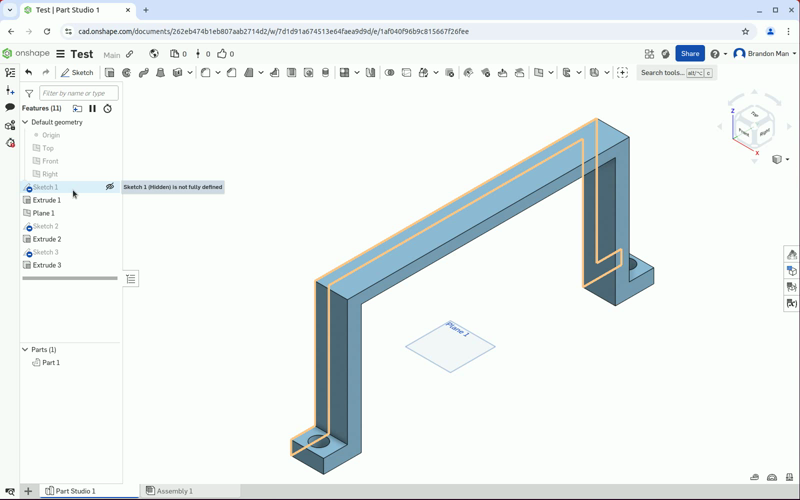
click(73, 189)